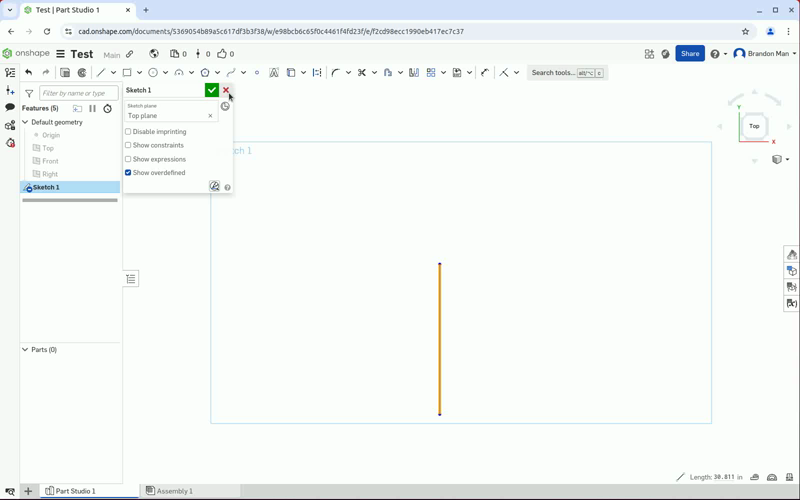
key(shift+h)
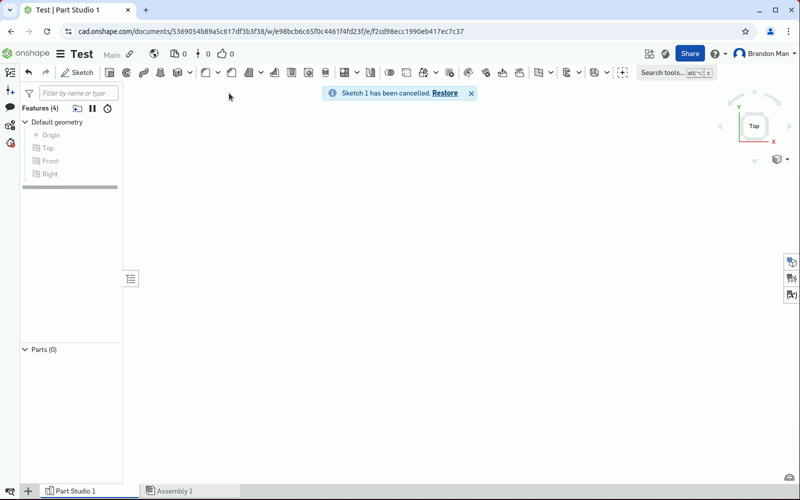
mouse_move(73, 352)
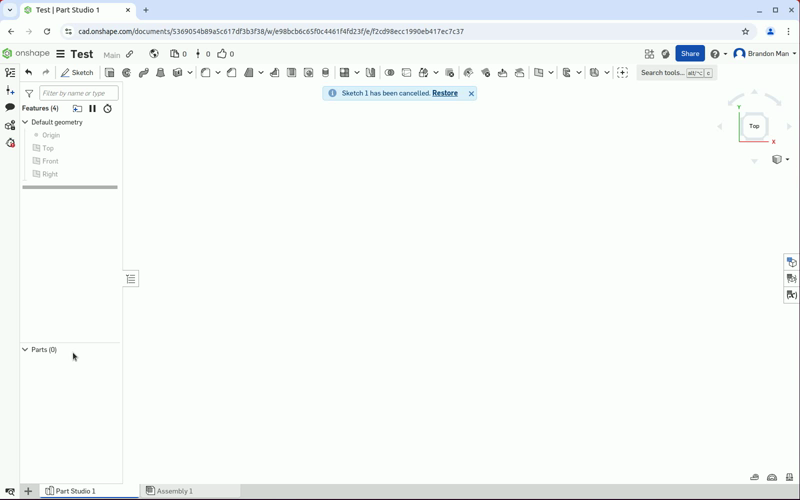
key(y)
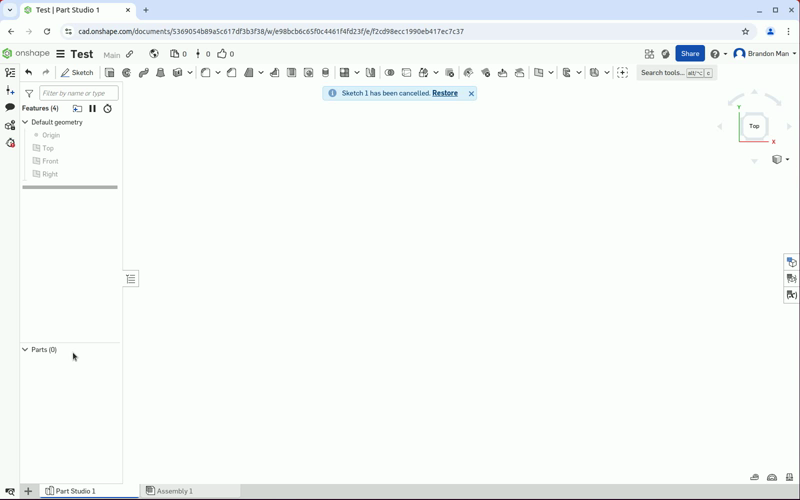
key(shift+p)
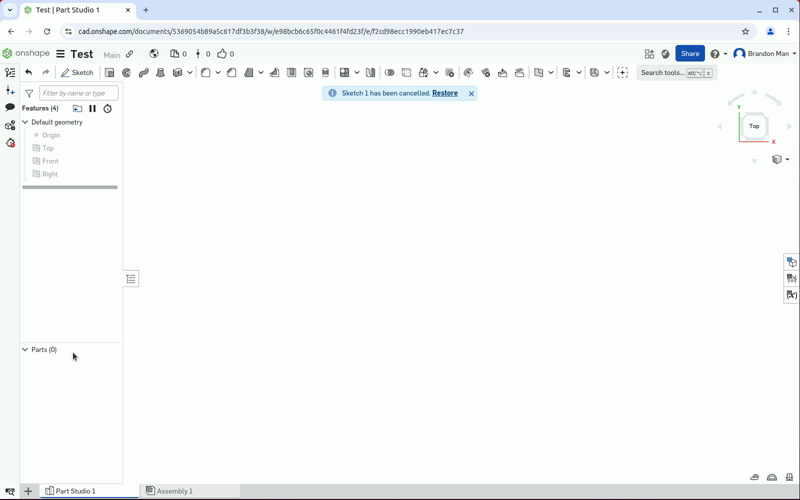
key(space)
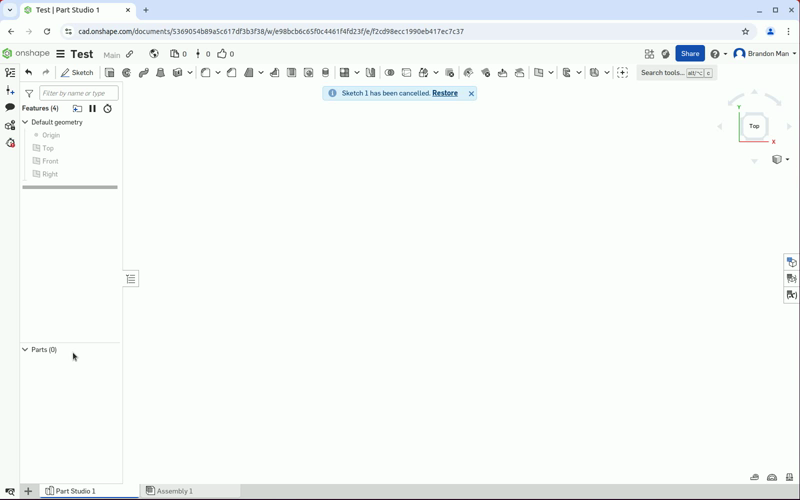
key_down(shift)
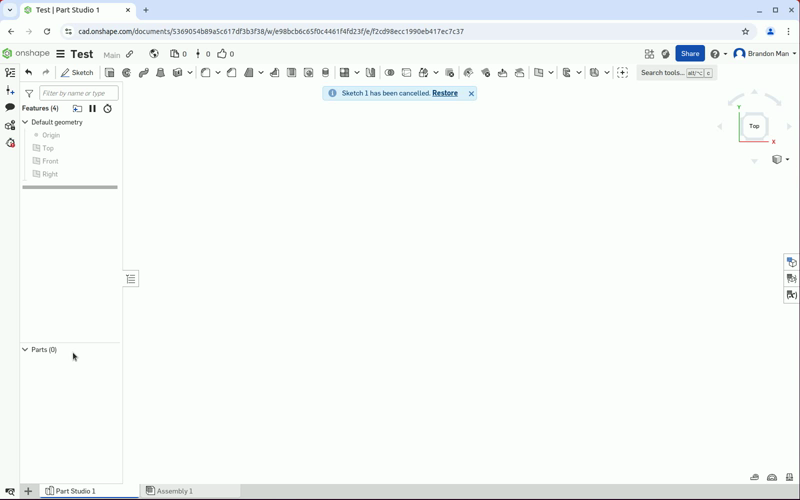
key(up)
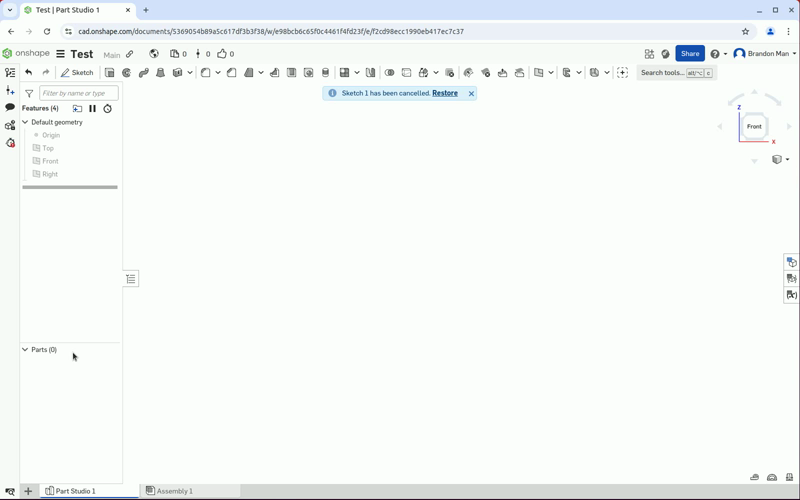
key_up(shift)
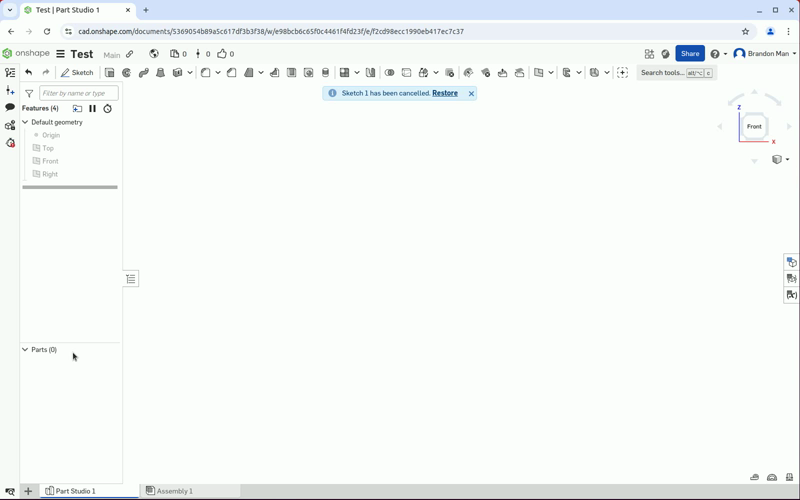
mouse_move(73, 352)
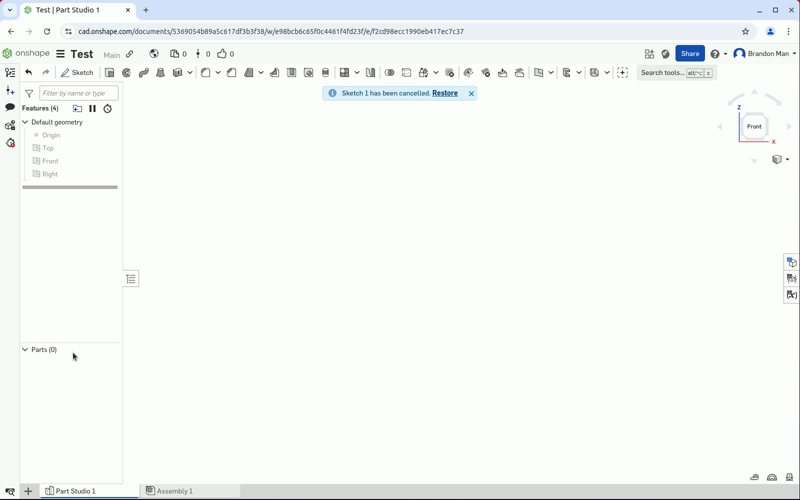
key(shift+y)
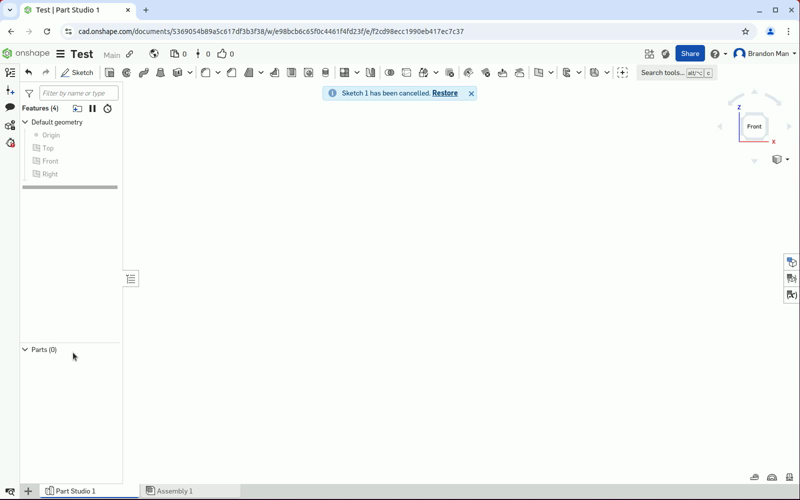
key(shift+s)
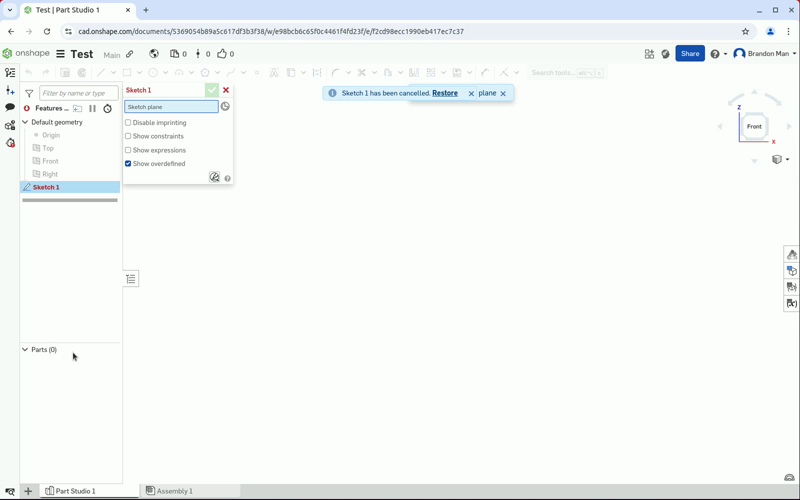
mouse_move(73, 163)
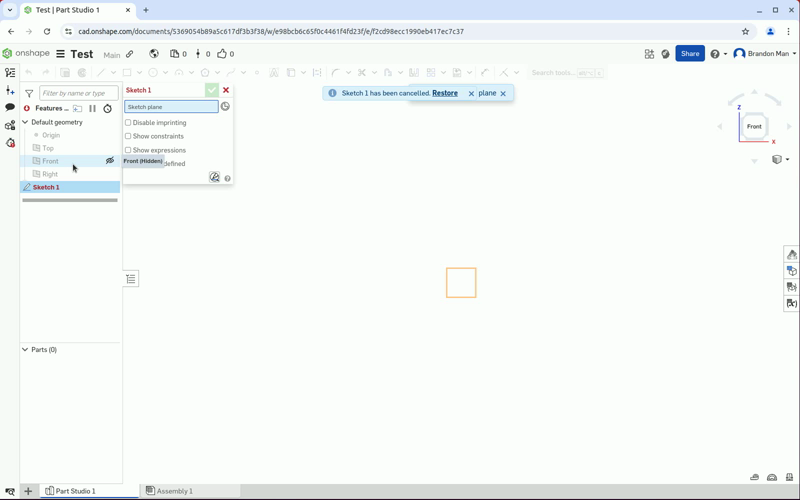
click(73, 163)
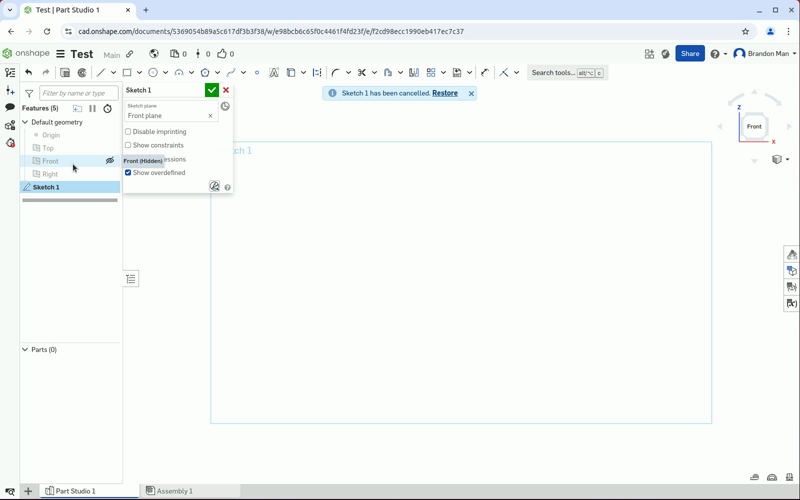
mouse_move(73, 352)
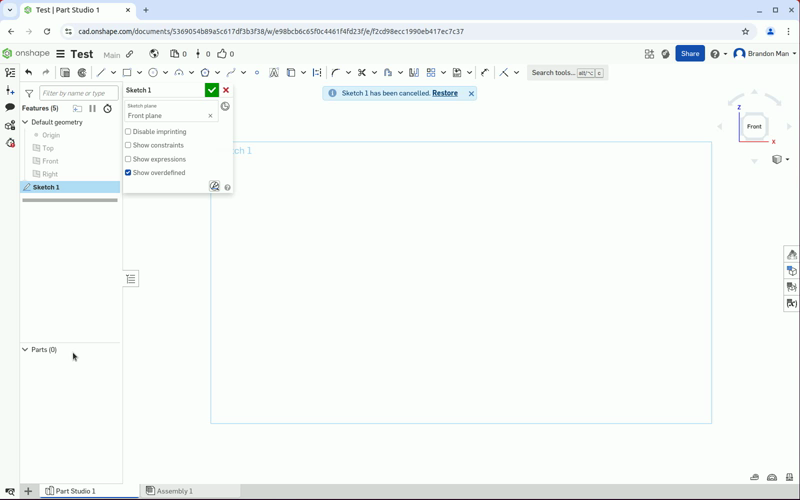
key(y)
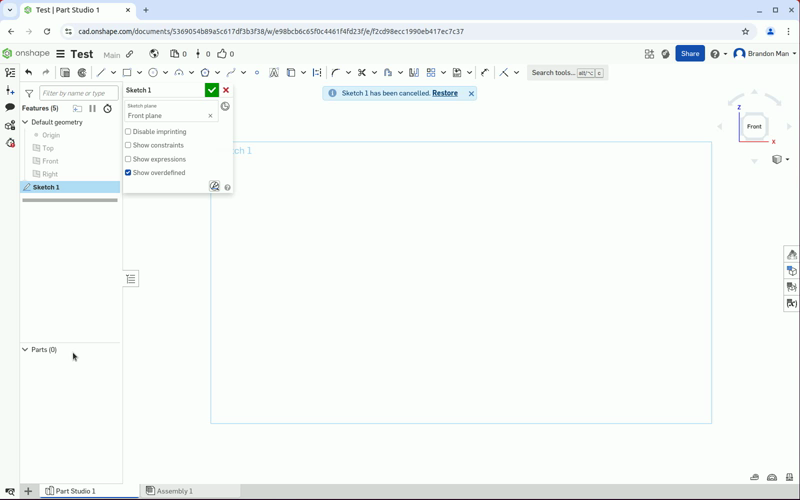
key(l)
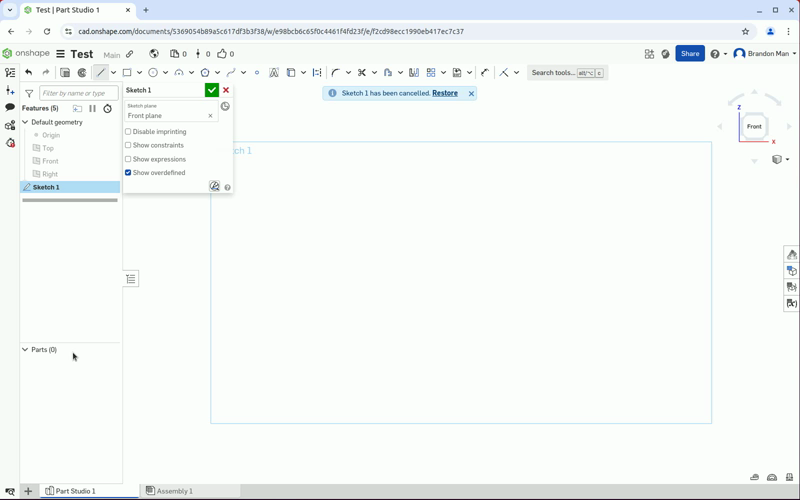
key_down(shift)
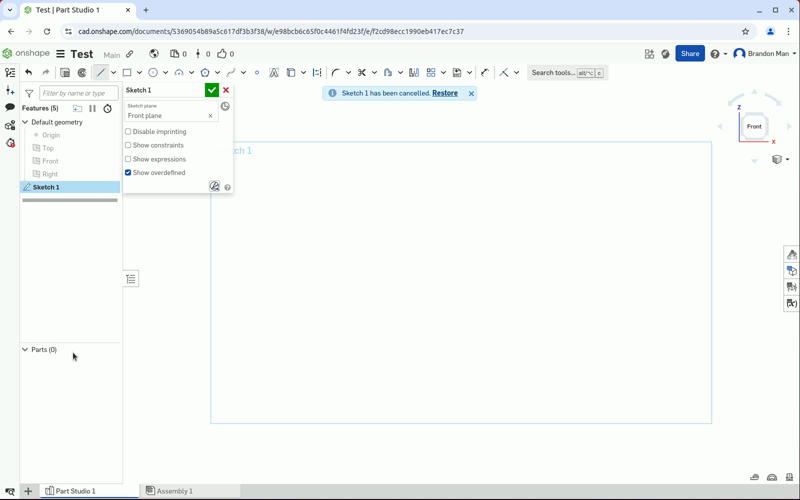
mouse_move(460, 282)
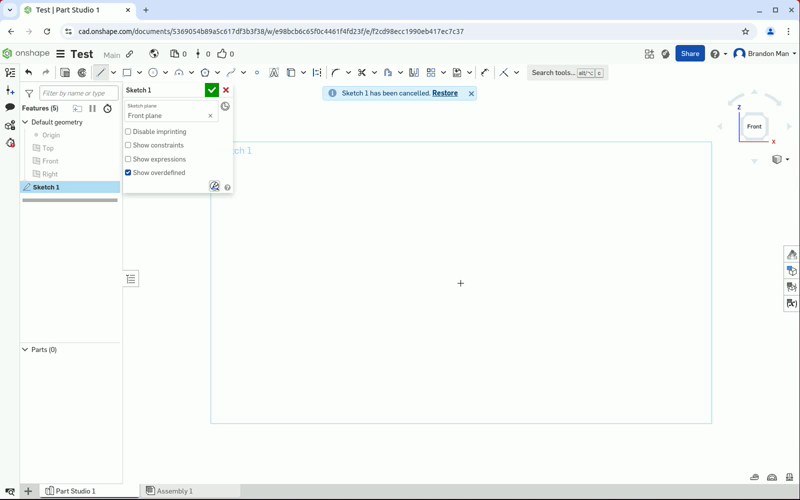
click(460, 282)
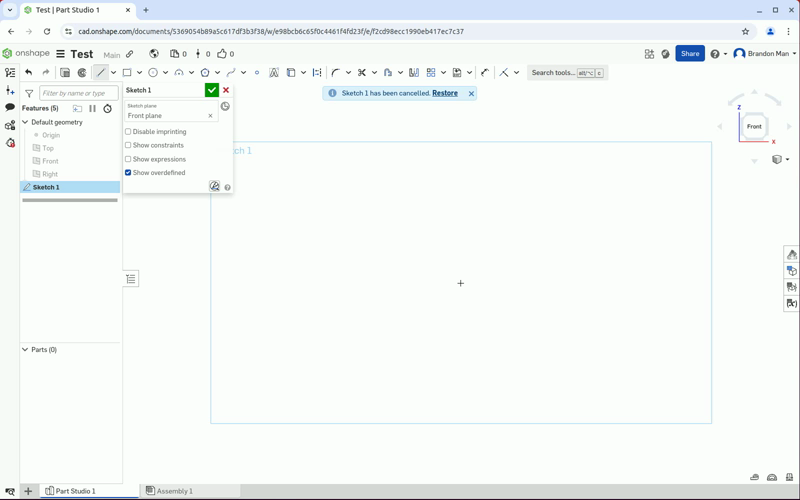
key_up(shift)
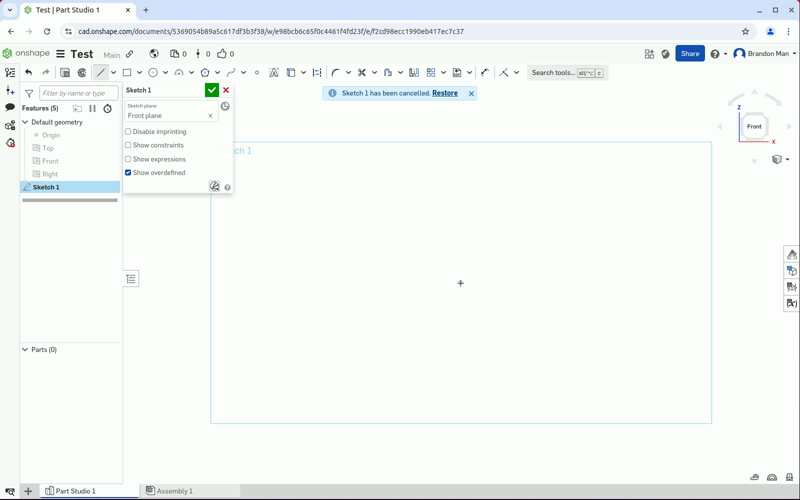
key_down(shift)
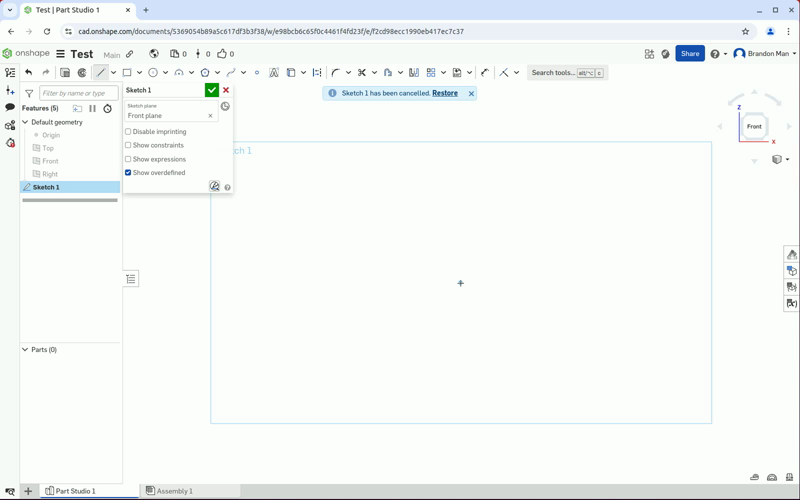
mouse_move(490, 282)
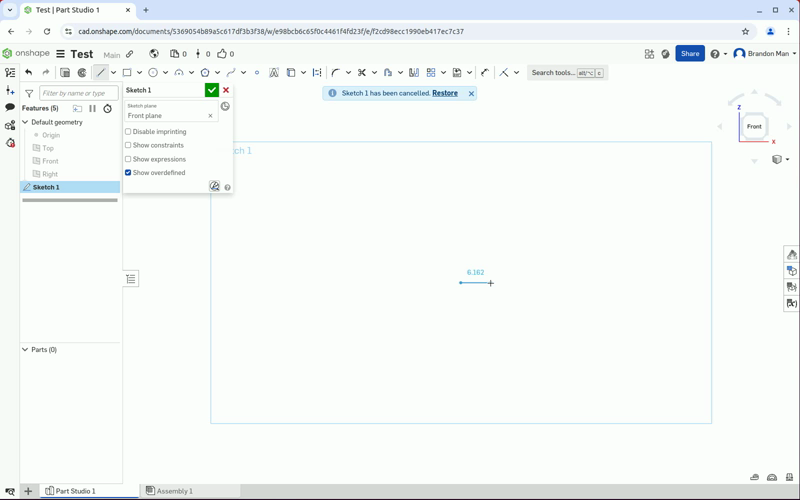
mouse_move(478, 282)
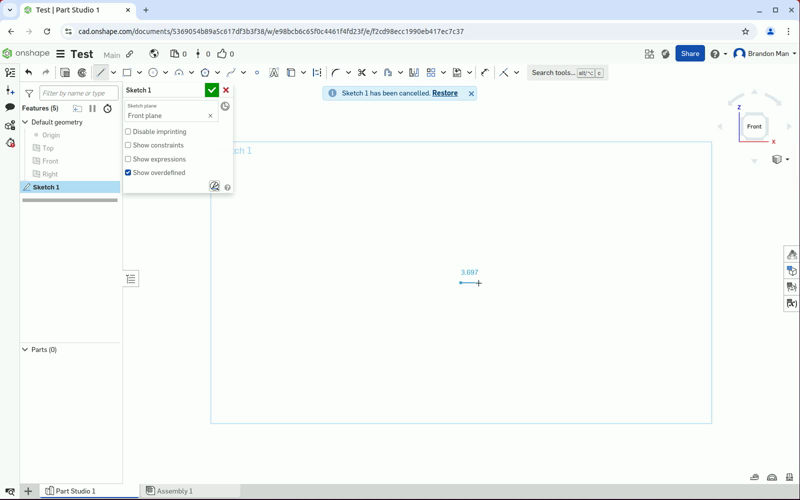
click(478, 282)
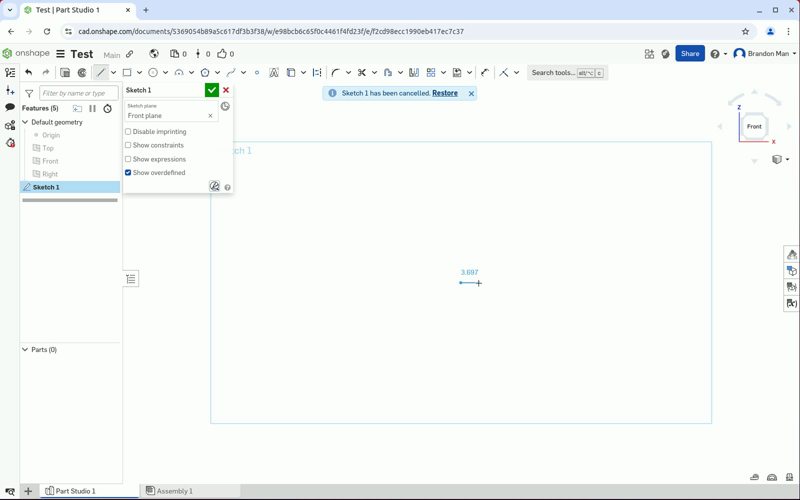
key_up(shift)
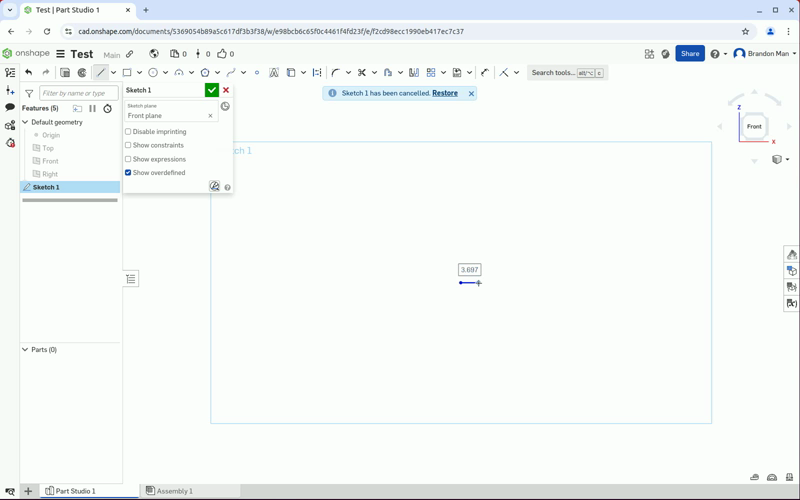
key_down(shift)
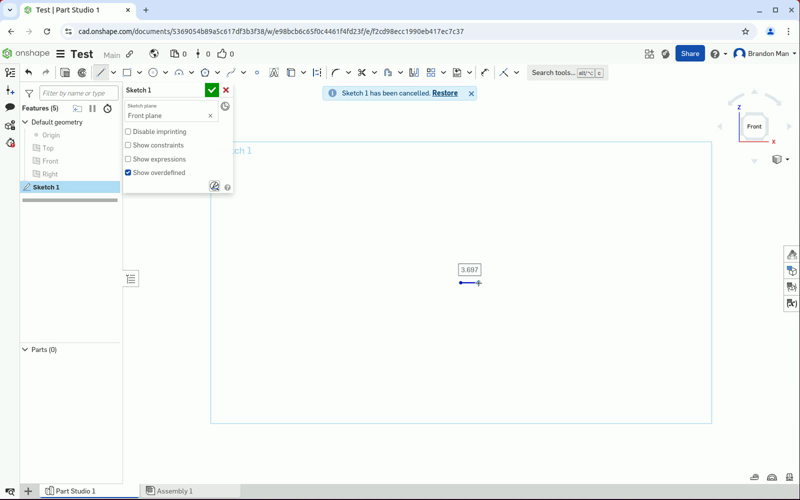
mouse_move(508, 282)
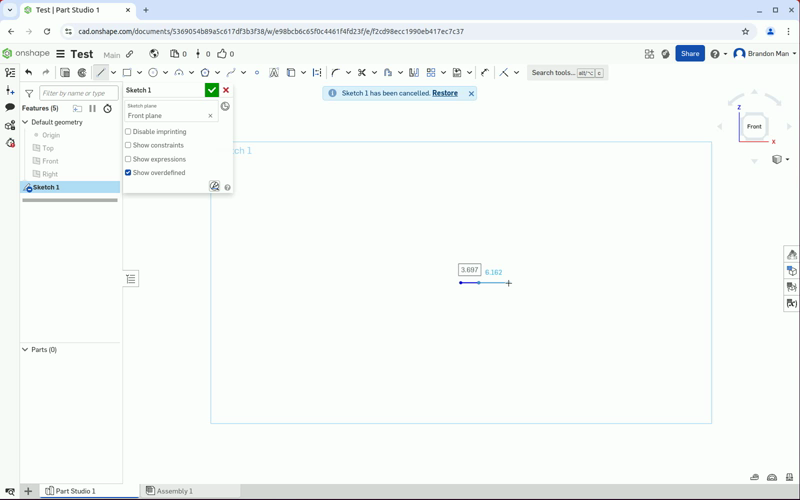
mouse_move(483, 268)
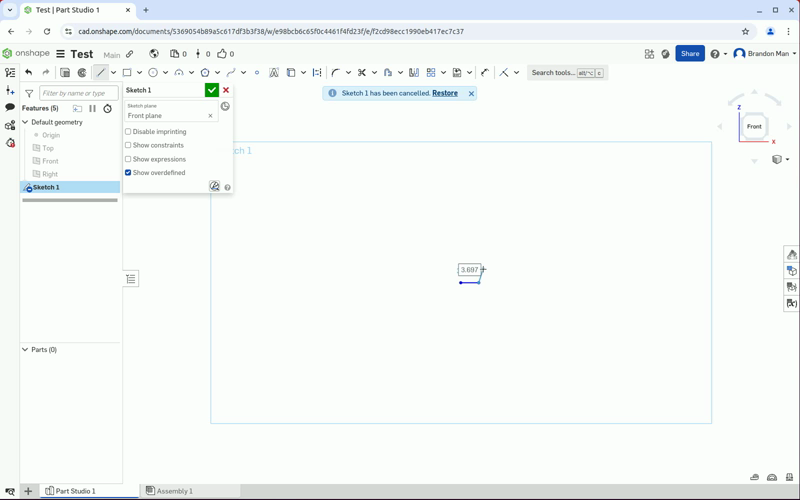
click(483, 268)
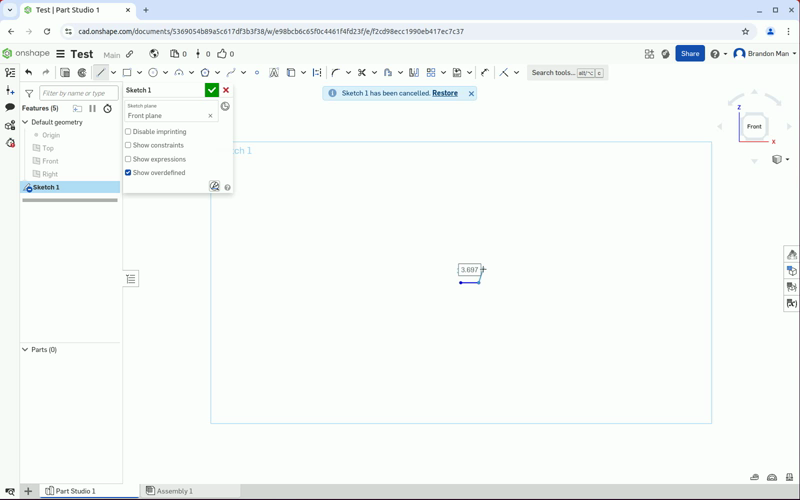
key_up(shift)
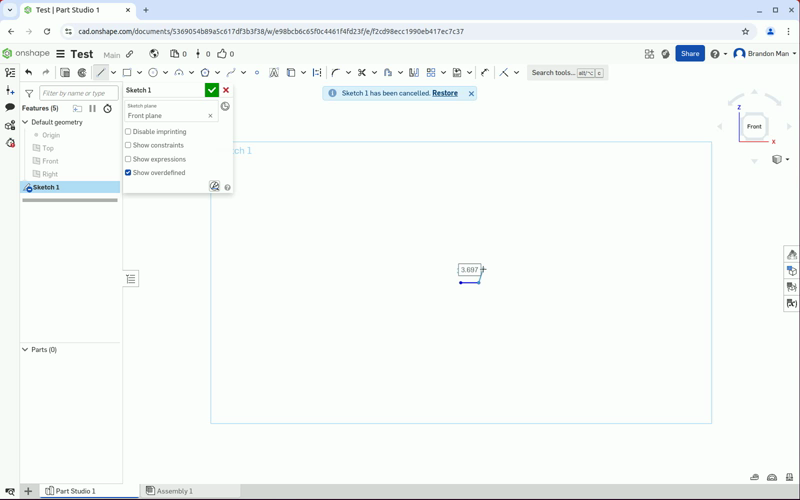
key(esc)
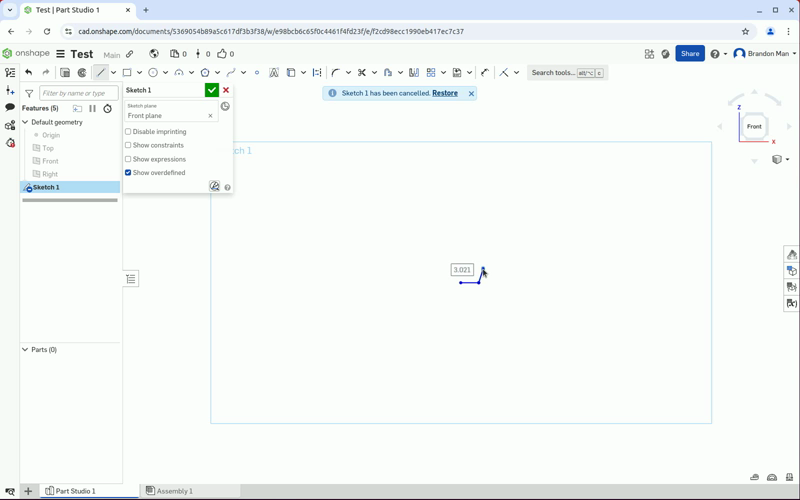
key(a)
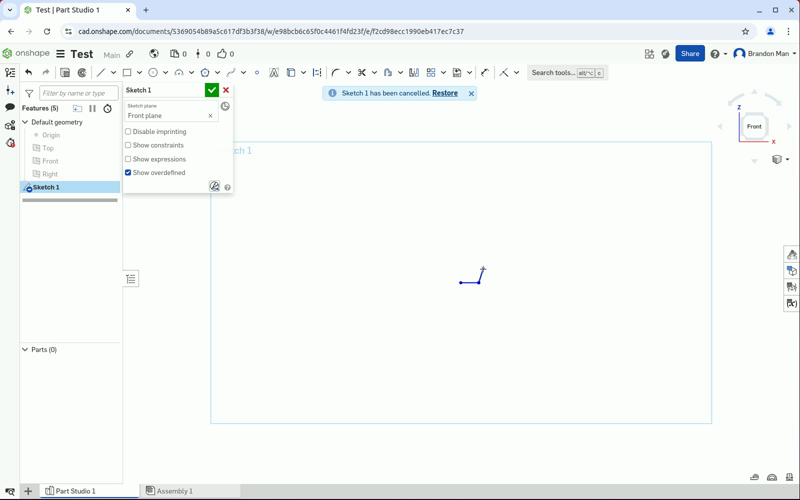
mouse_move(483, 268)
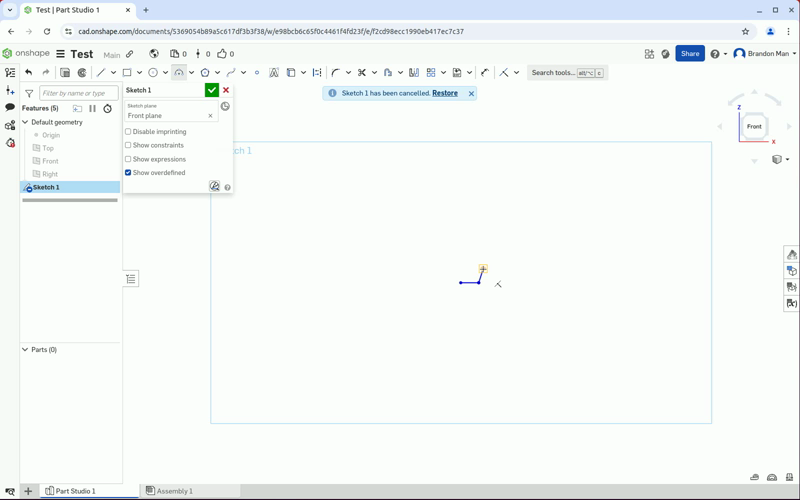
click(483, 268)
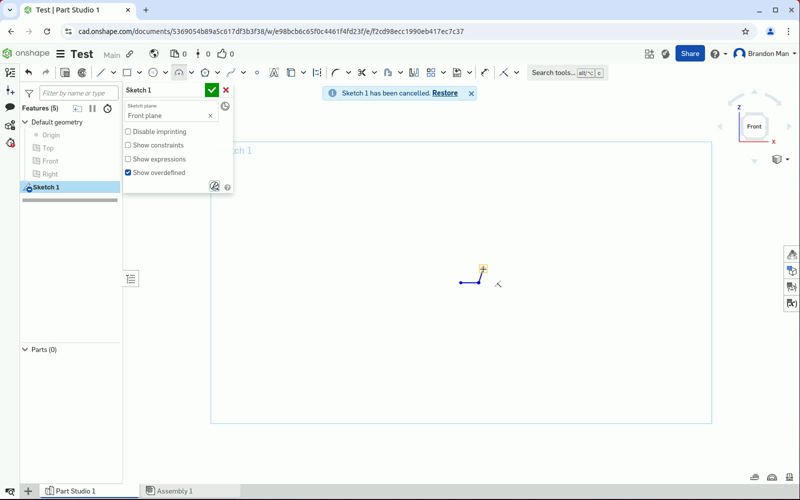
key_down(shift)
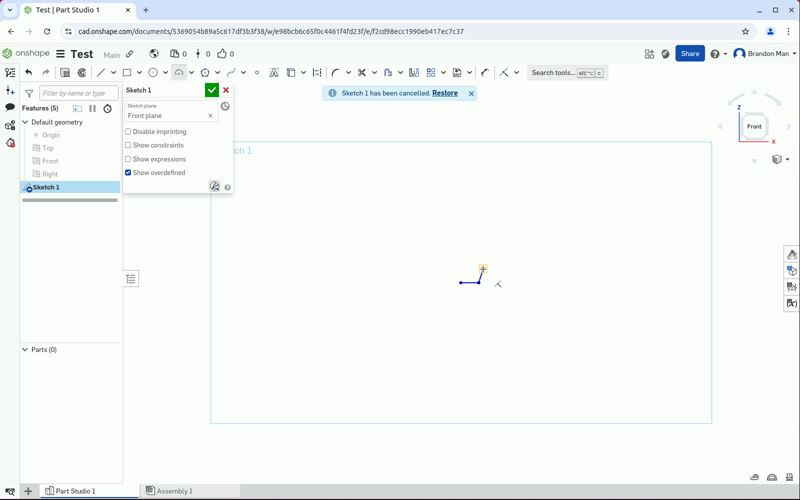
mouse_move(490, 264)
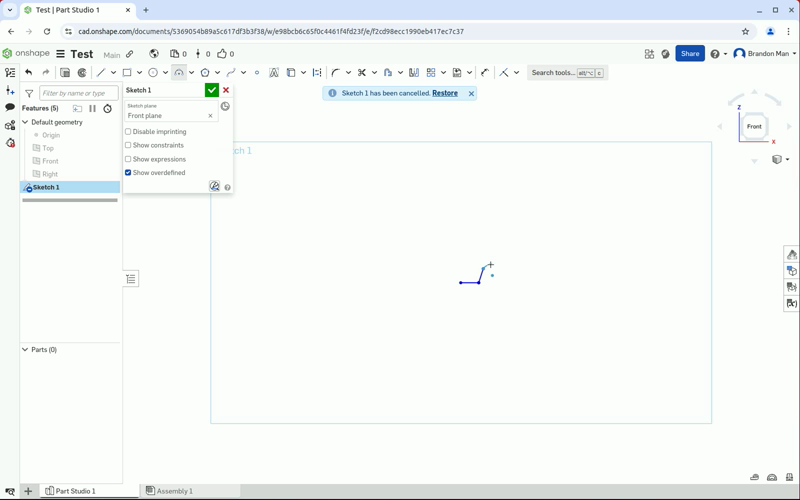
click(490, 264)
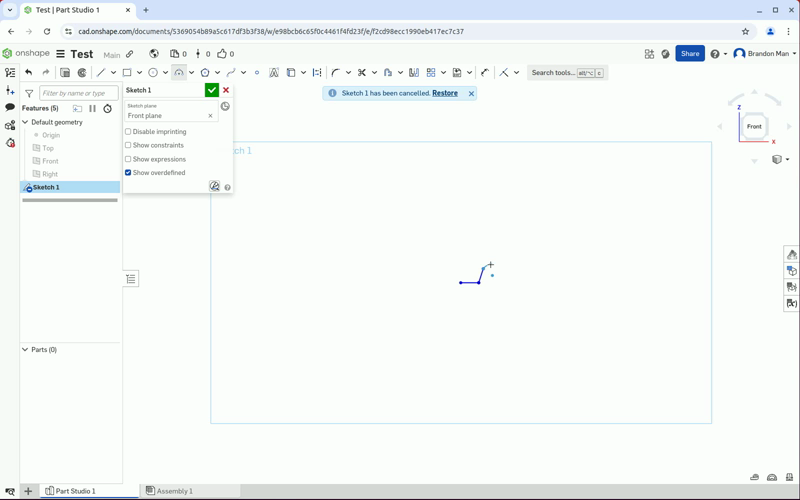
mouse_move(486, 265)
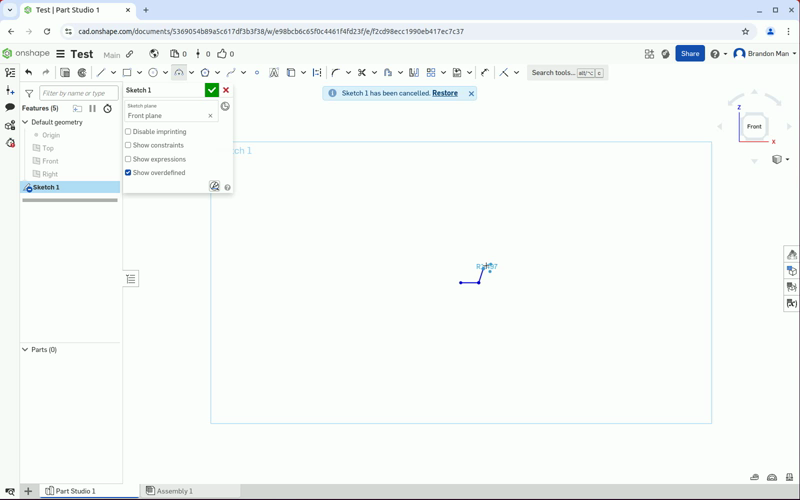
click(486, 265)
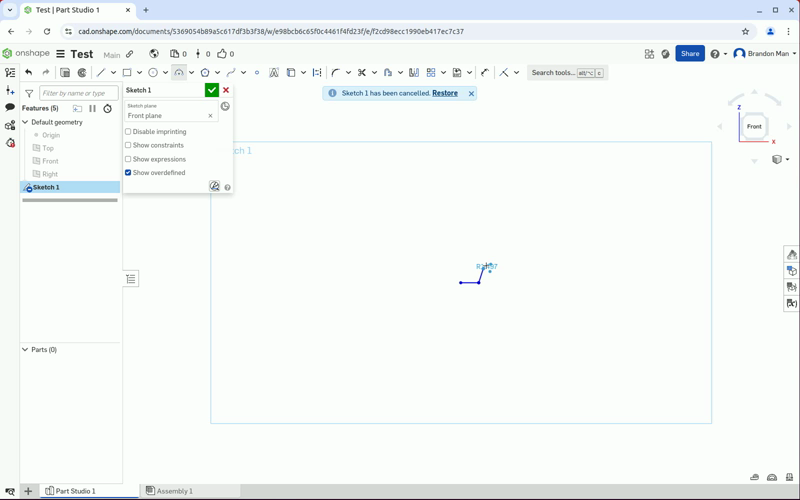
key_up(shift)
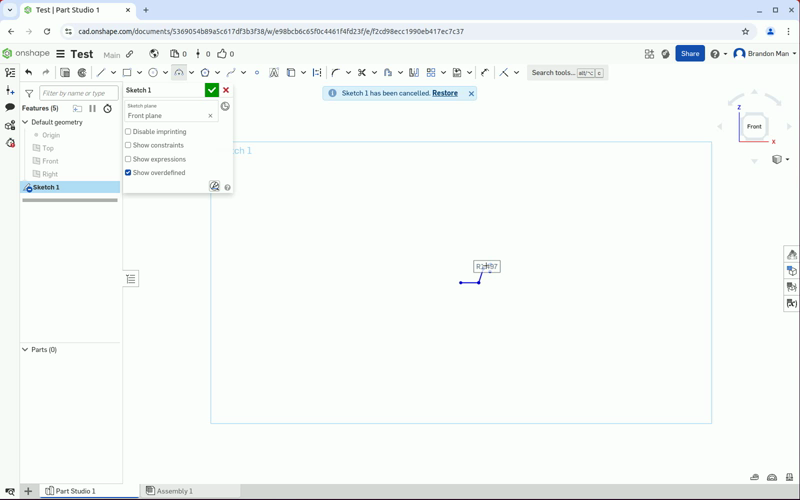
key(esc)
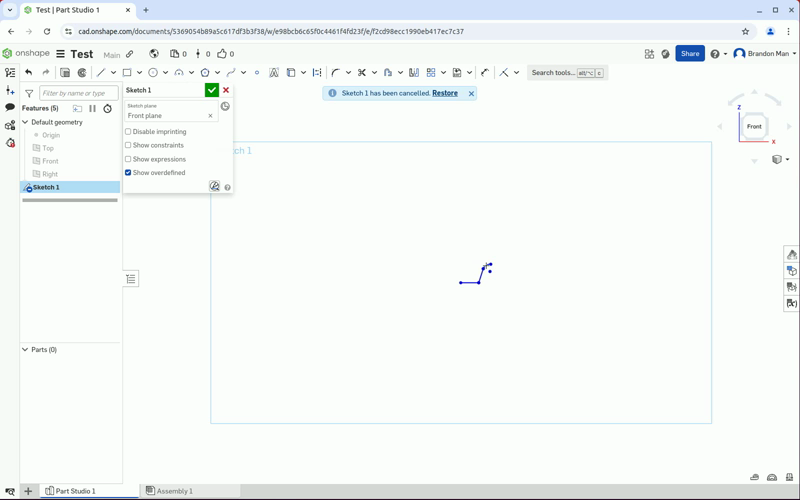
key(l)
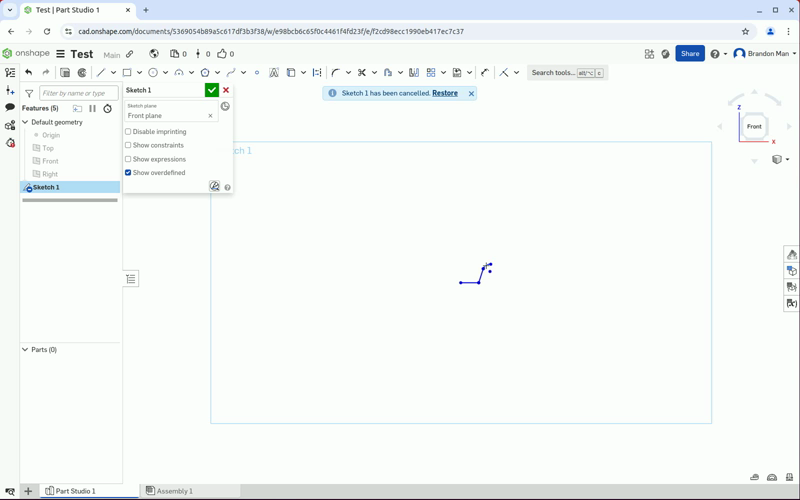
mouse_move(490, 264)
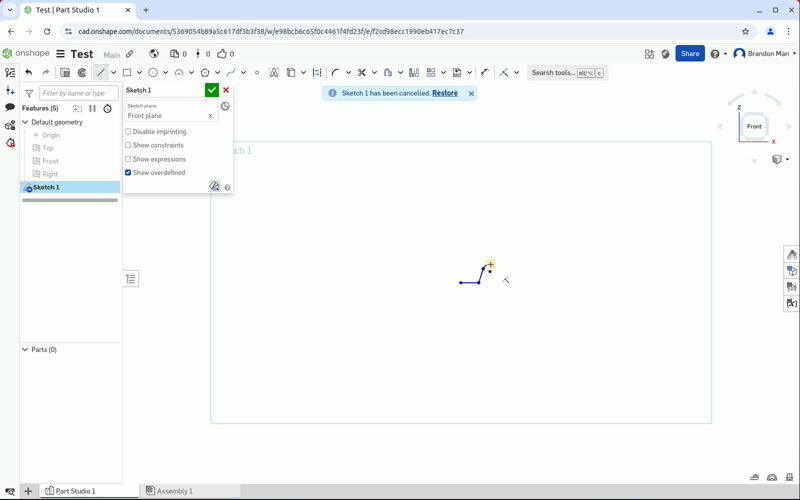
click(490, 264)
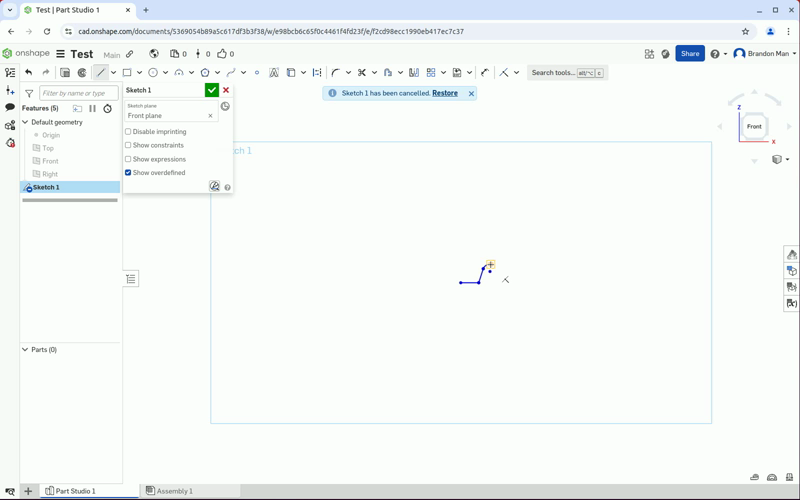
key_down(shift)
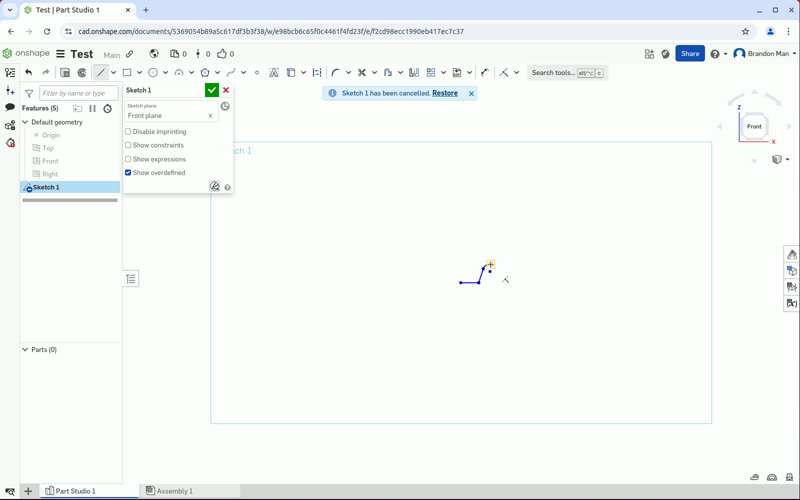
mouse_move(573, 259)
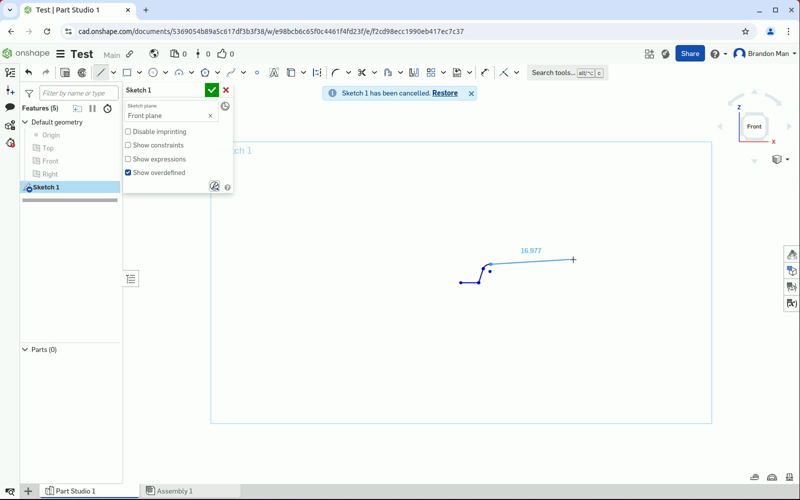
click(573, 259)
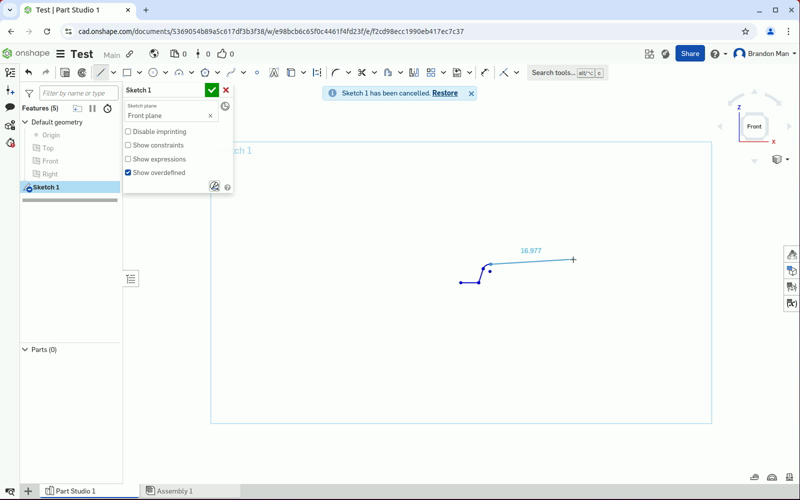
key_up(shift)
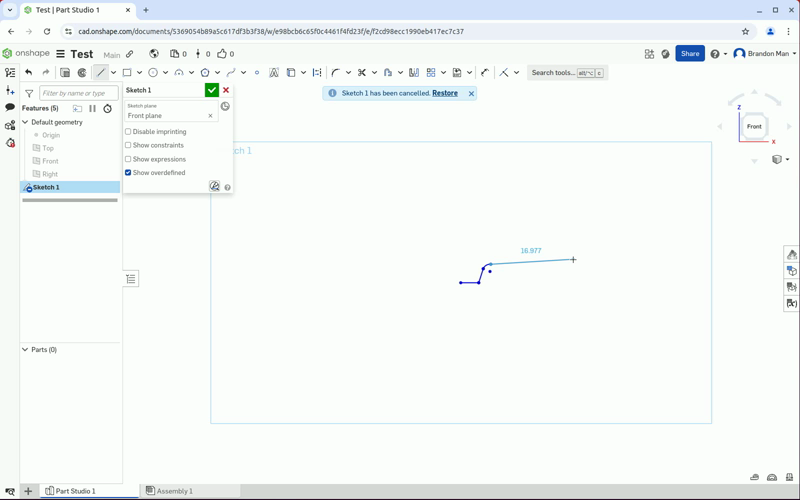
key_down(shift)
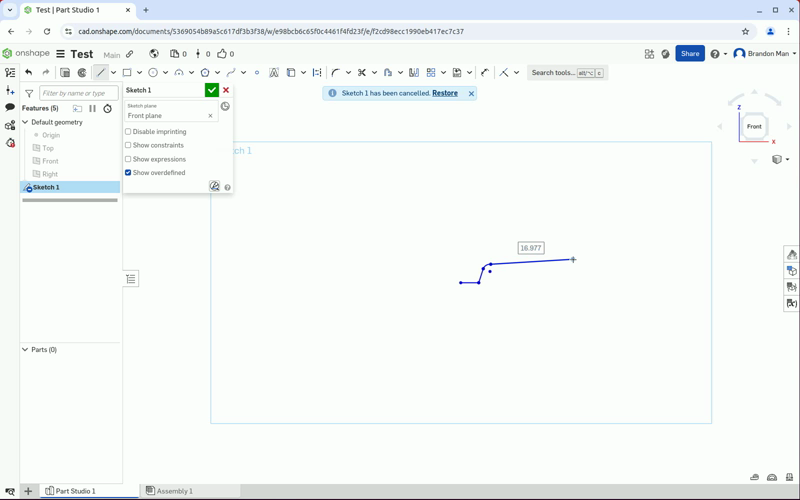
mouse_move(589, 259)
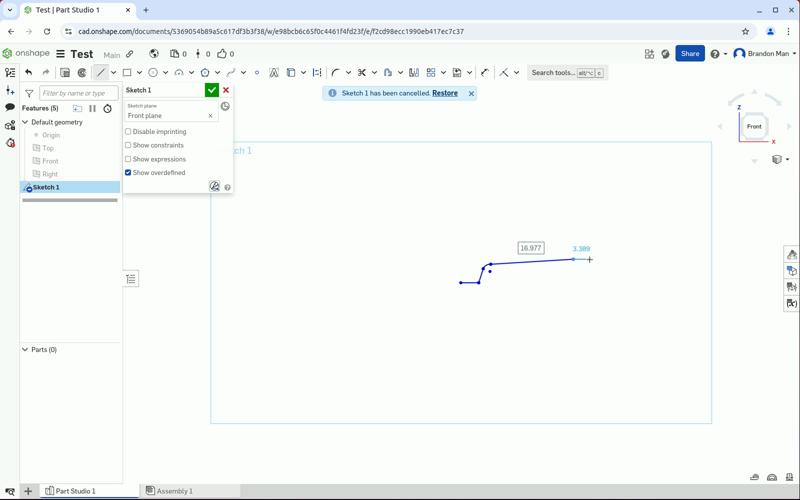
mouse_move(573, 247)
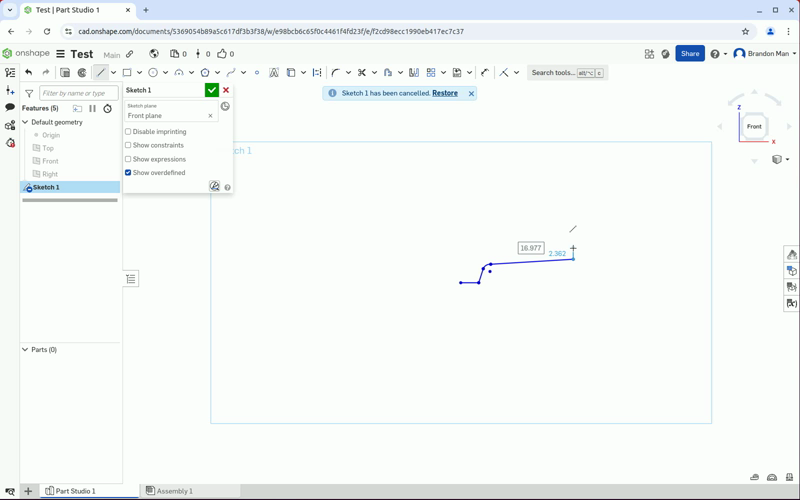
click(573, 247)
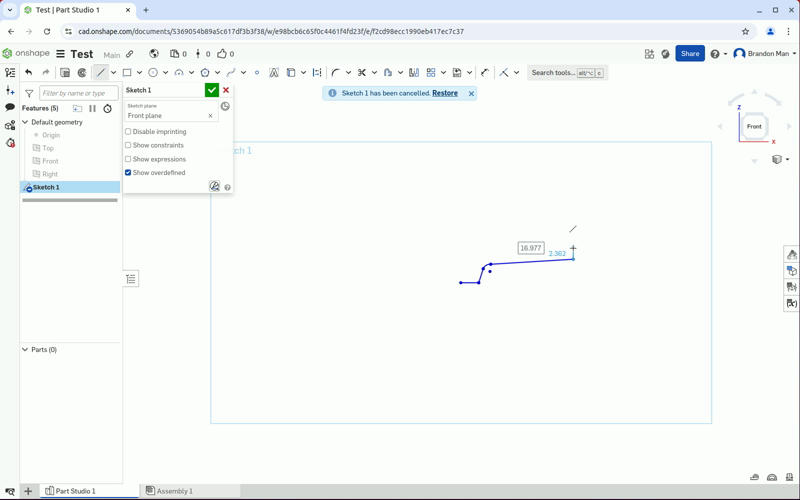
key_up(shift)
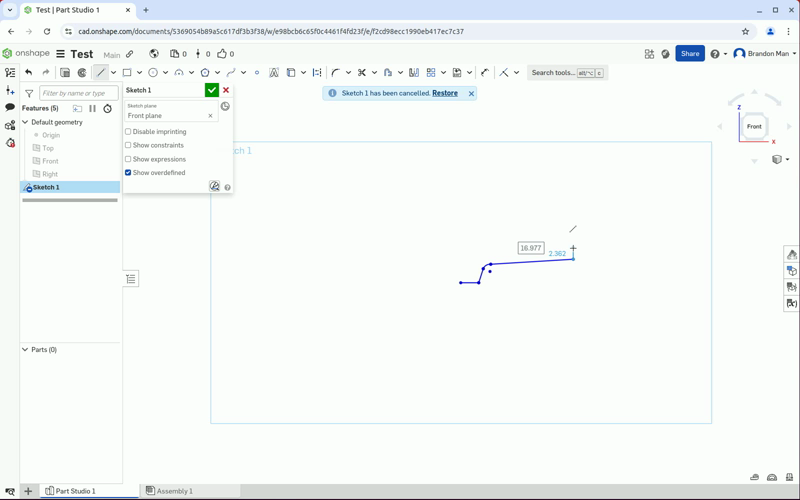
key_down(shift)
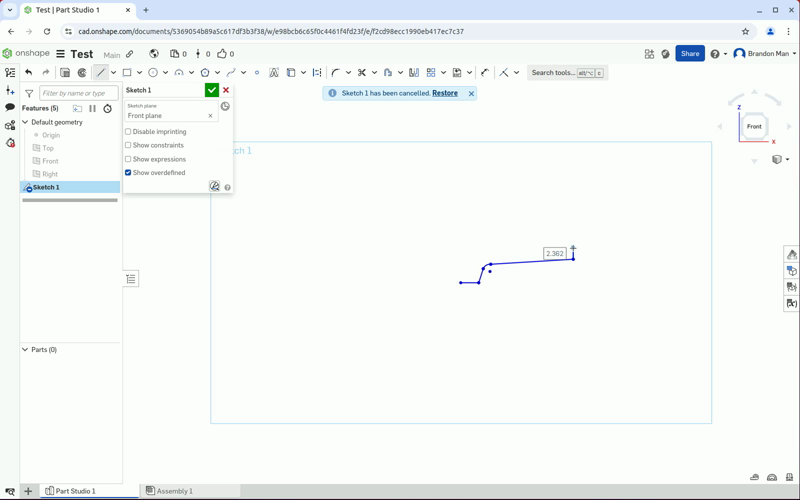
mouse_move(474, 247)
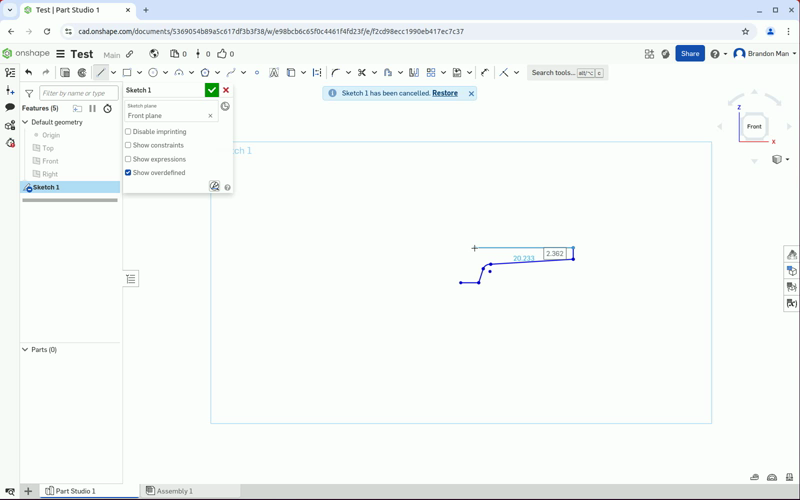
click(474, 247)
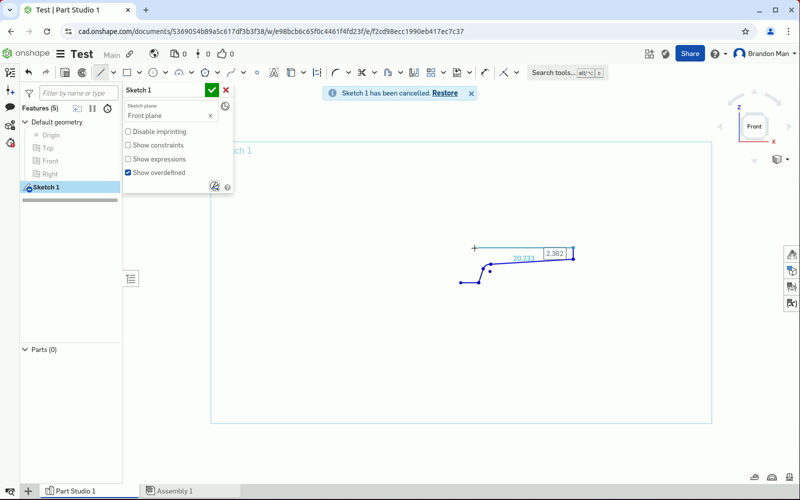
key_up(shift)
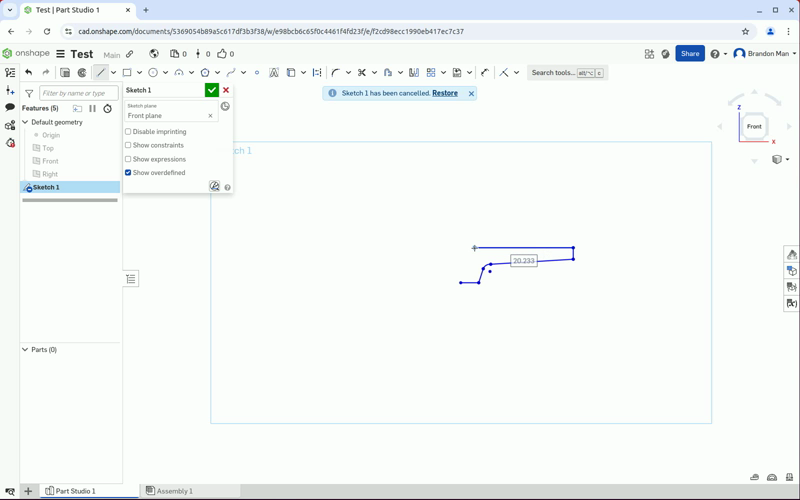
key(esc)
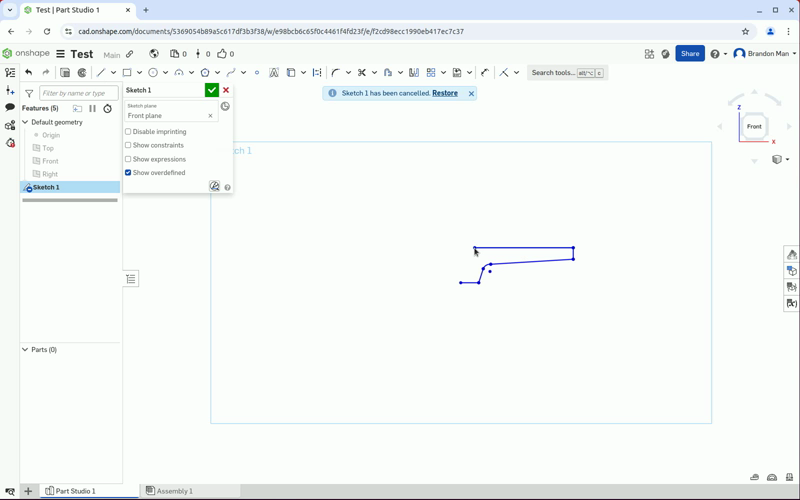
key(a)
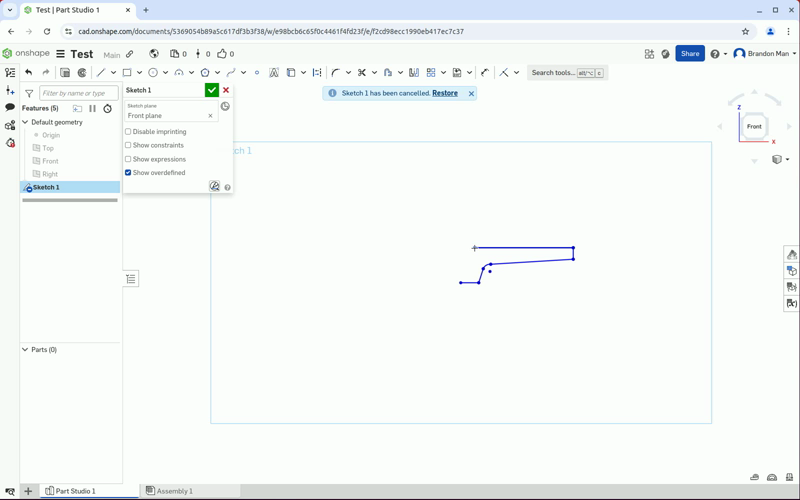
mouse_move(474, 247)
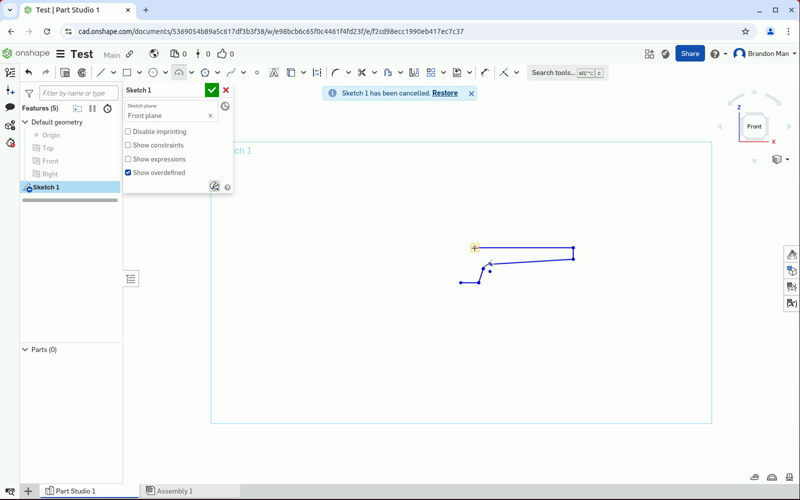
click(474, 247)
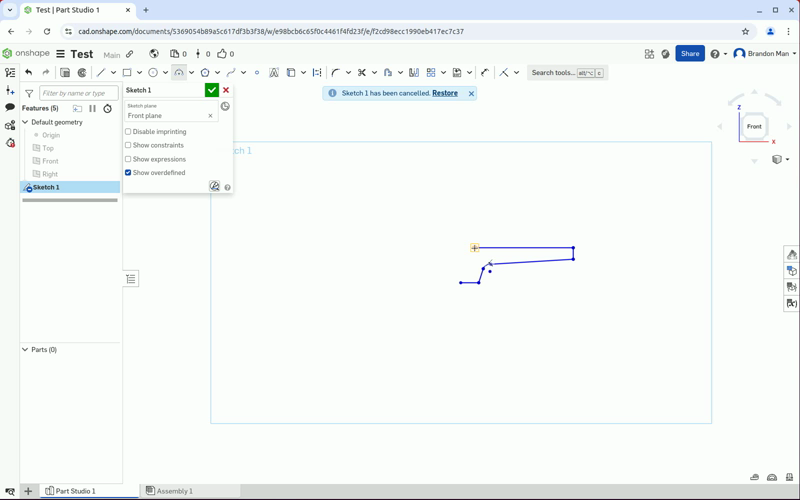
key_down(shift)
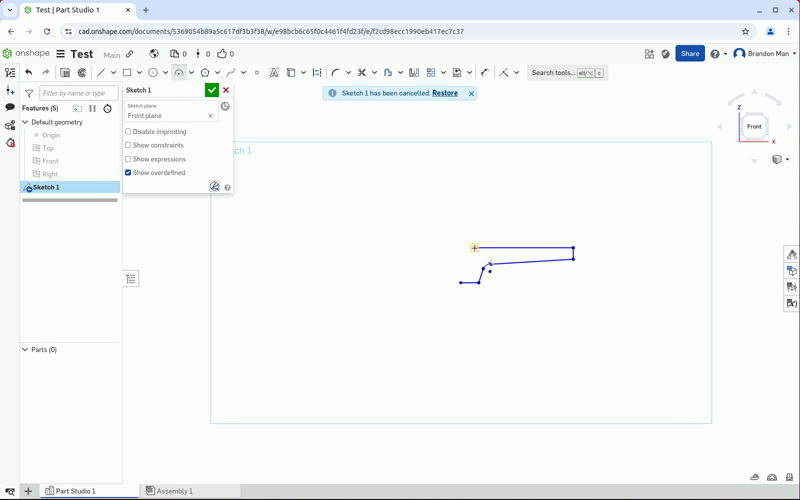
mouse_move(460, 261)
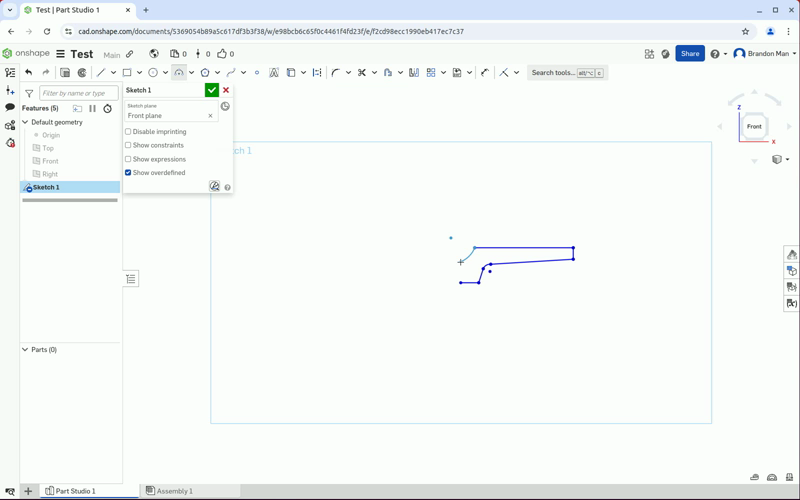
click(460, 261)
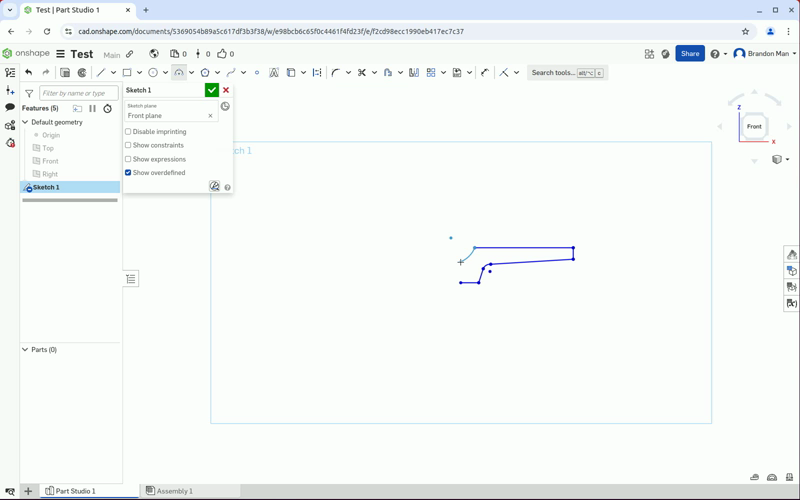
mouse_move(464, 251)
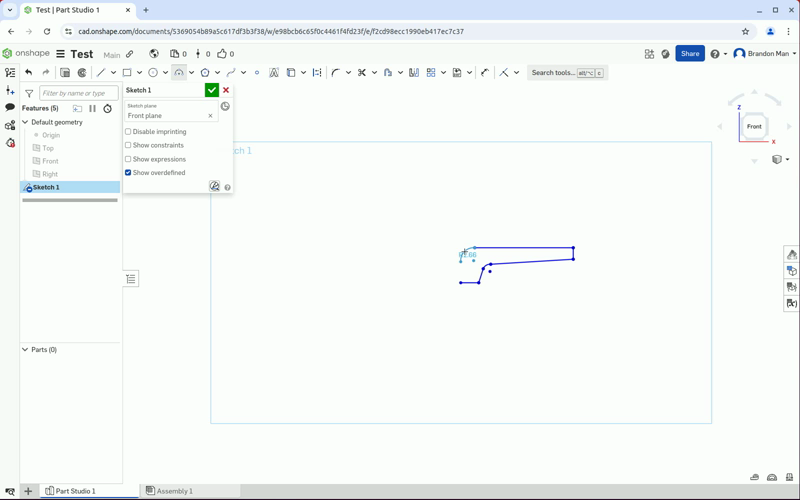
click(464, 251)
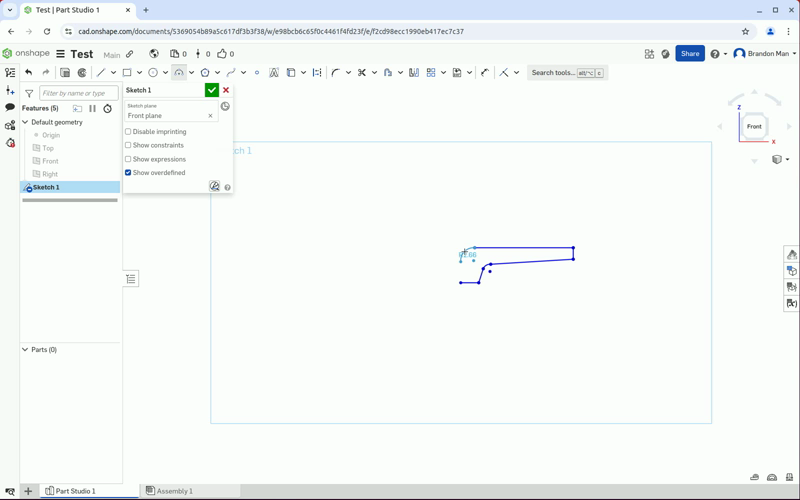
key_up(shift)
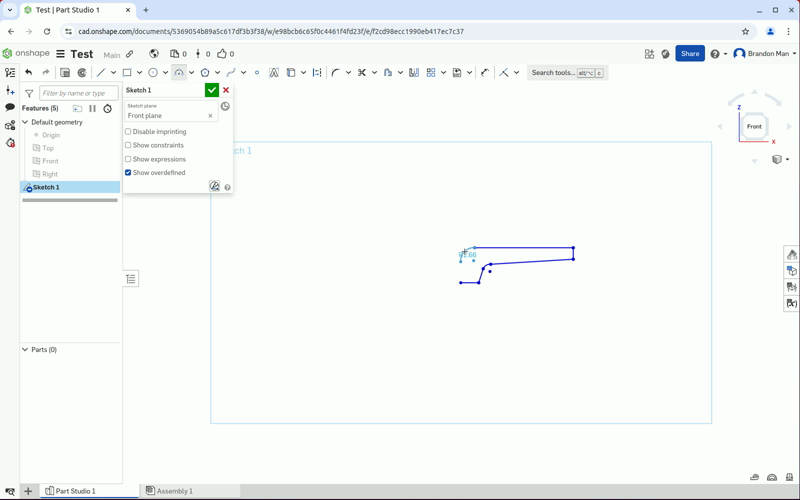
key(esc)
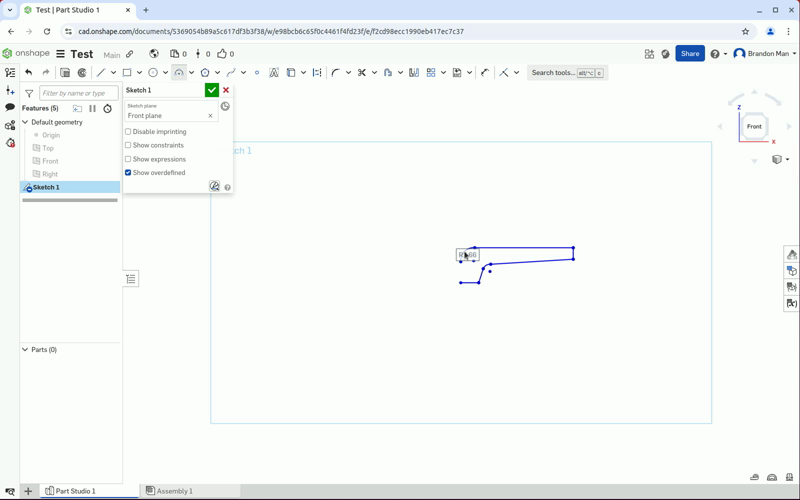
key(l)
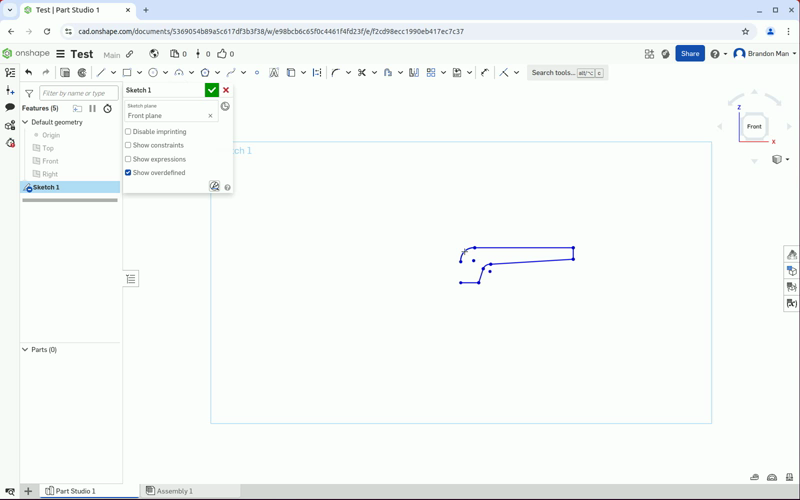
mouse_move(460, 261)
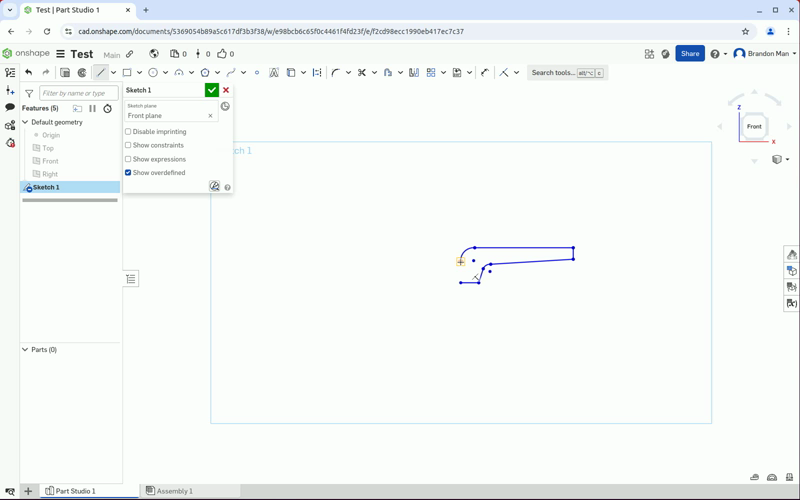
click(460, 261)
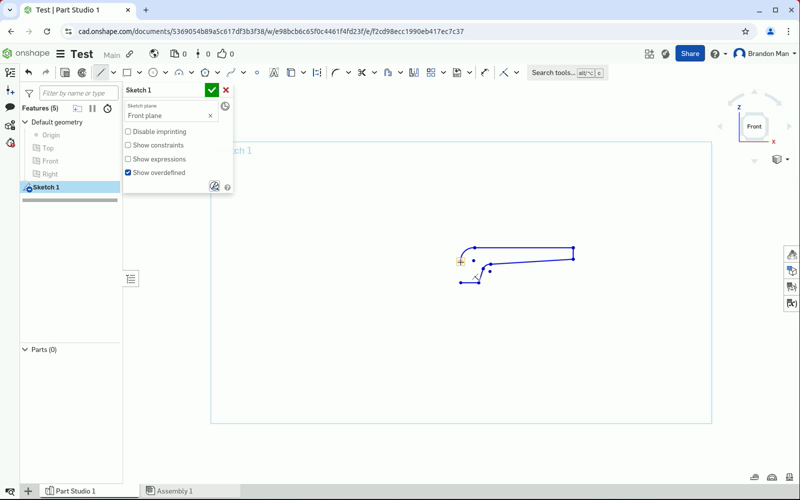
mouse_move(490, 261)
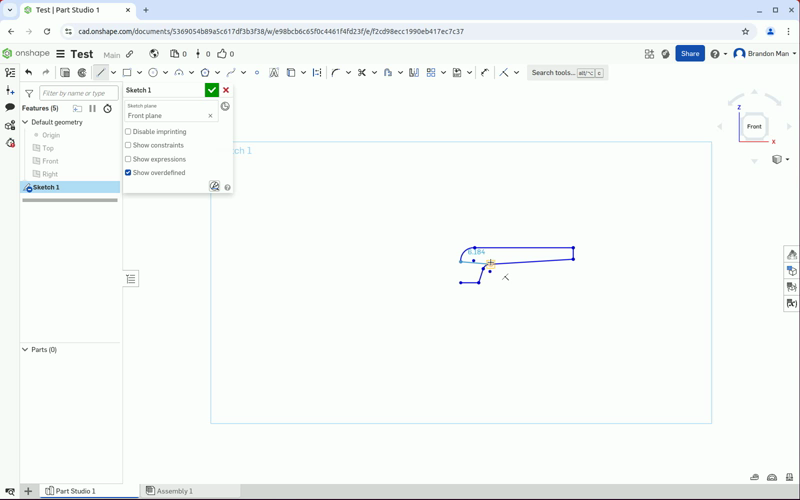
key_down(shift)
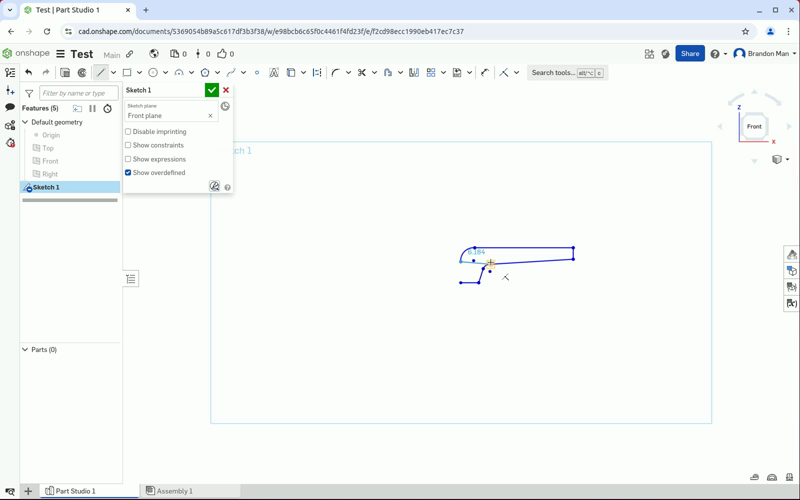
mouse_move(460, 282)
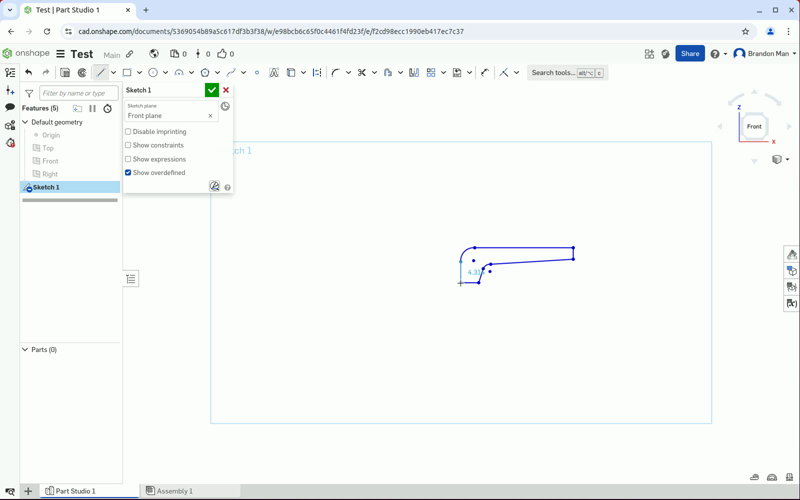
key_up(shift)
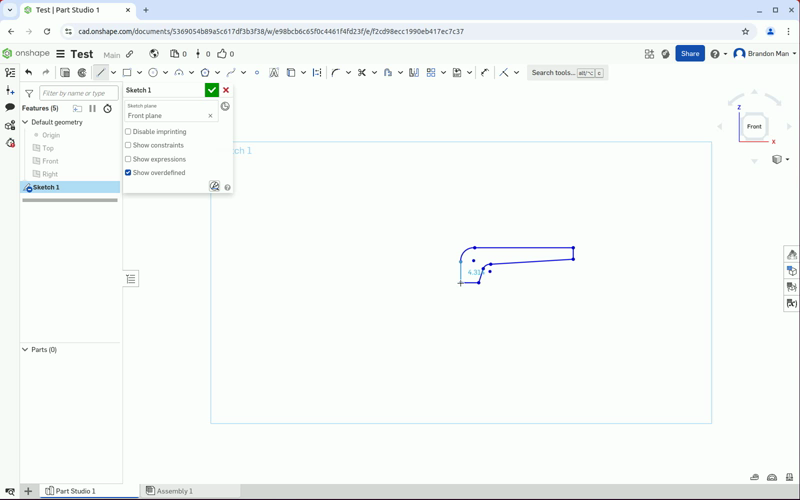
click(460, 282)
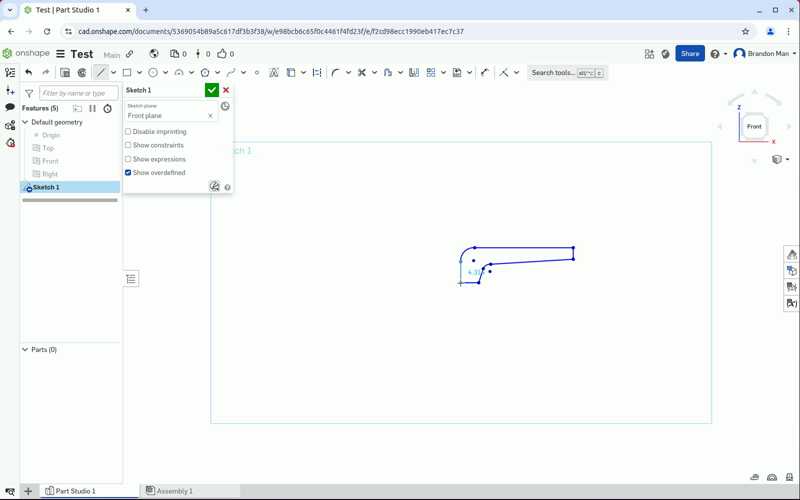
key(esc)
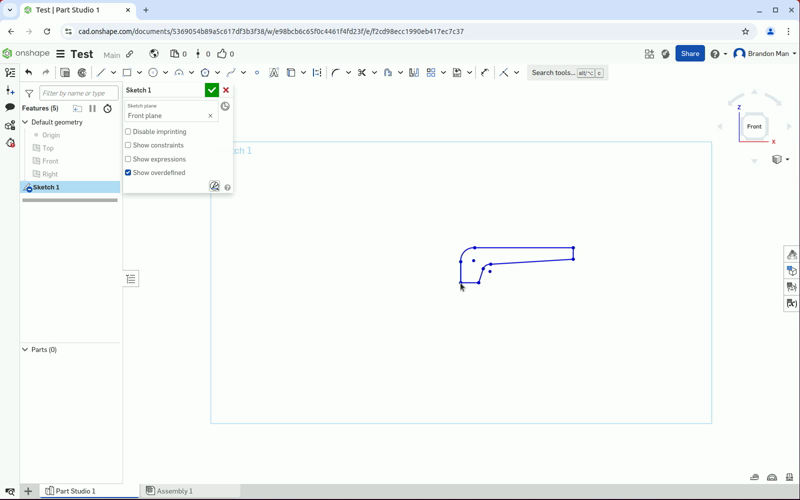
mouse_move(467, 256)
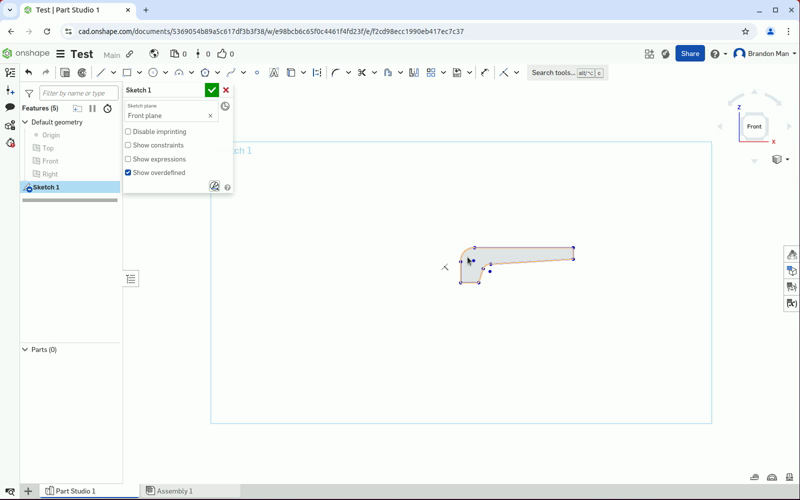
click(467, 256)
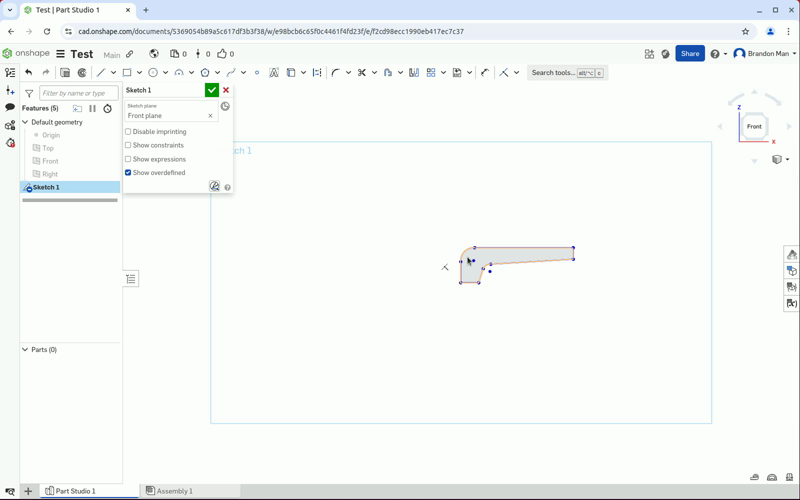
mouse_move(73, 352)
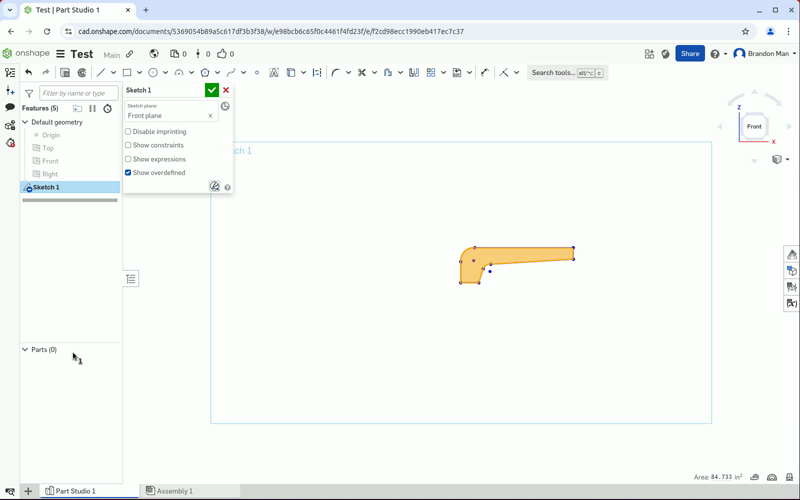
key(shift+y)
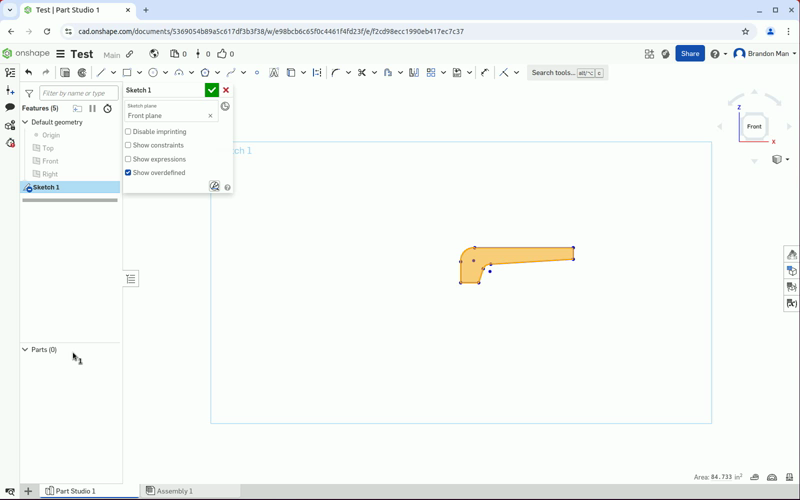
key(shift+e)
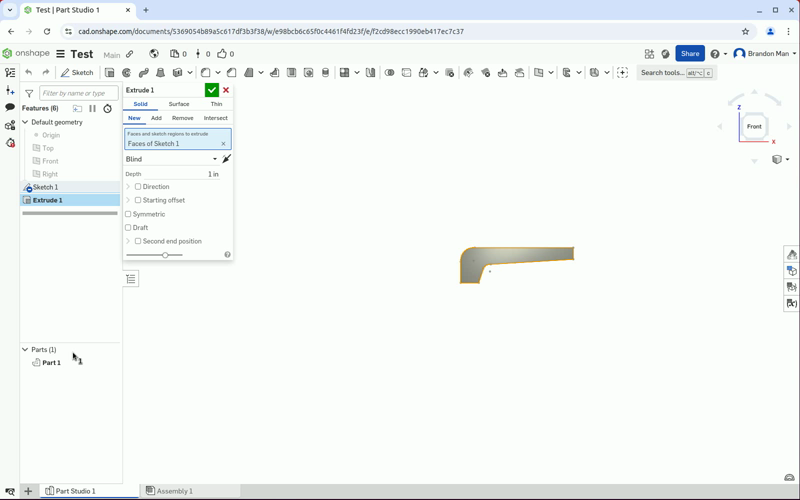
mouse_move(143, 106)
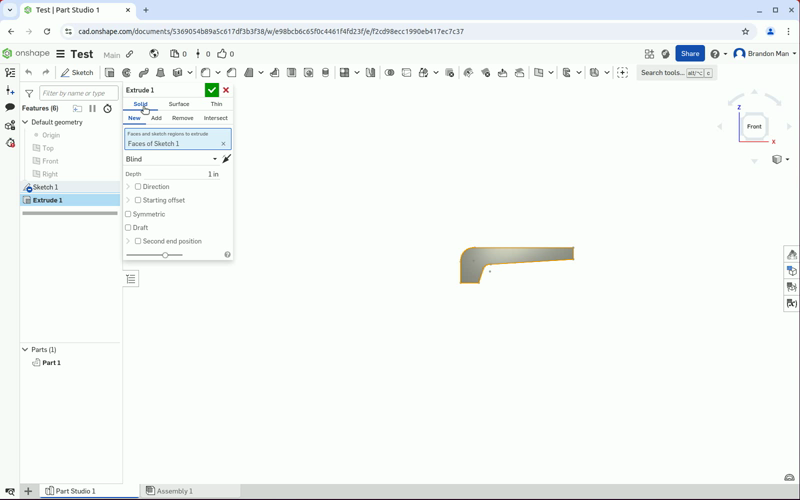
click(143, 106)
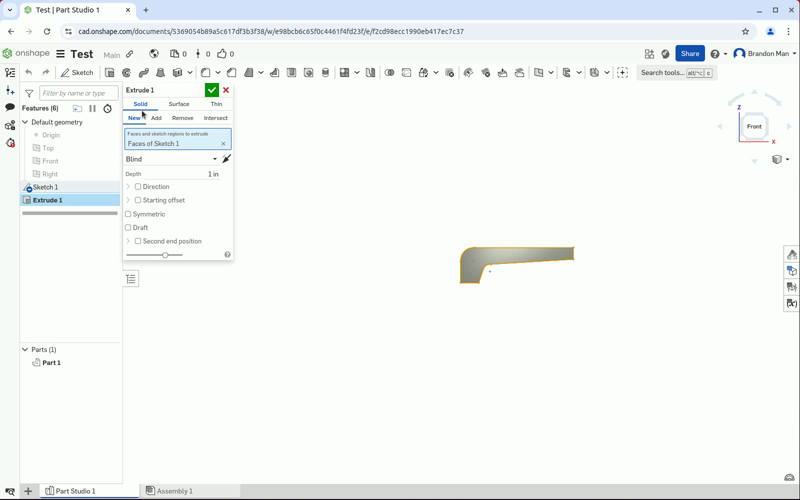
mouse_move(137, 120)
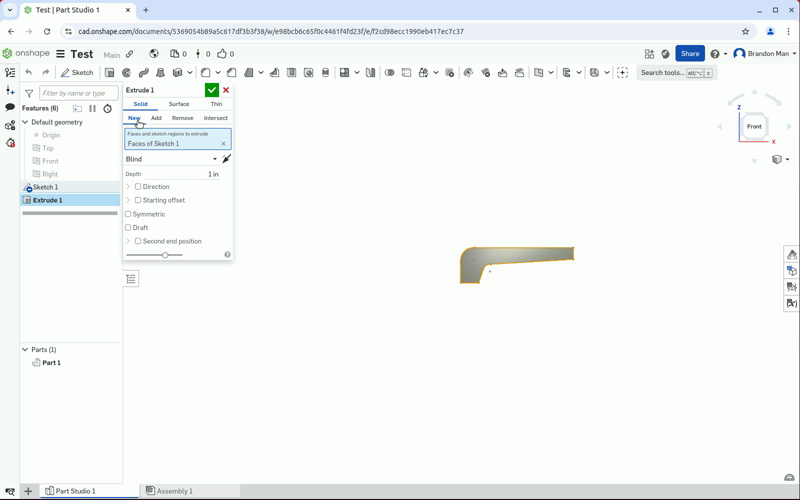
click(137, 120)
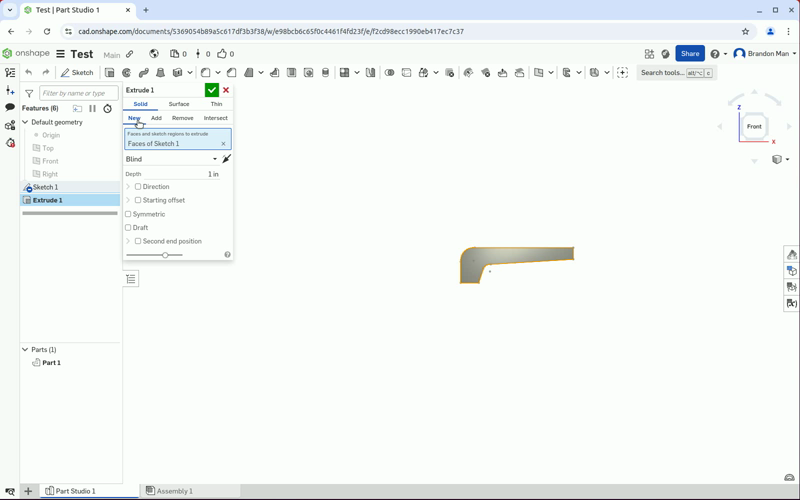
key(tab, 4)
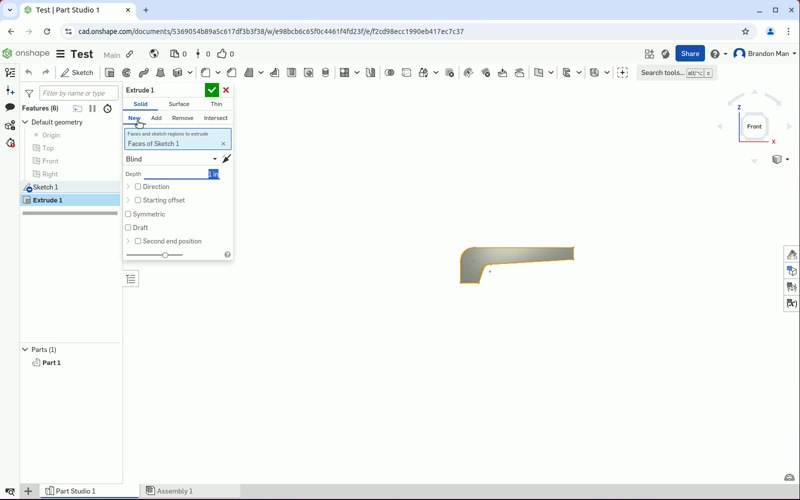
text(0.963)
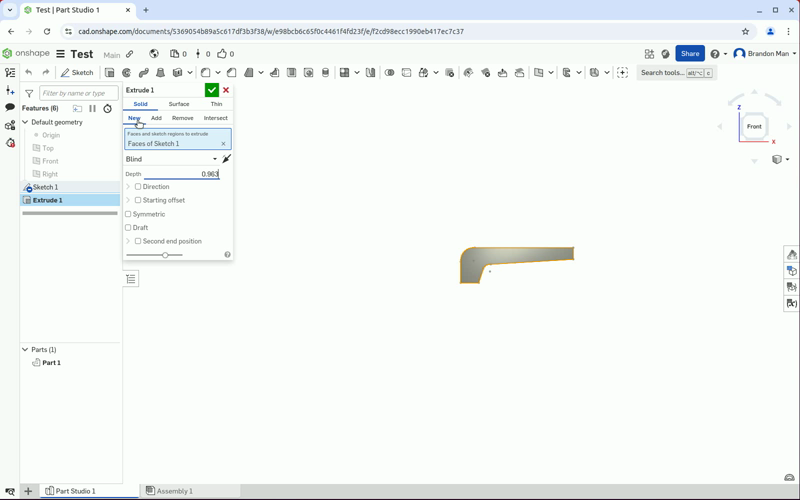
key(enter)
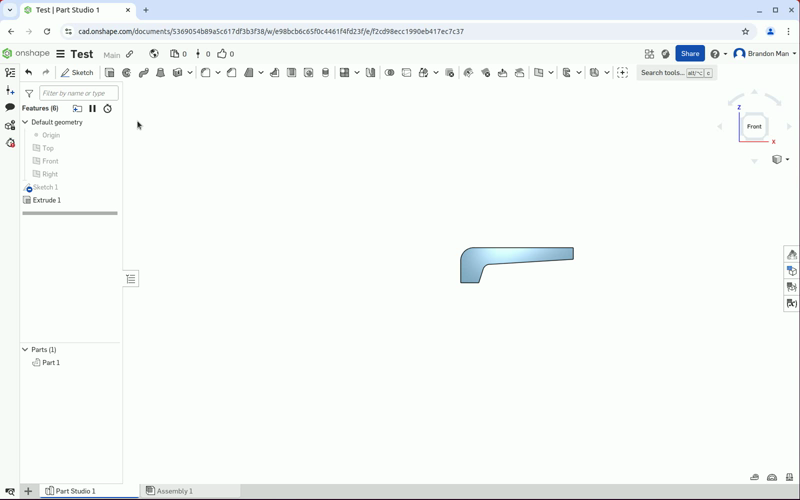
key(shift+h)
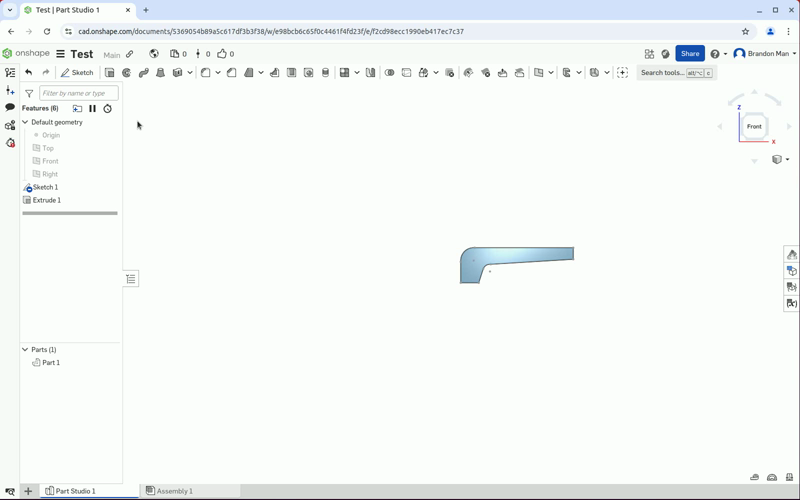
key(shift+h)
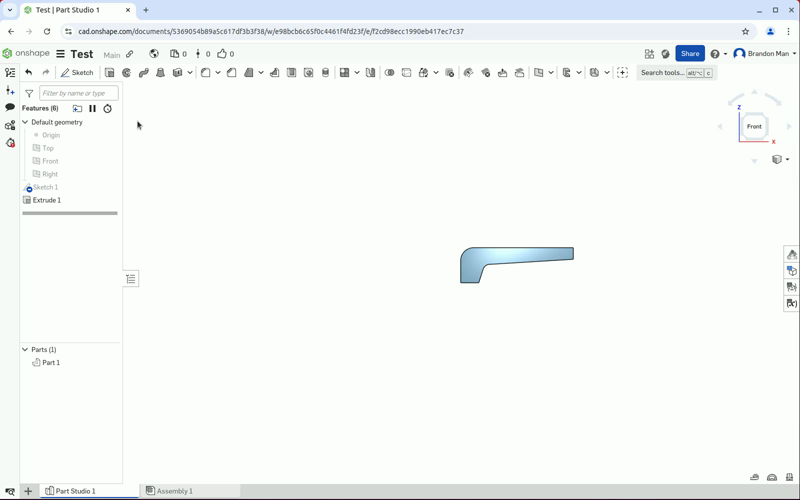
mouse_move(73, 189)
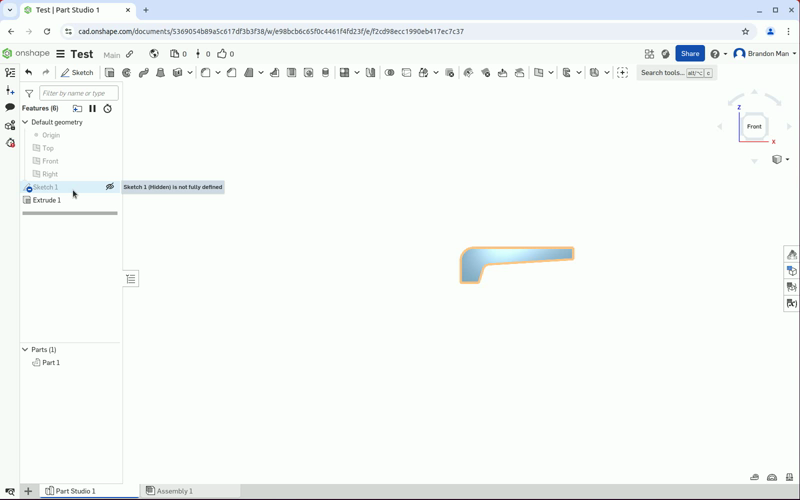
click(73, 189)
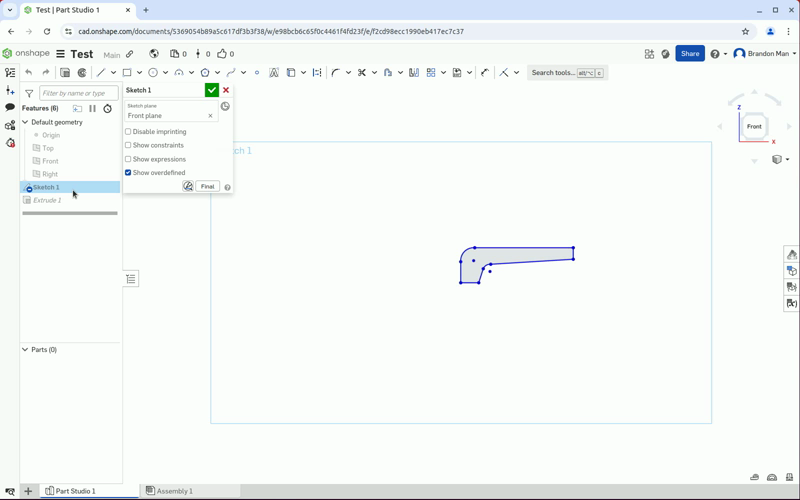
mouse_move(229, 92)
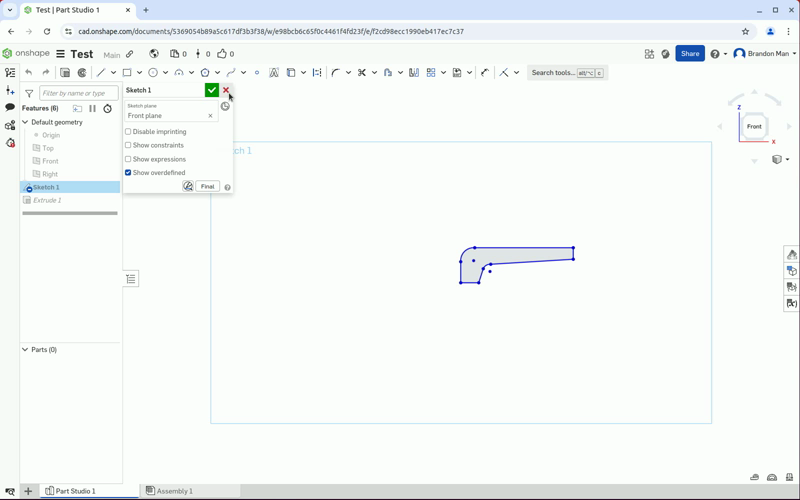
click(229, 92)
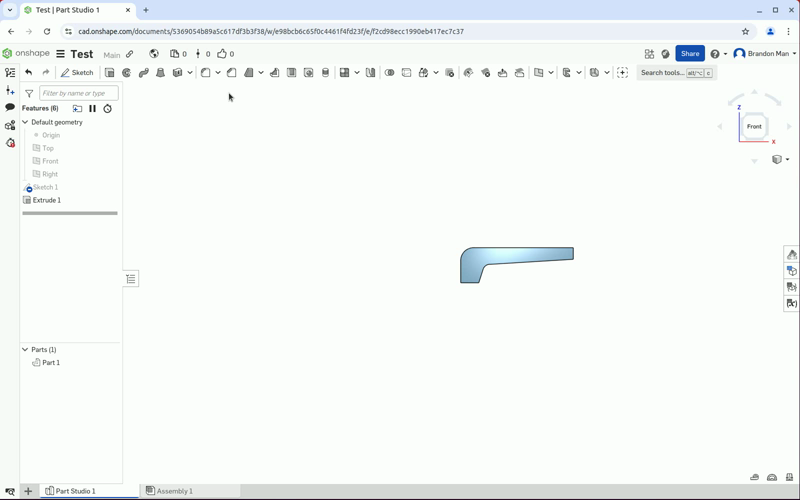
mouse_move(541, 75)
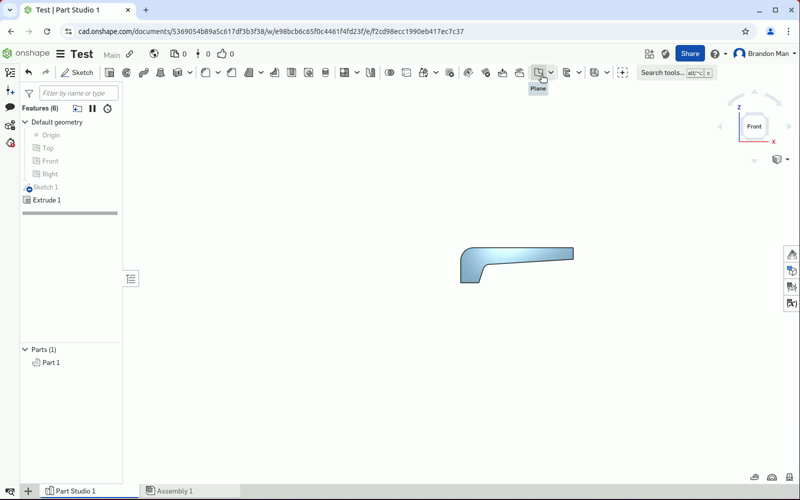
click(541, 75)
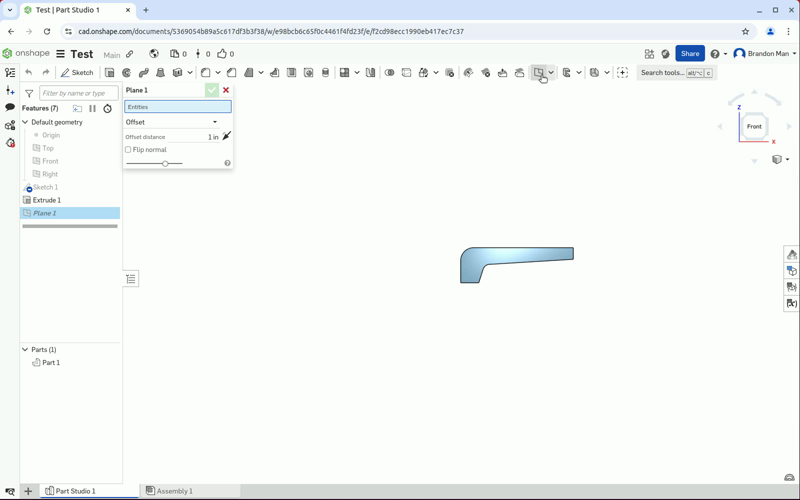
mouse_move(73, 163)
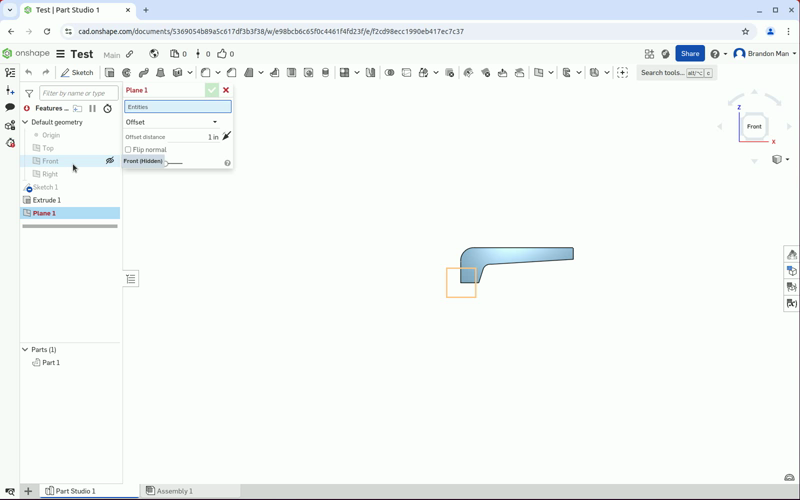
click(73, 163)
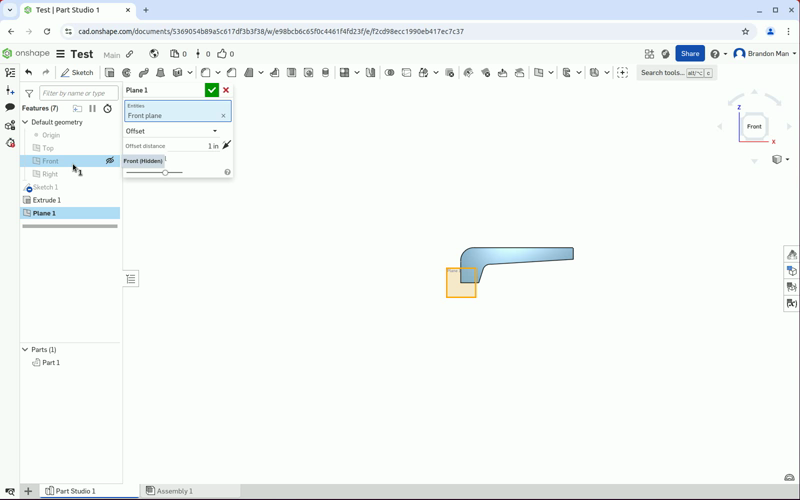
key(tab, 2)
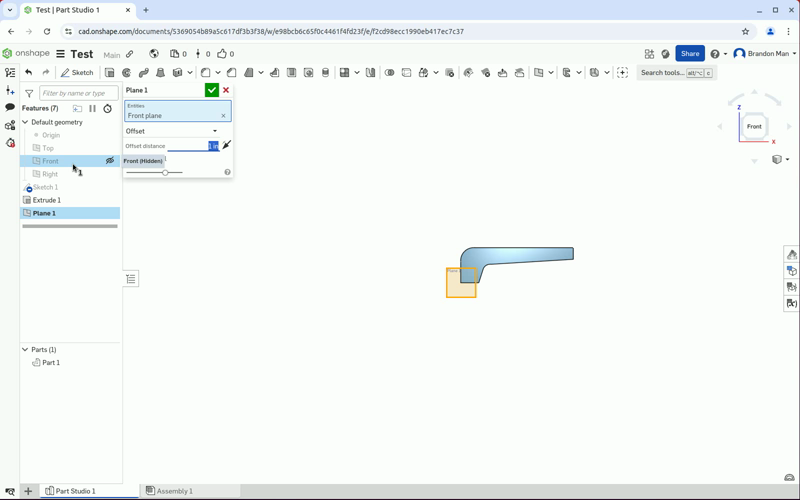
text(0.955)
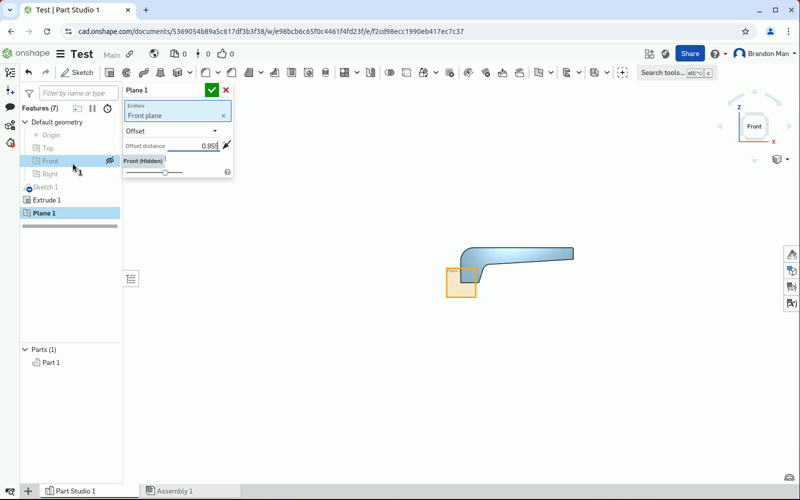
key(enter, 2)
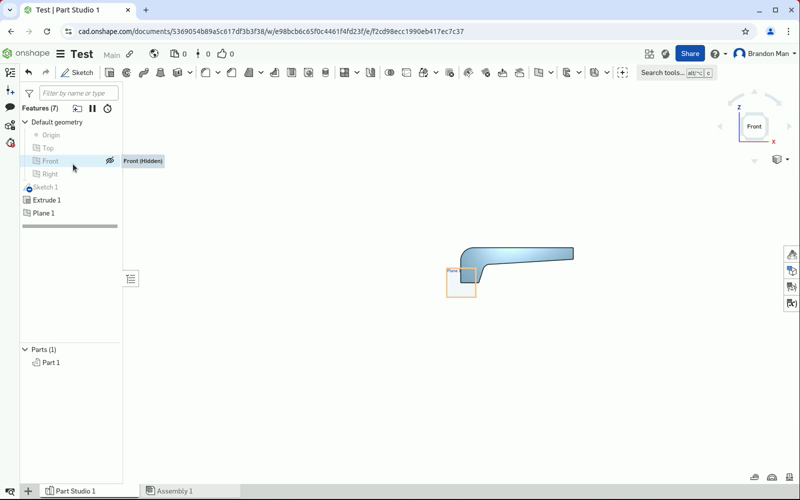
key(shift+s)
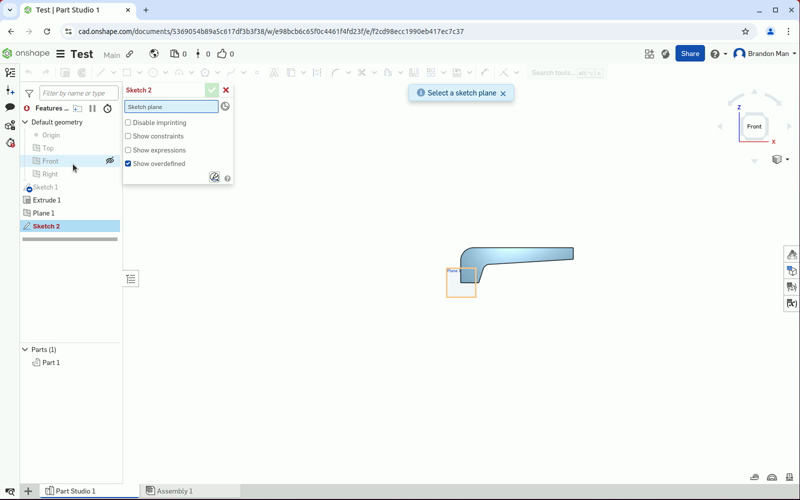
mouse_move(73, 215)
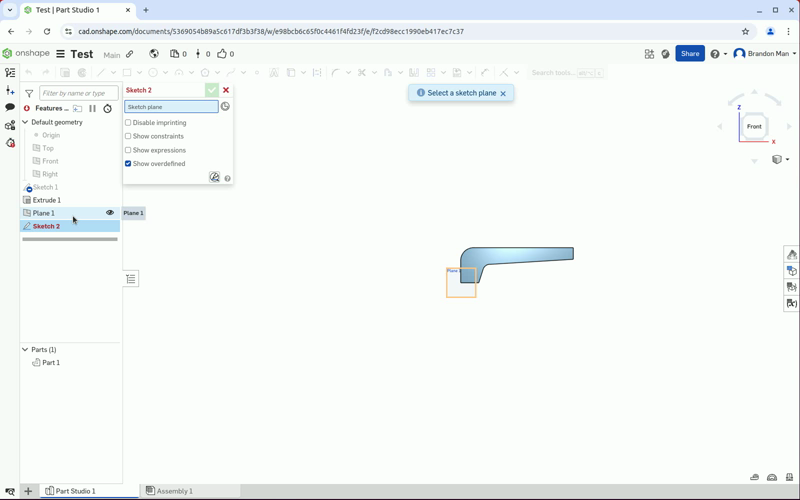
click(73, 215)
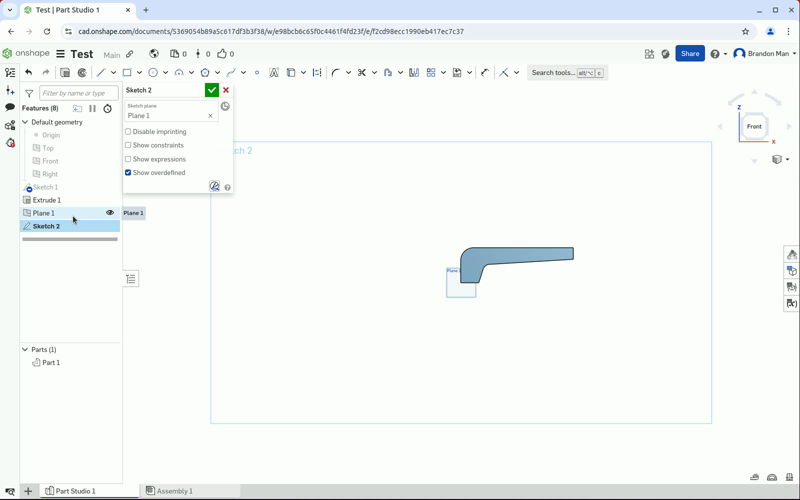
mouse_move(73, 352)
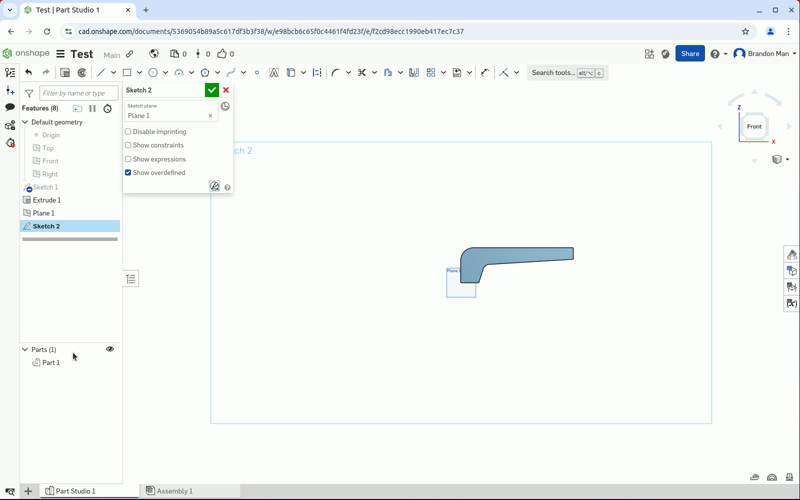
key(y)
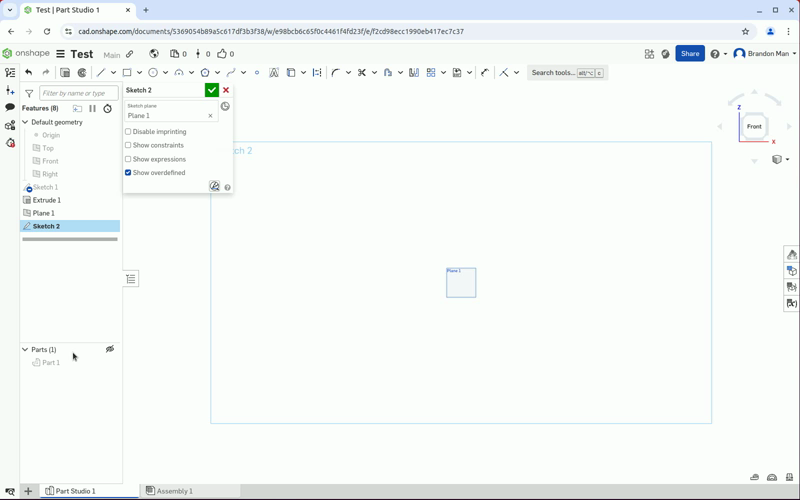
key(c)
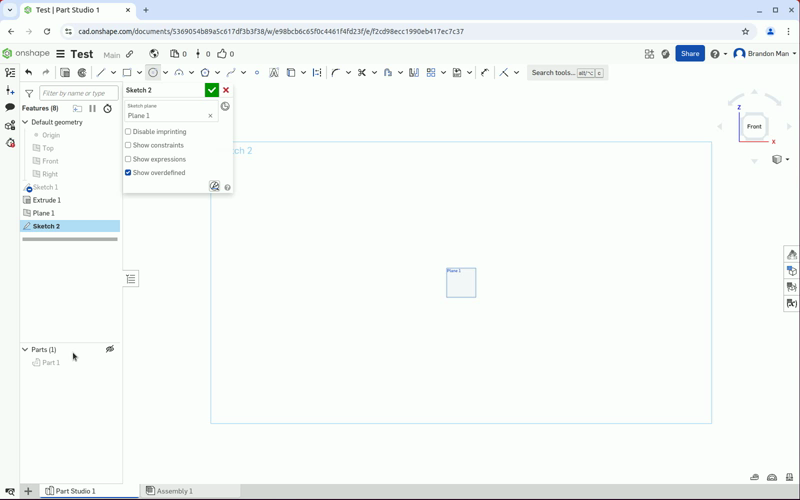
key_down(shift)
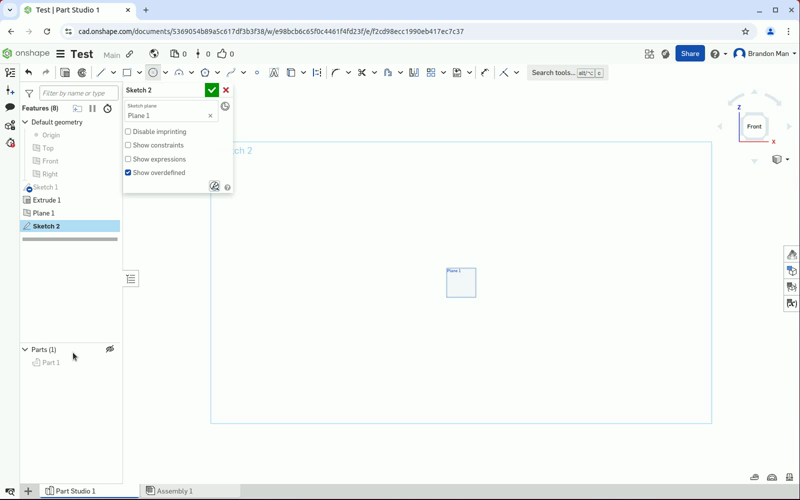
mouse_move(476, 261)
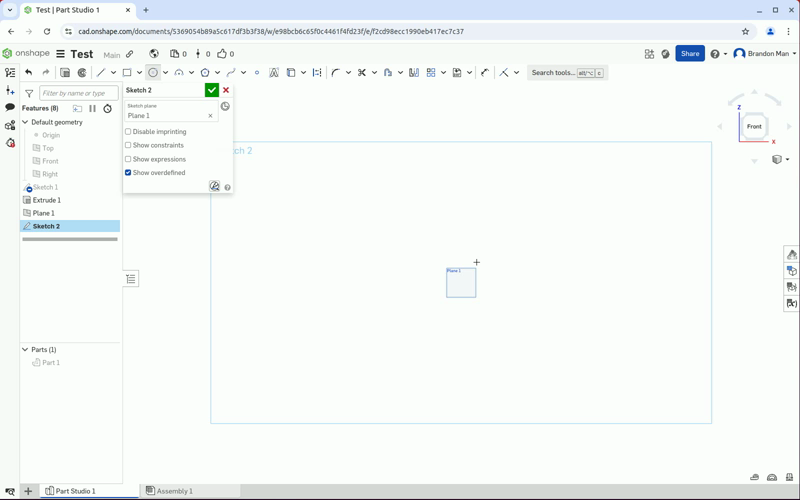
click(476, 261)
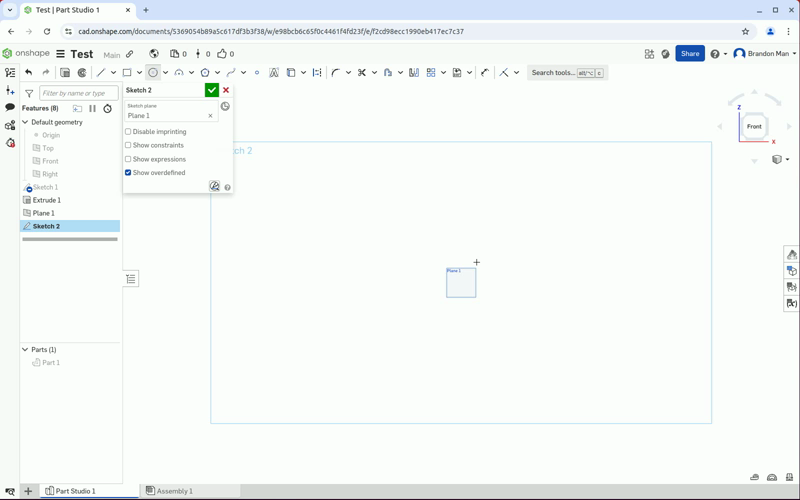
key_up(shift)
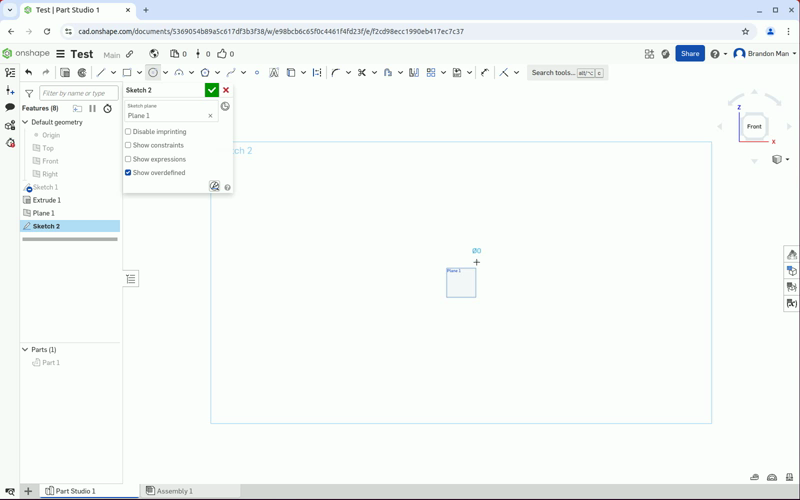
mouse_move(481, 261)
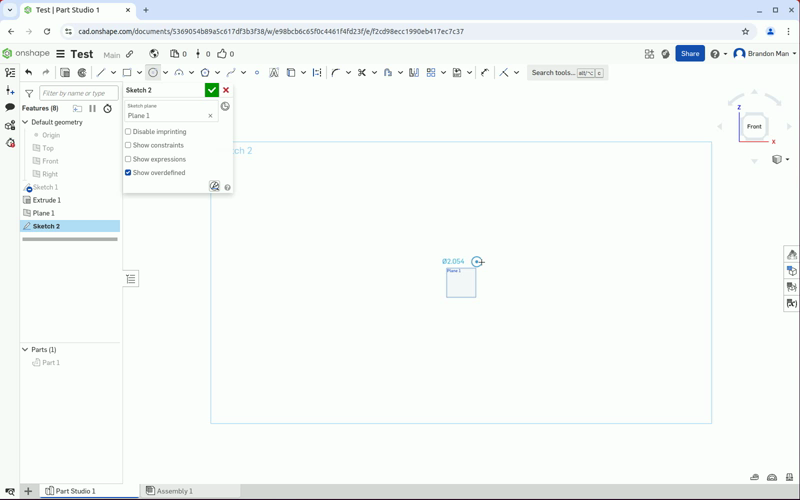
click(481, 261)
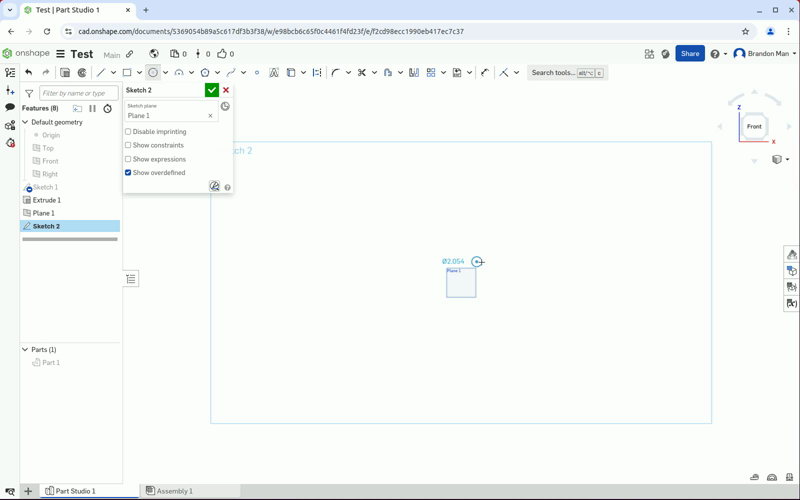
key(esc)
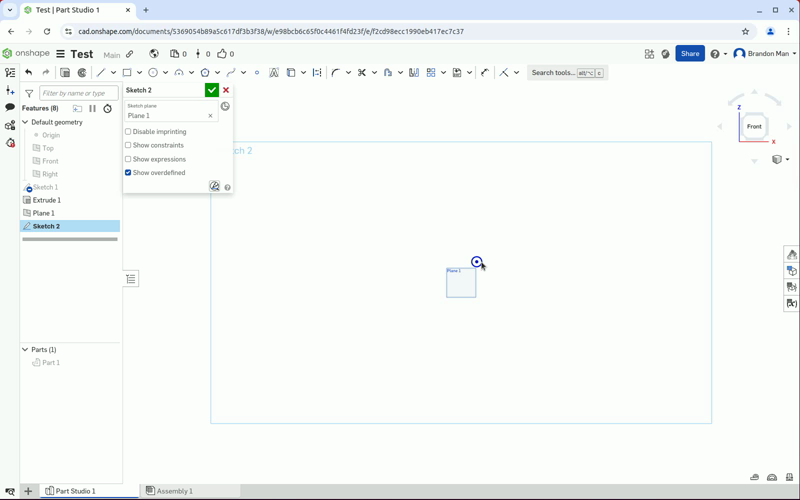
mouse_move(473, 261)
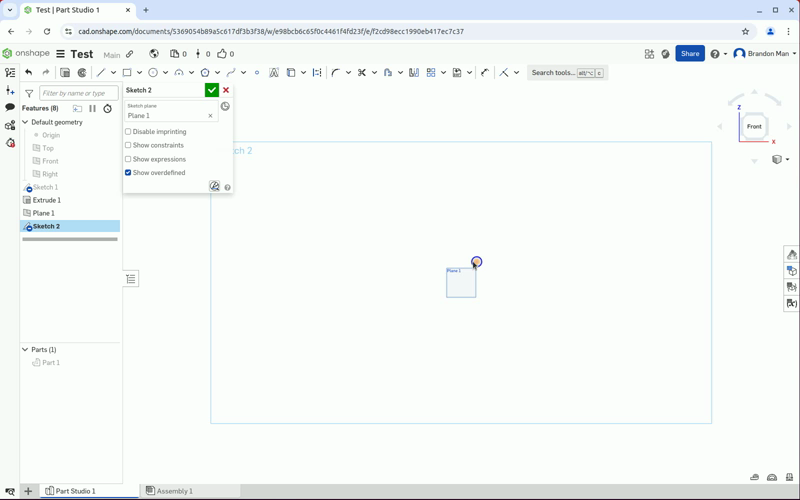
scroll(6)
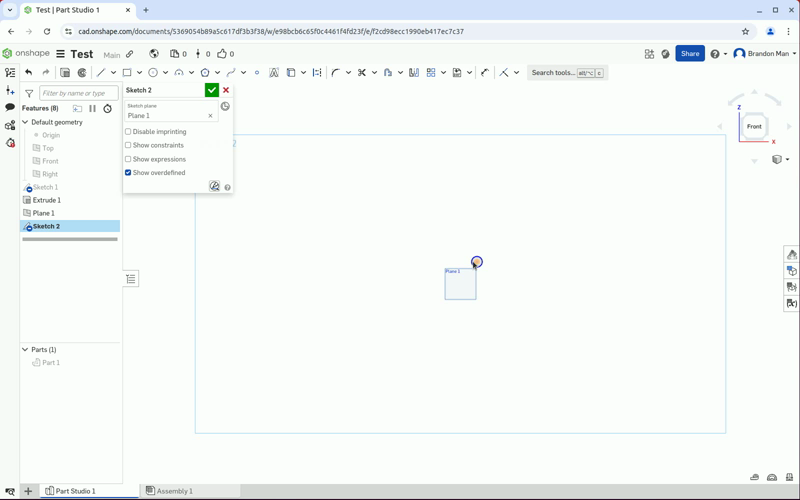
scroll(6)
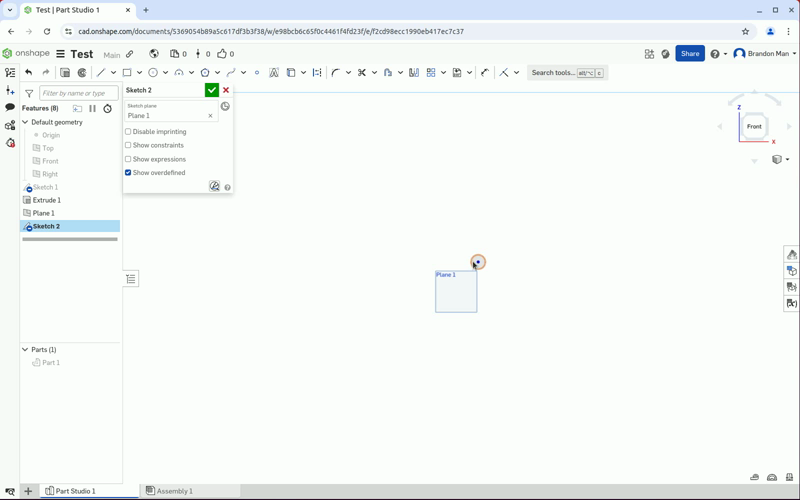
scroll(6)
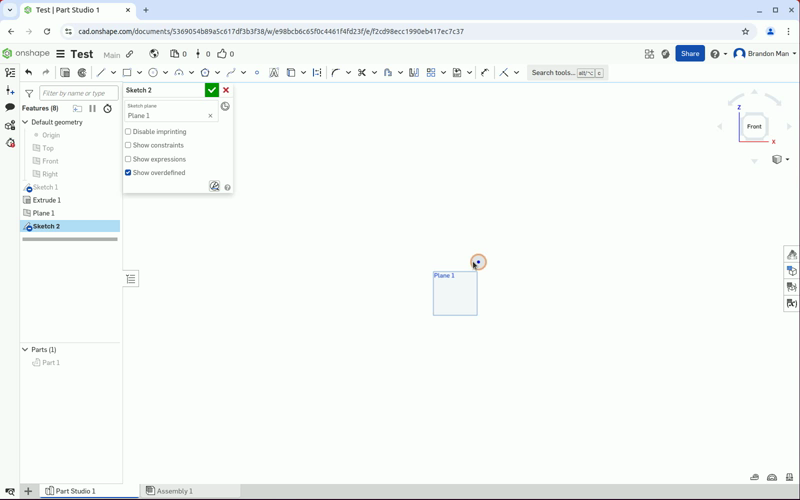
scroll(6)
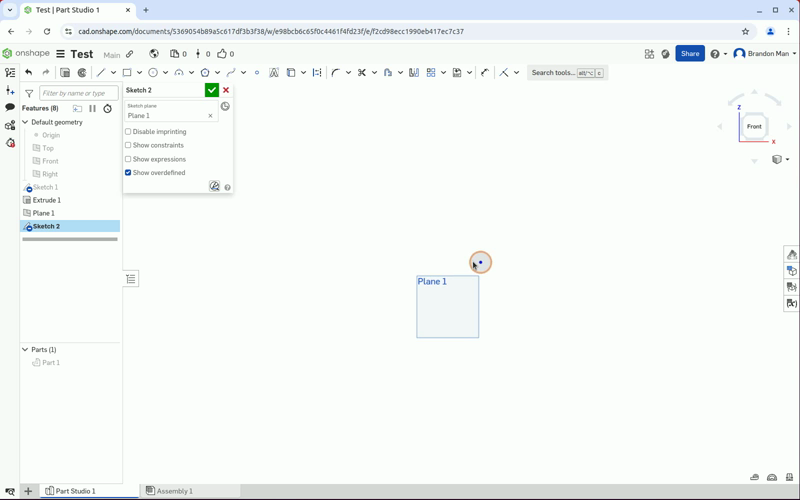
scroll(6)
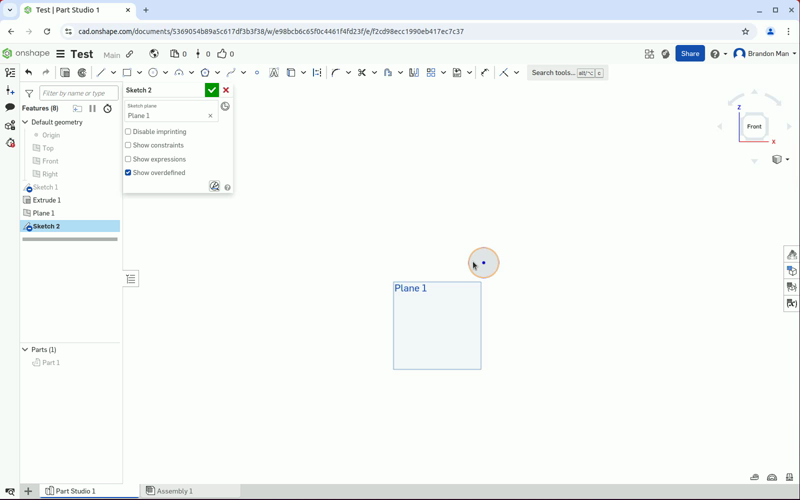
scroll(6)
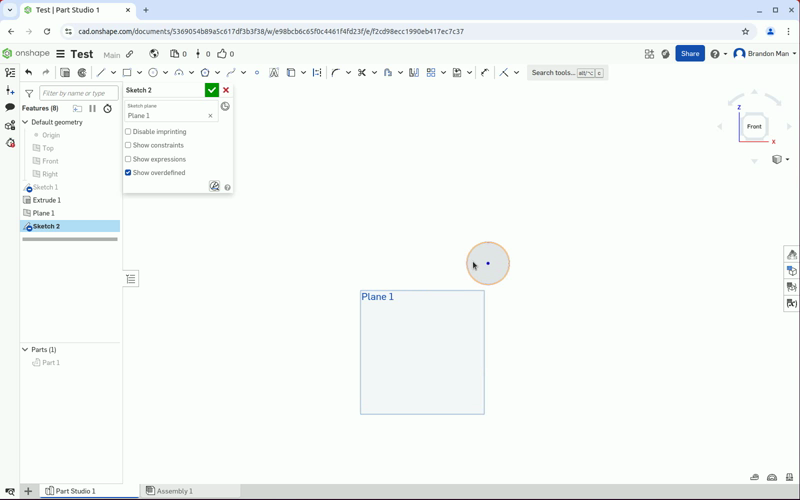
scroll(6)
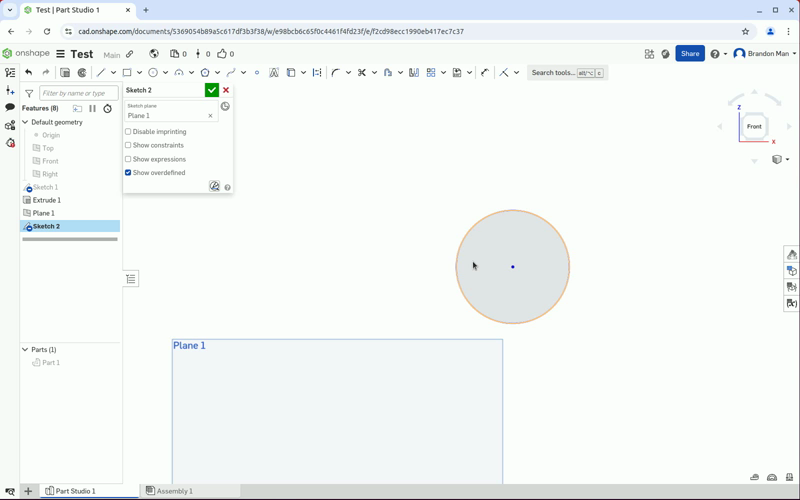
click(473, 261)
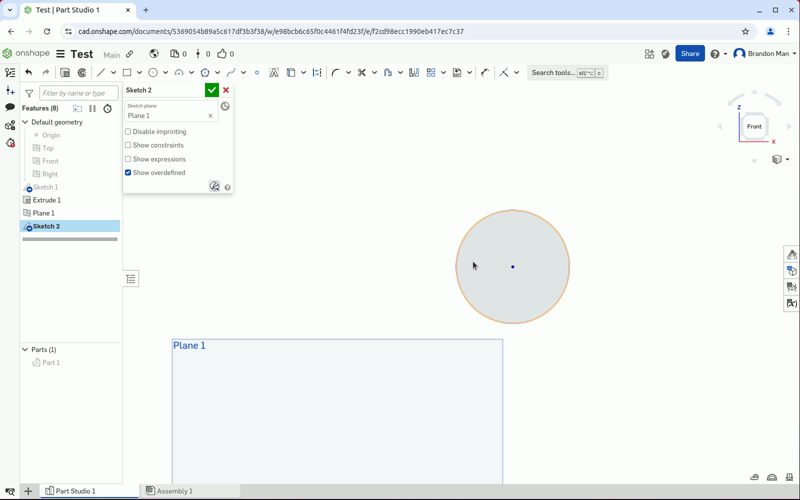
scroll(-6)
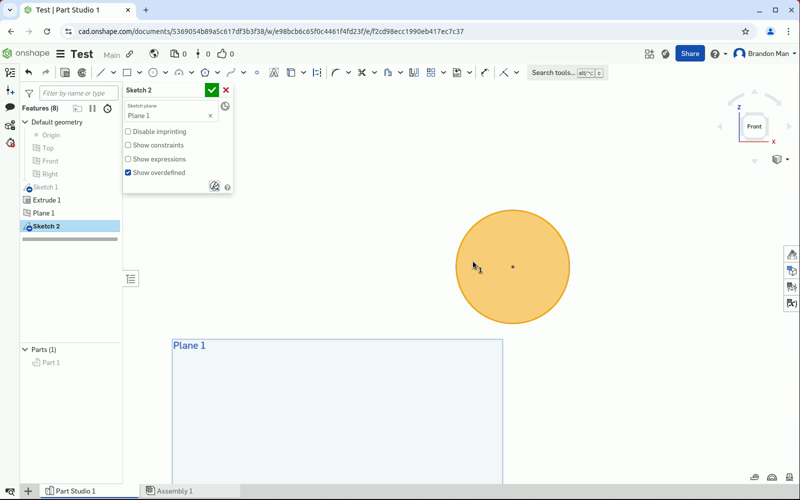
scroll(-6)
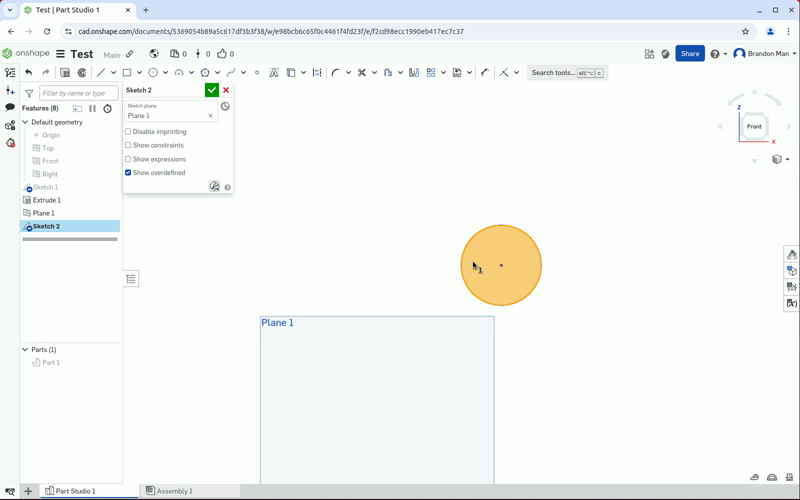
scroll(-6)
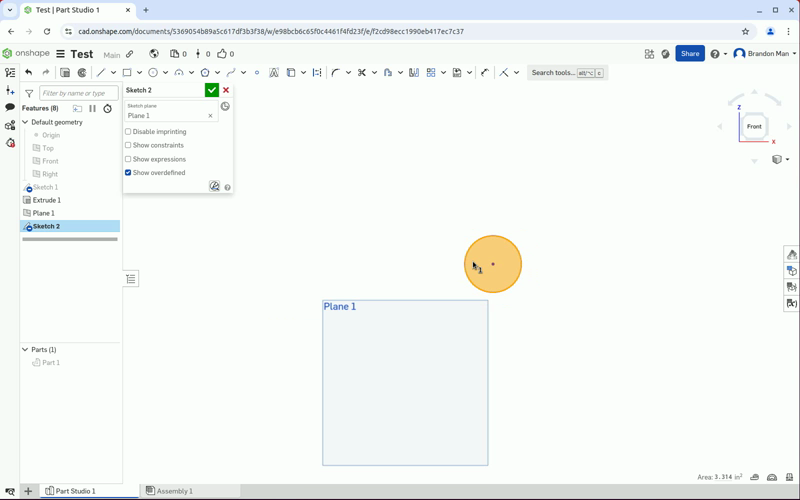
scroll(-6)
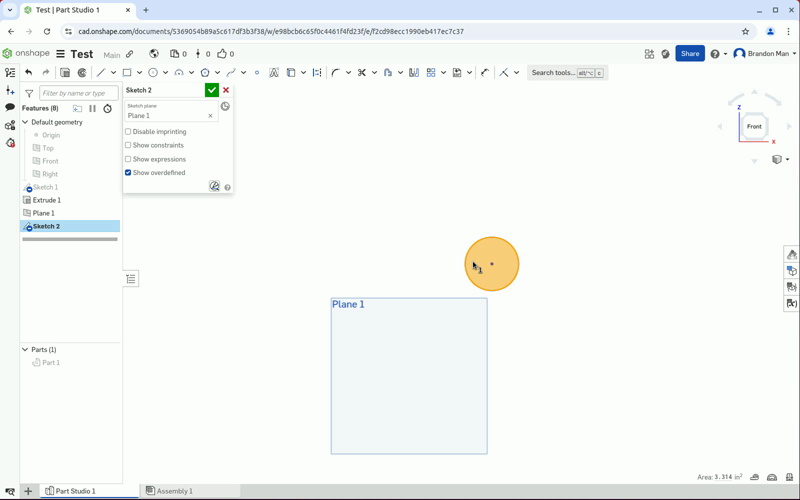
scroll(-6)
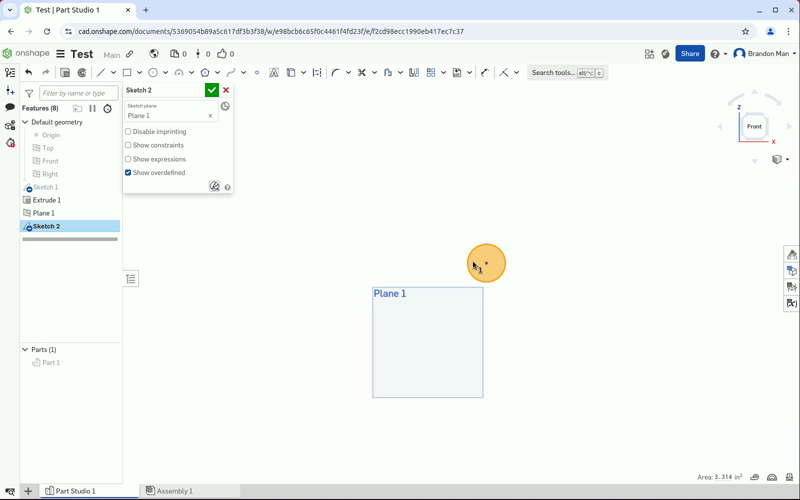
scroll(-6)
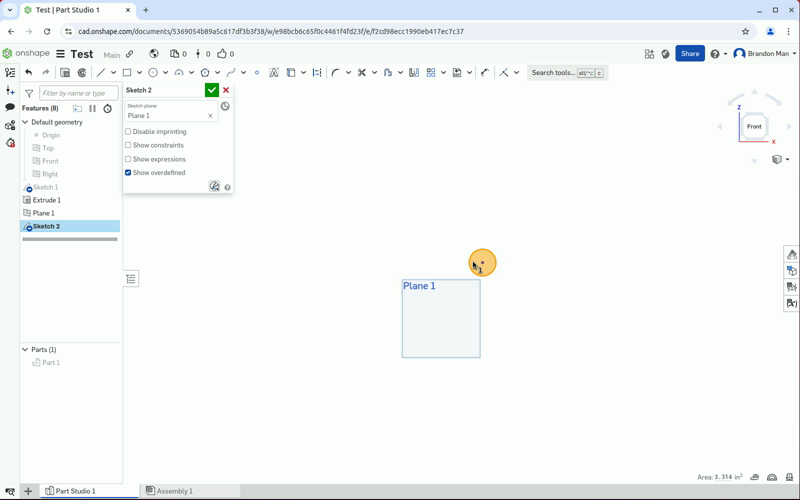
scroll(-6)
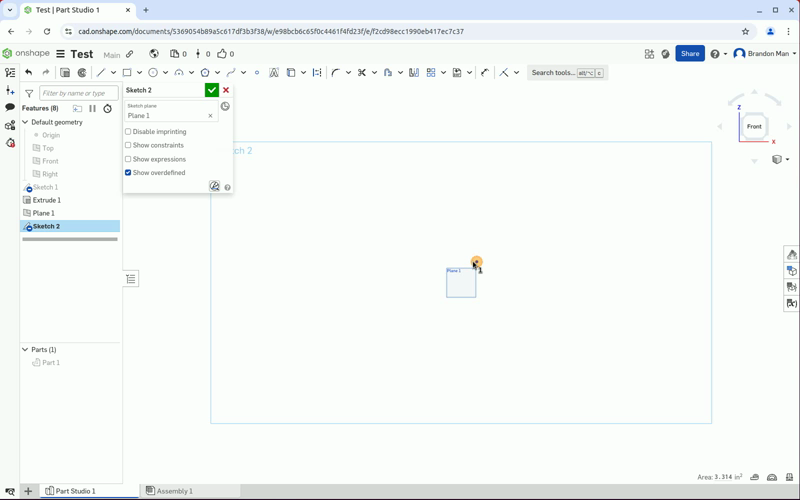
mouse_move(73, 352)
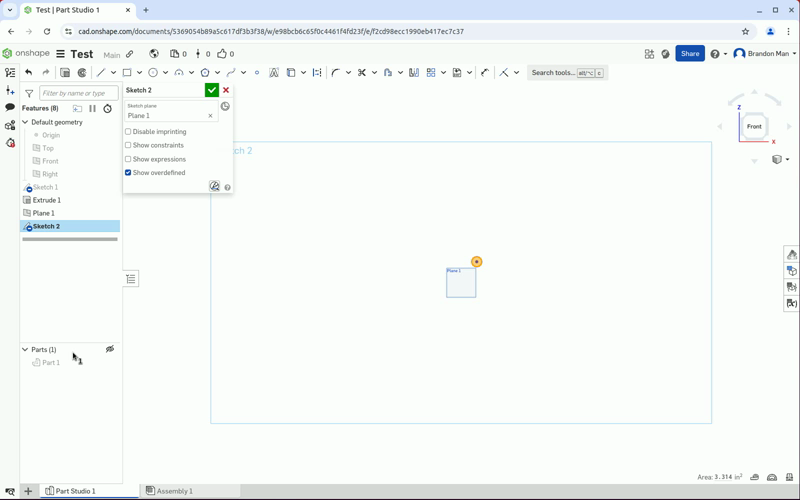
key(shift+y)
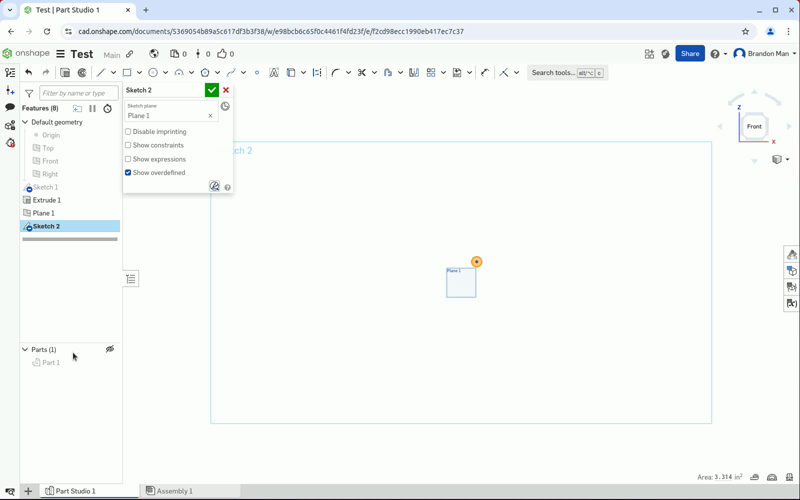
key(shift+e)
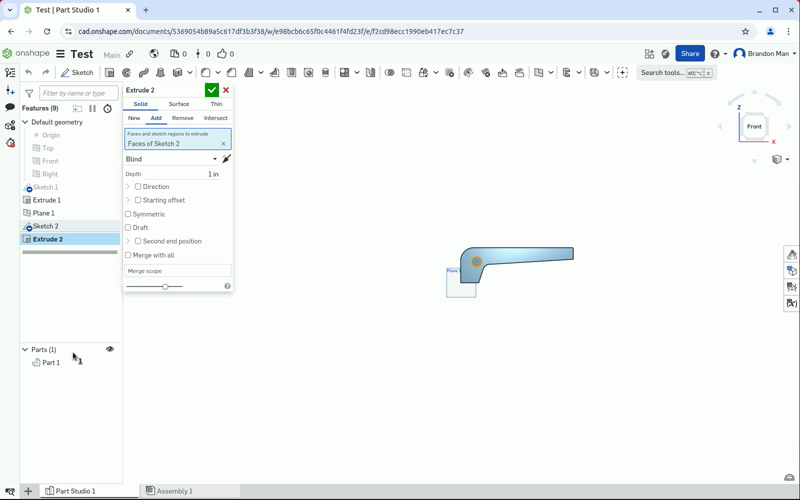
mouse_move(143, 106)
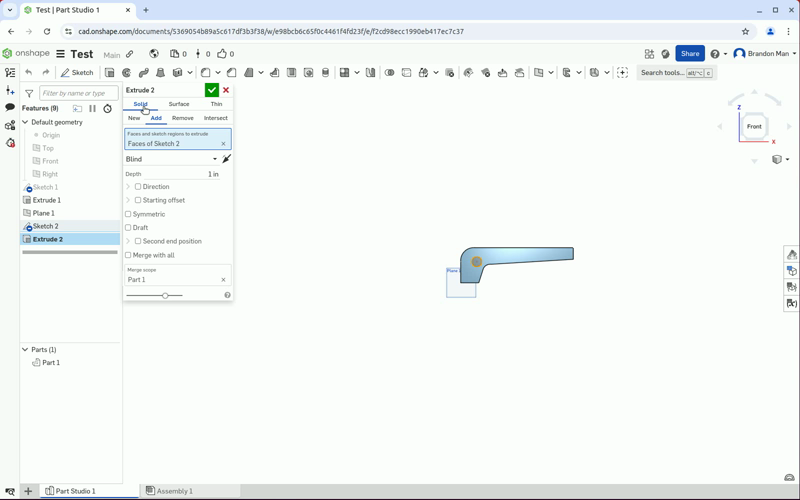
click(143, 106)
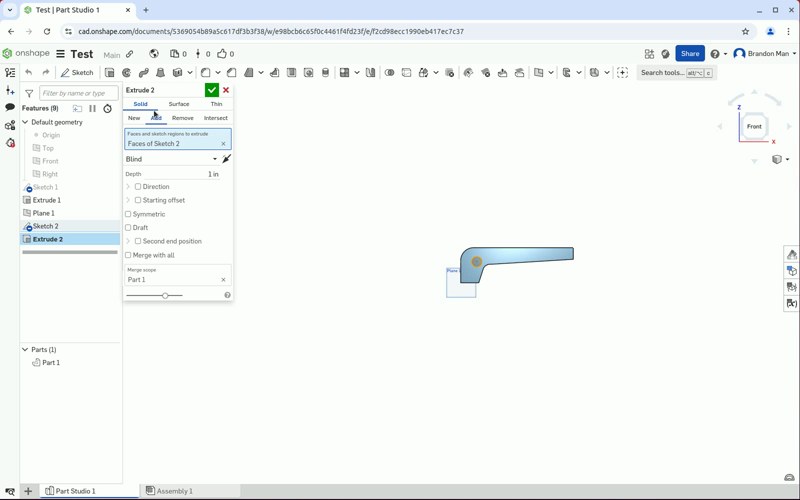
mouse_move(186, 120)
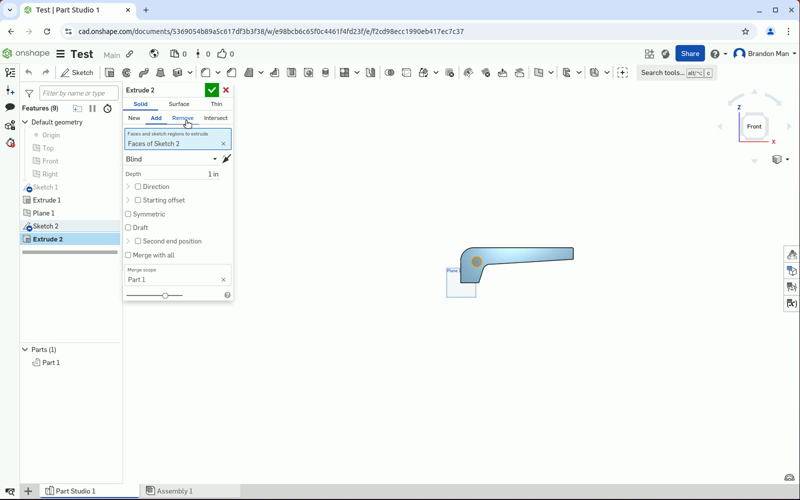
click(186, 120)
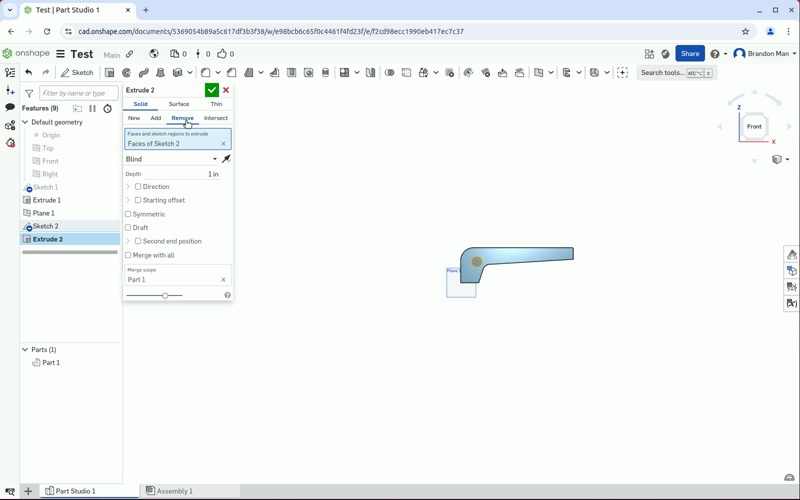
key(tab, 4)
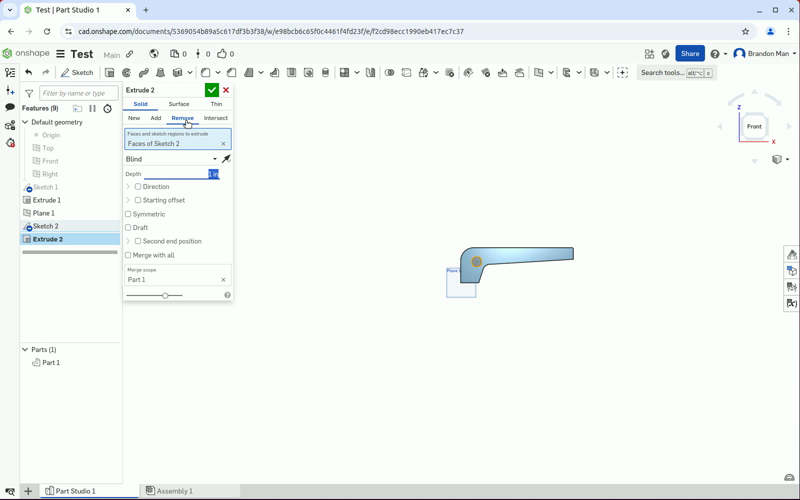
text(9.628)
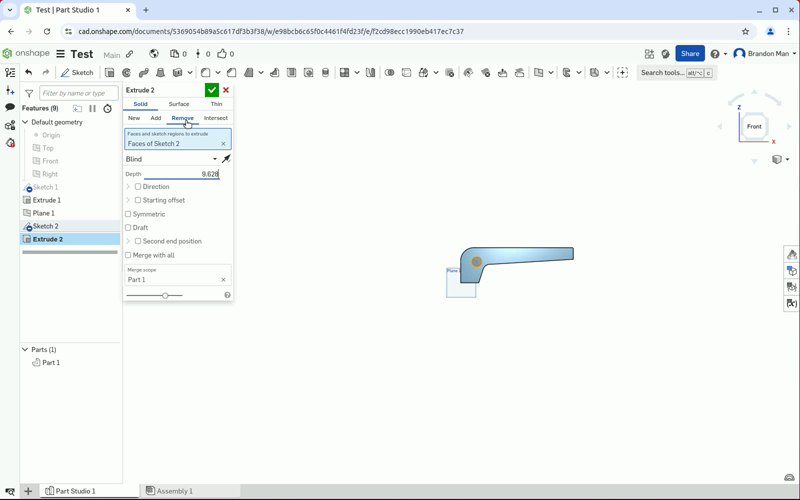
key(tab, 6)
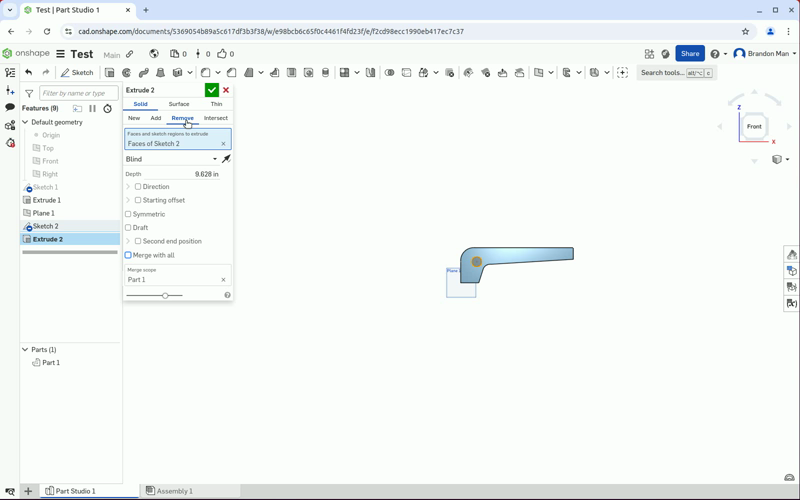
key(space)
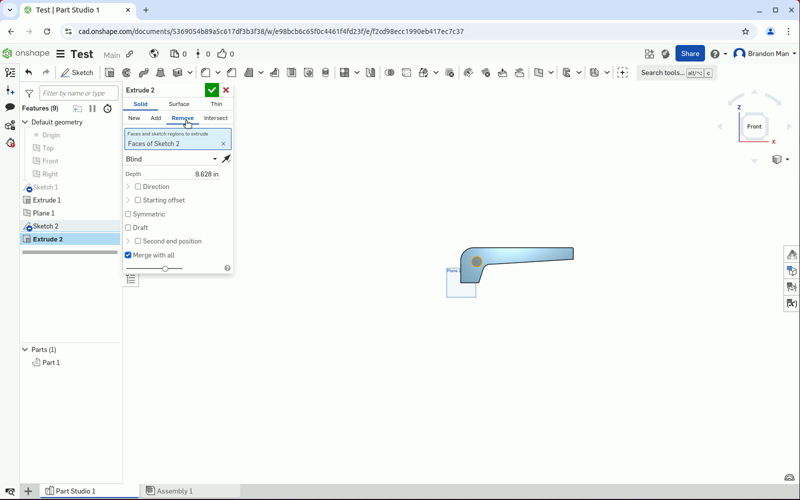
key(enter)
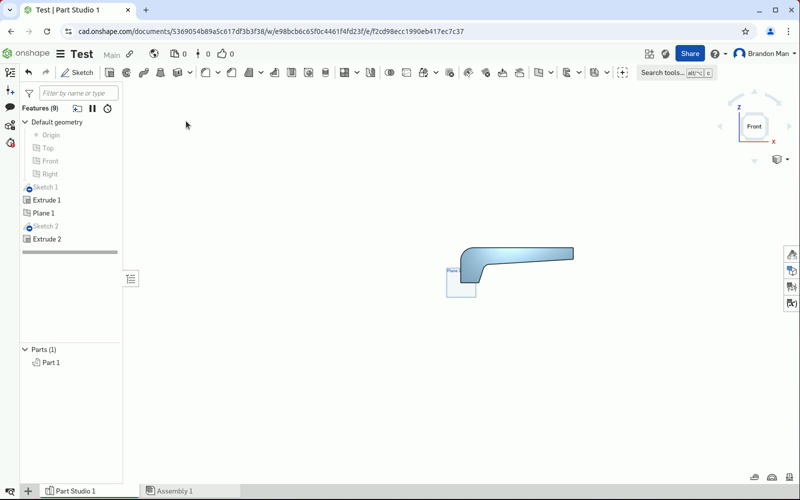
key(shift+h)
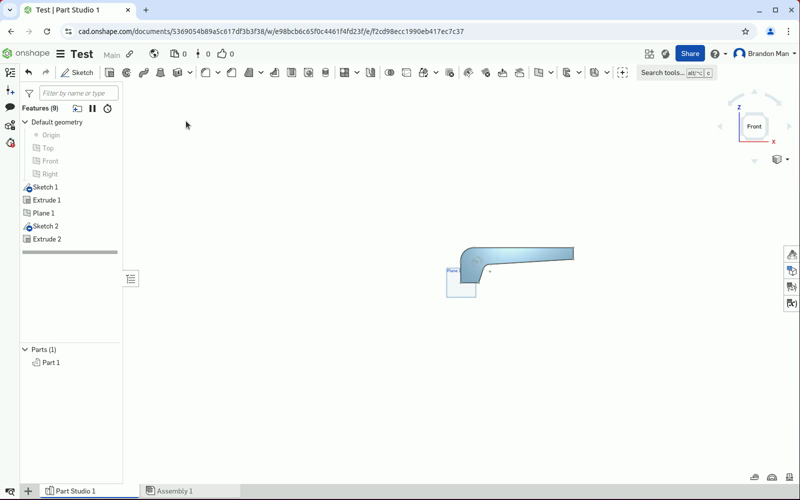
key(shift+h)
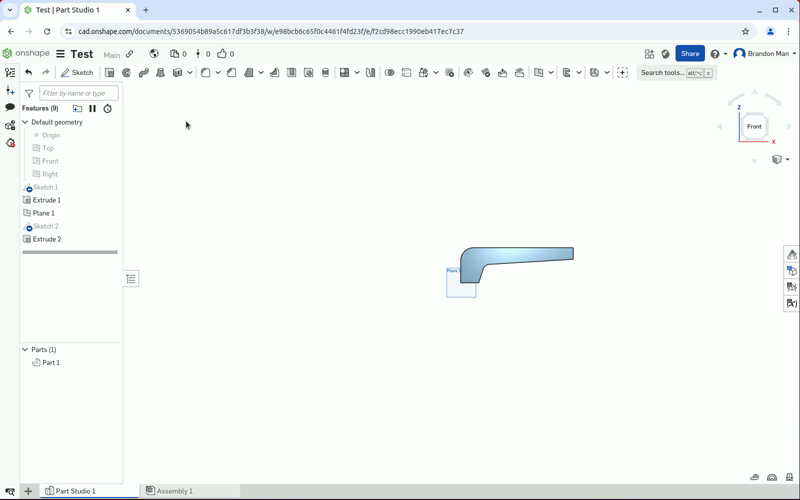
mouse_move(73, 189)
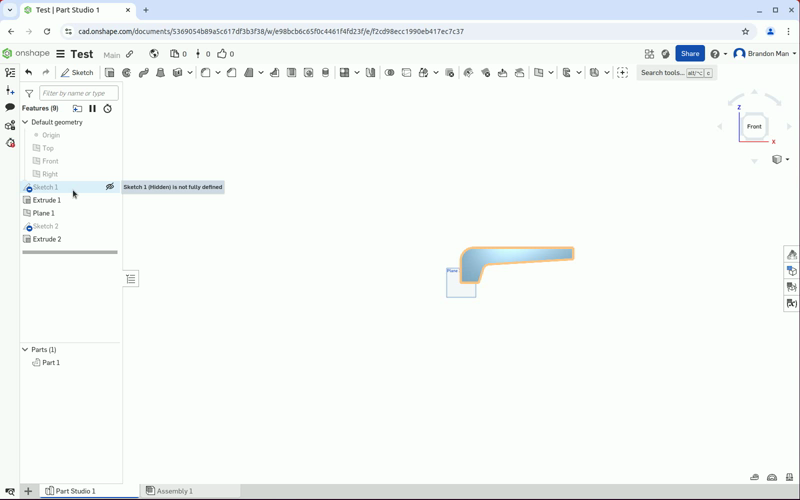
click(73, 189)
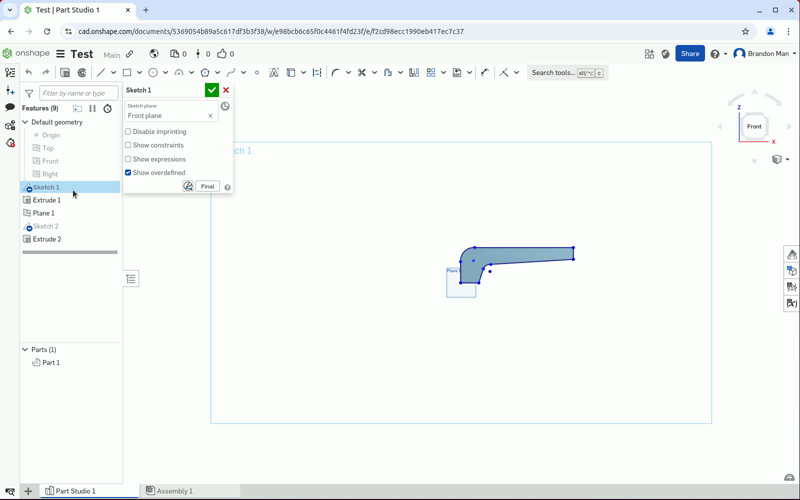
mouse_move(229, 92)
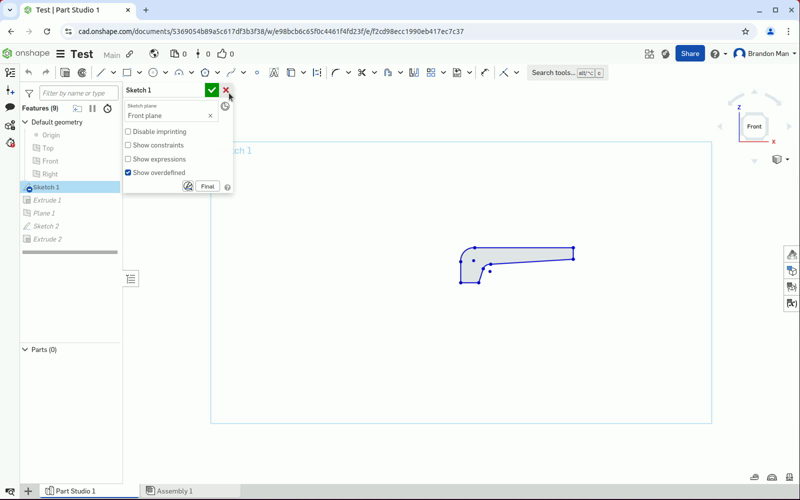
click(229, 92)
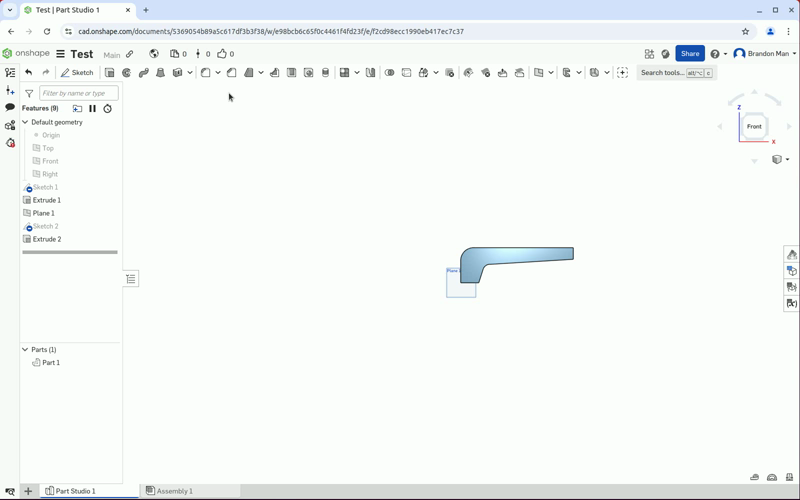
mouse_move(73, 352)
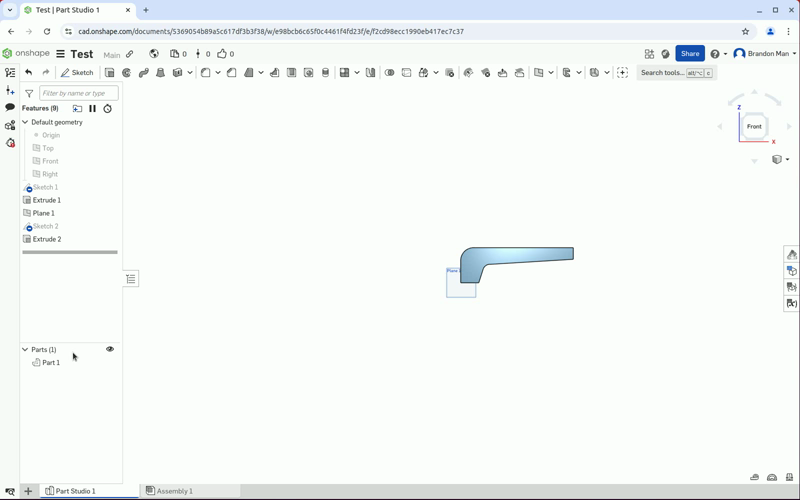
key(y)
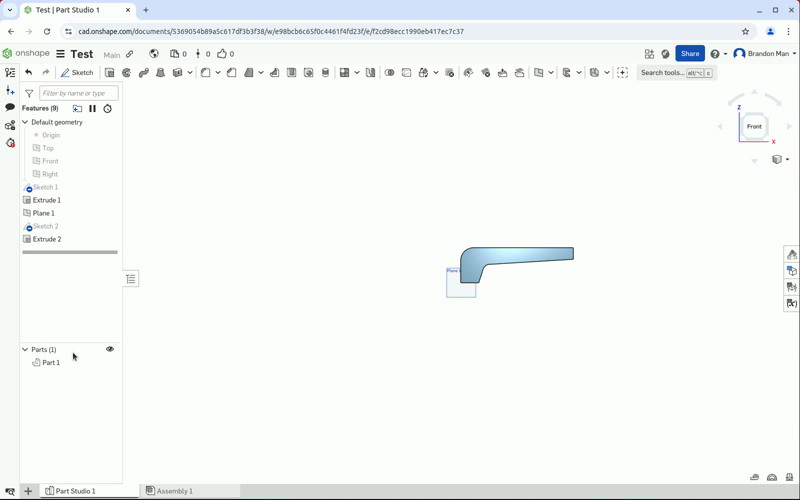
key(shift+p)
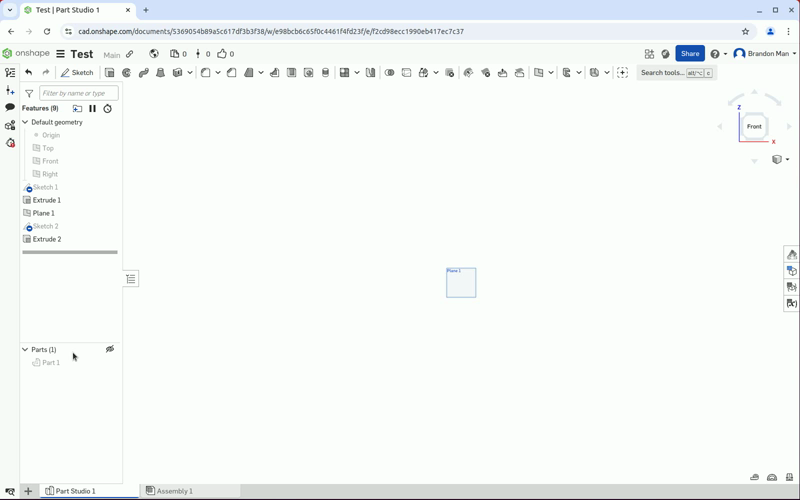
key(space)
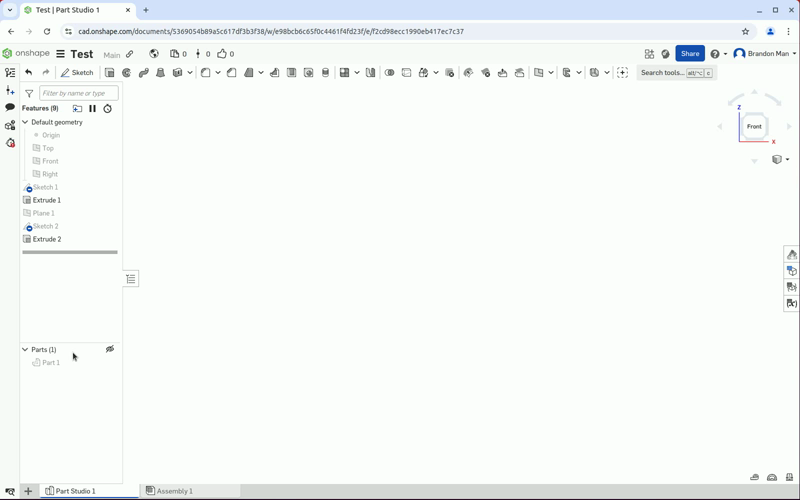
key_down(shift)
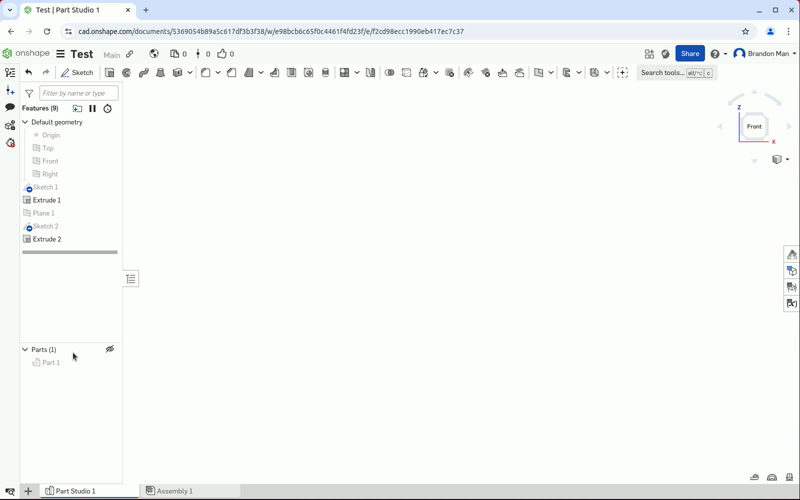
key(down)
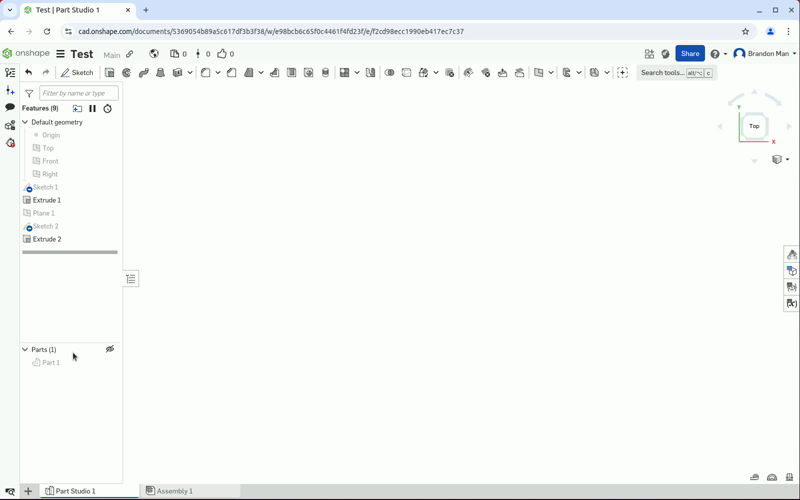
key_up(shift)
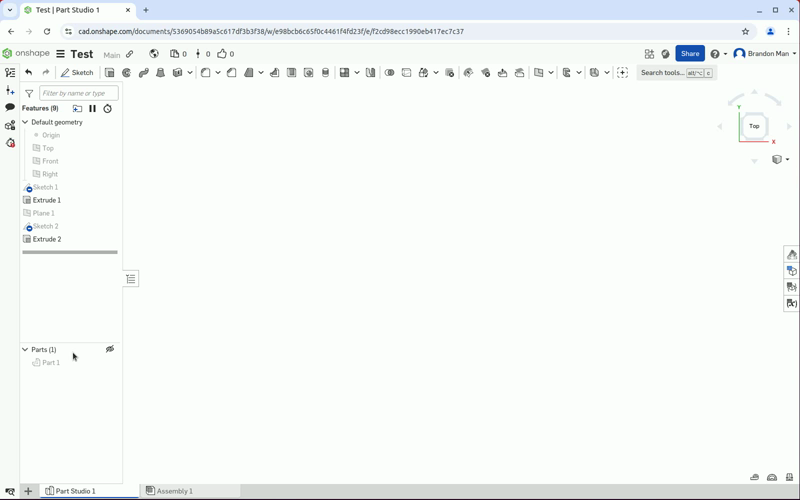
mouse_move(73, 352)
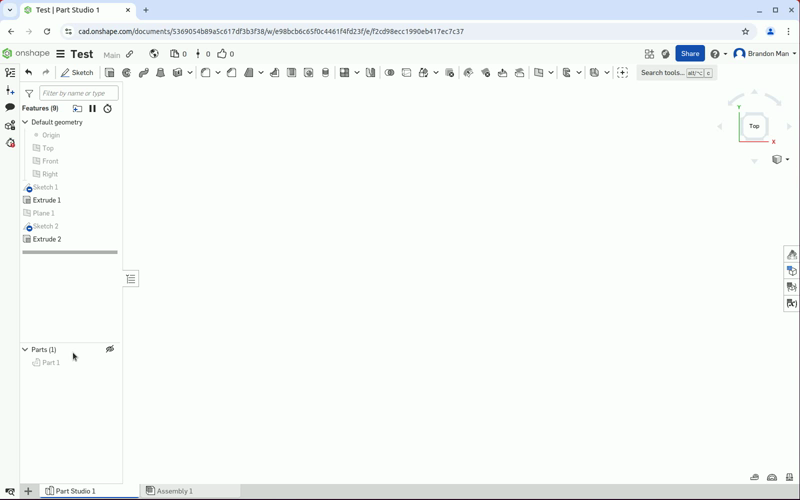
key(shift+y)
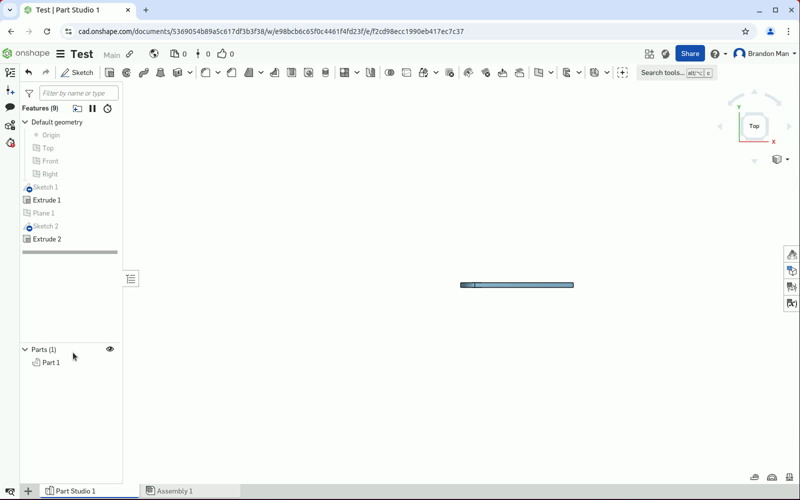
mouse_move(541, 75)
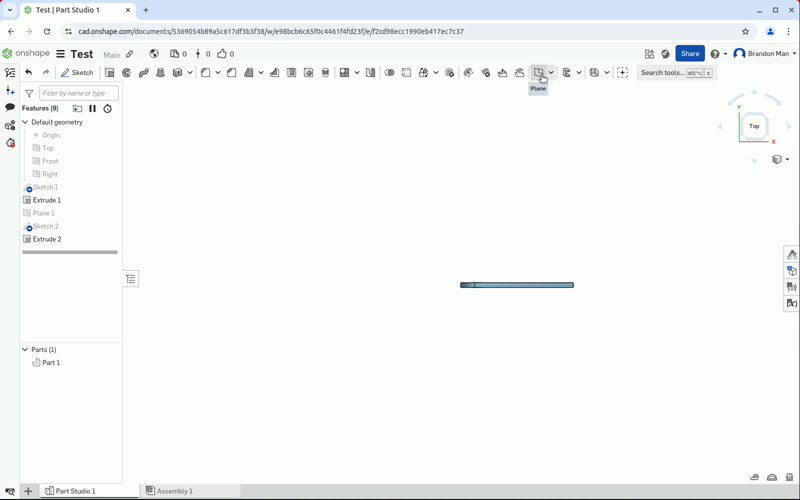
click(541, 75)
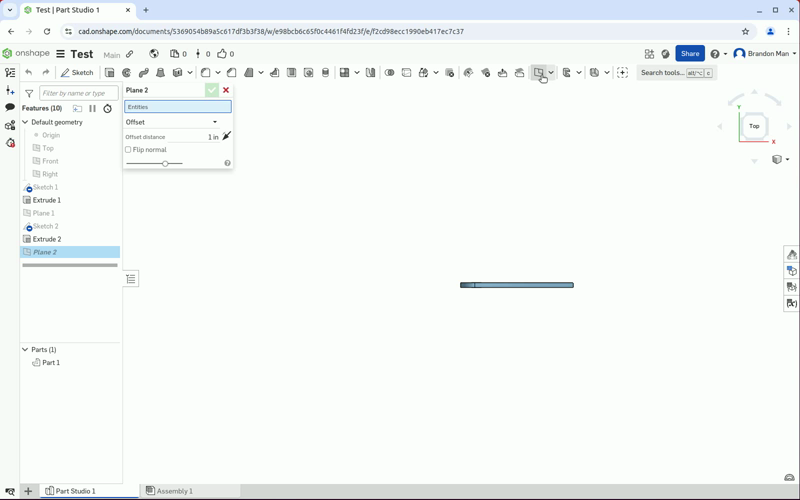
mouse_move(73, 150)
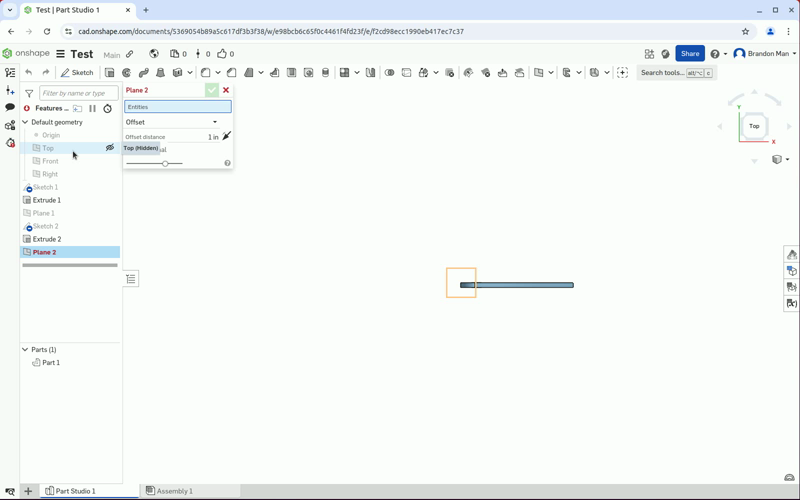
click(73, 150)
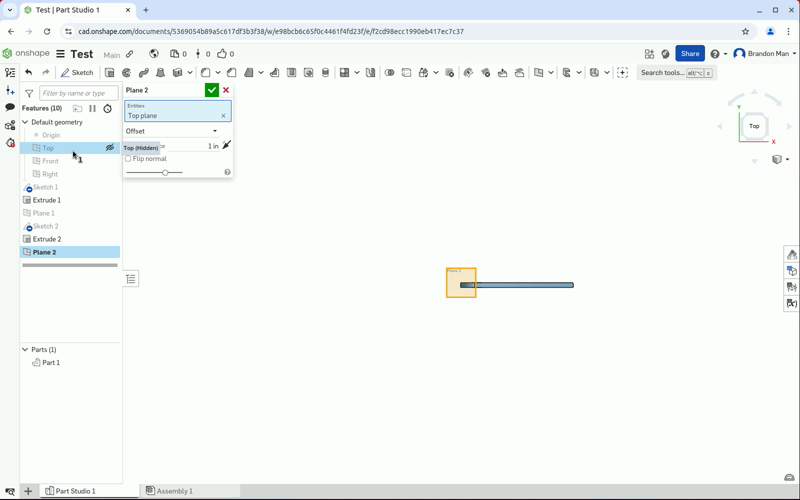
key(tab, 2)
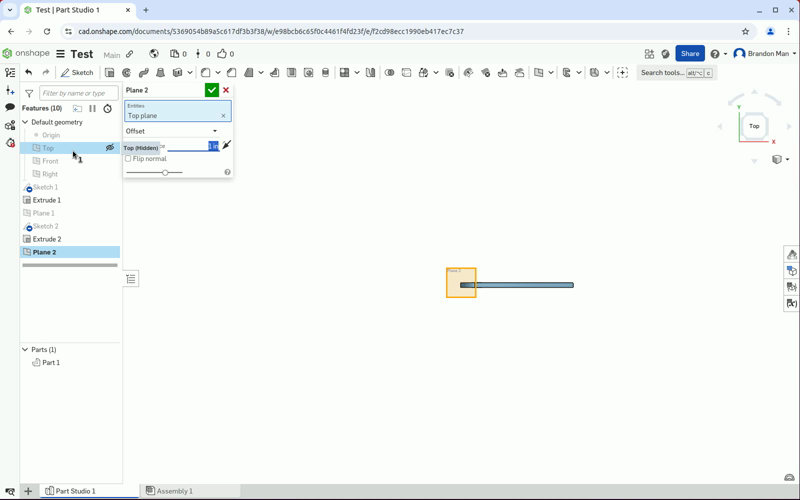
text(7.21)
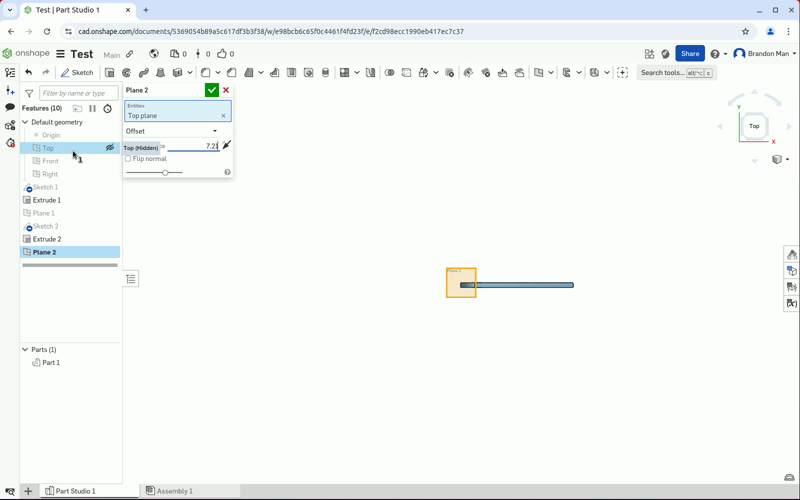
key(enter, 2)
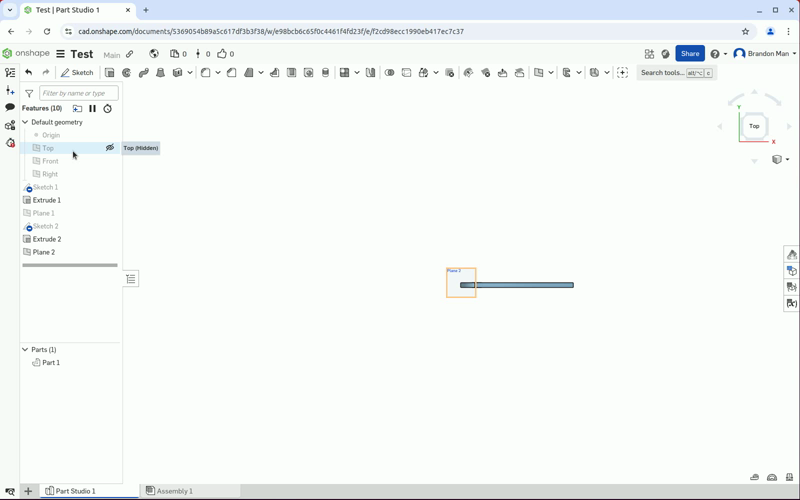
key(shift+s)
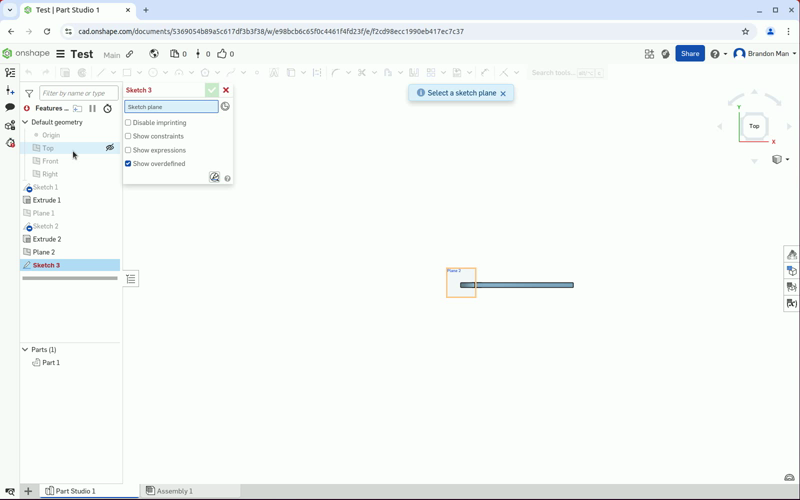
mouse_move(73, 254)
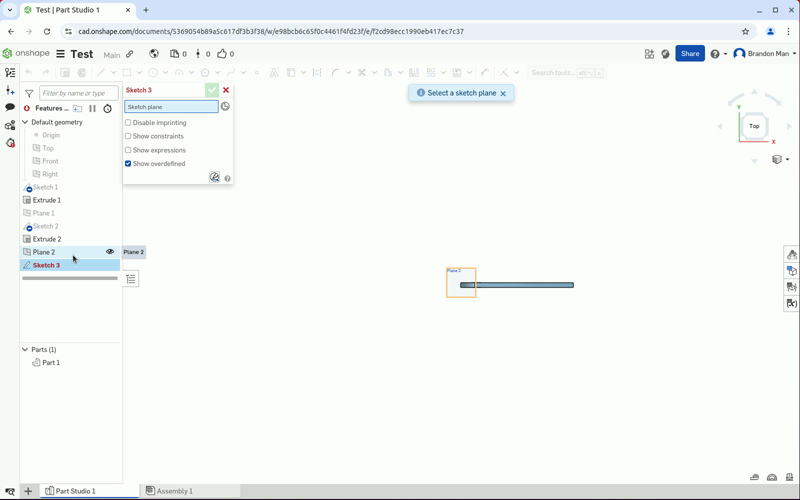
click(73, 254)
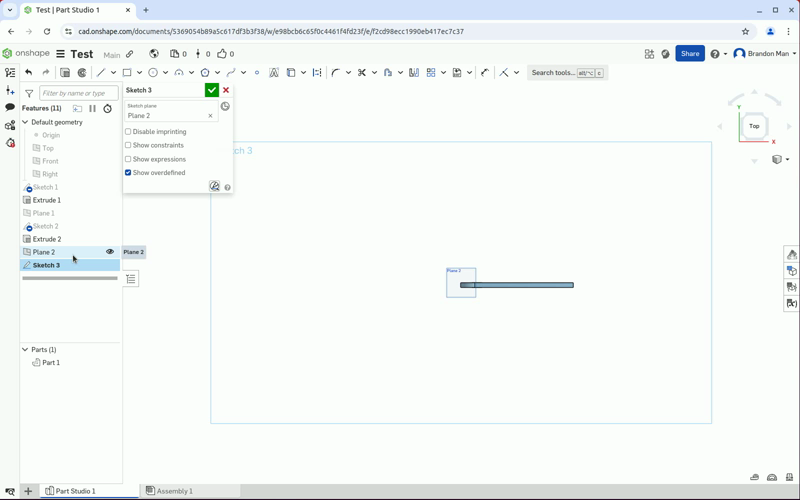
mouse_move(73, 352)
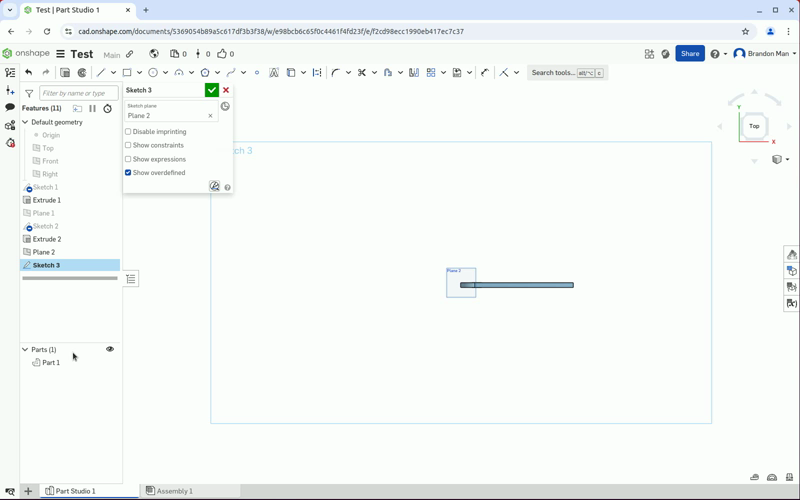
key(y)
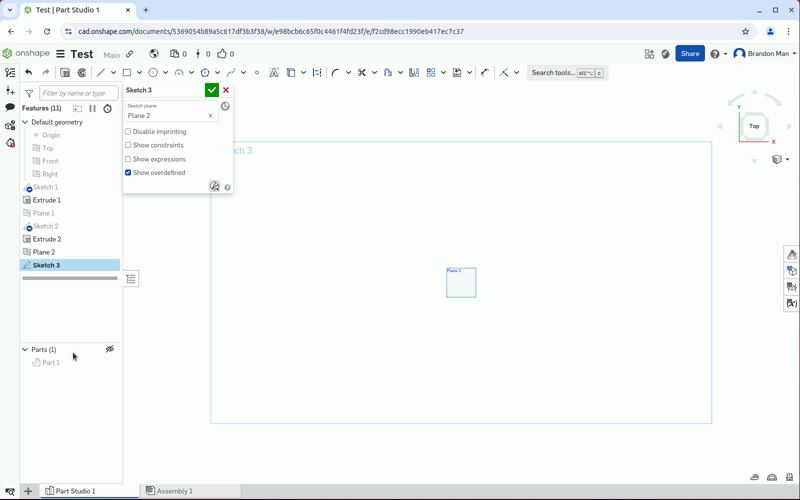
key(l)
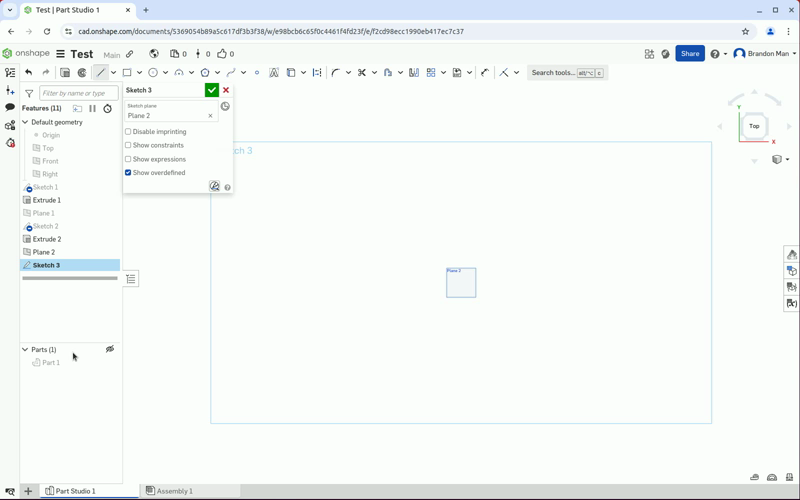
key_down(shift)
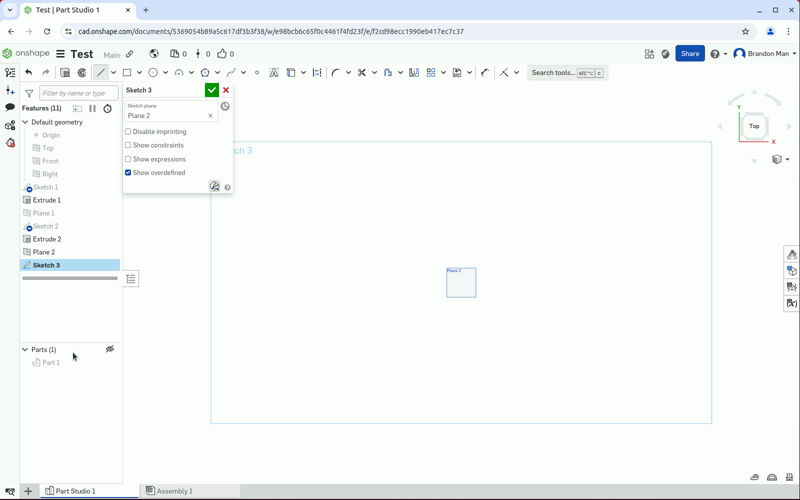
mouse_move(545, 287)
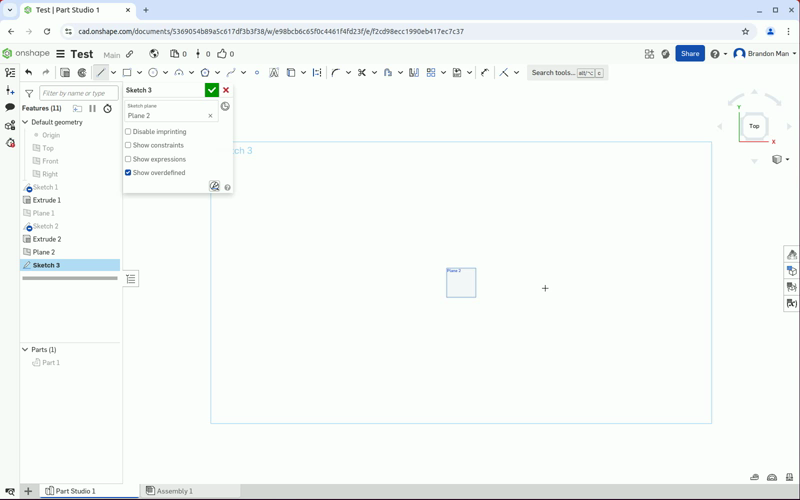
click(545, 287)
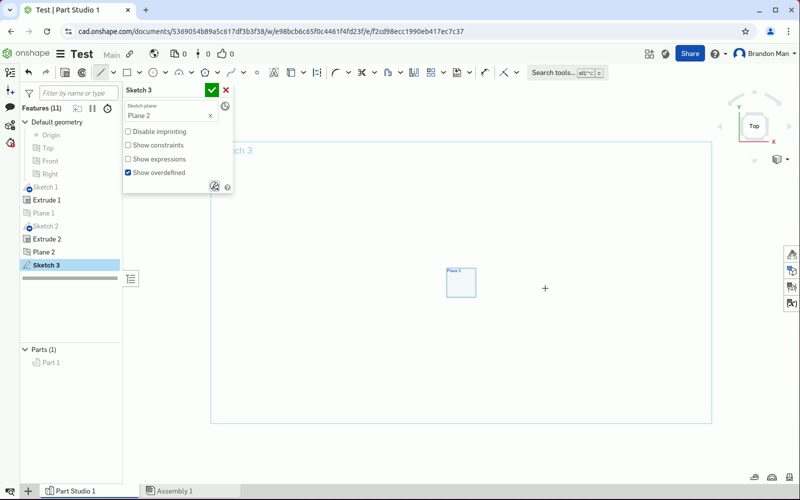
key_up(shift)
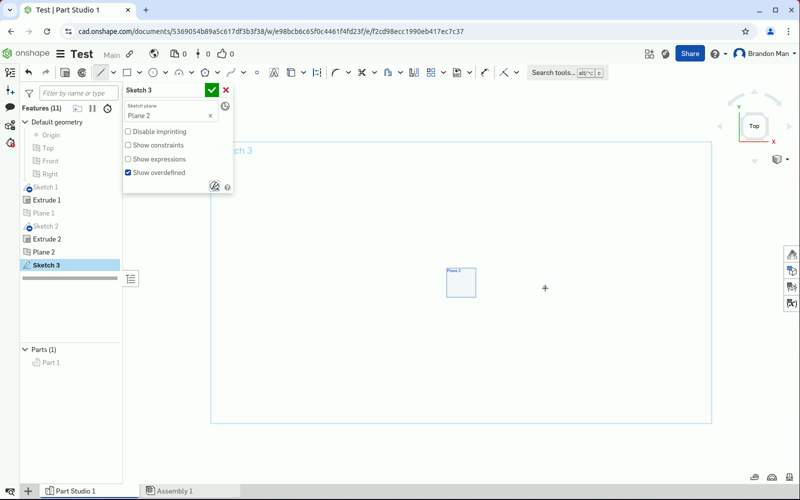
key_down(shift)
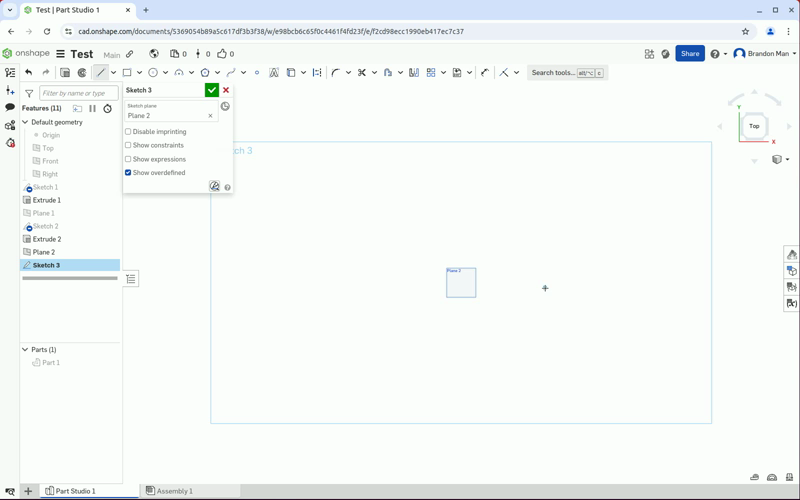
mouse_move(575, 287)
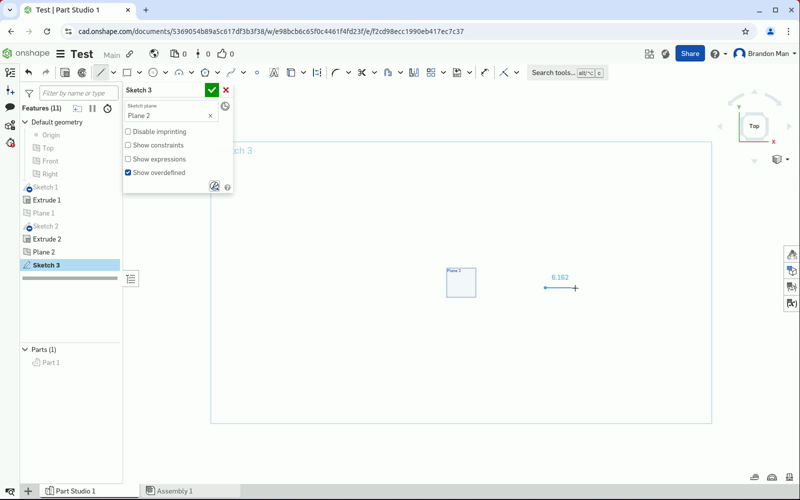
mouse_move(574, 287)
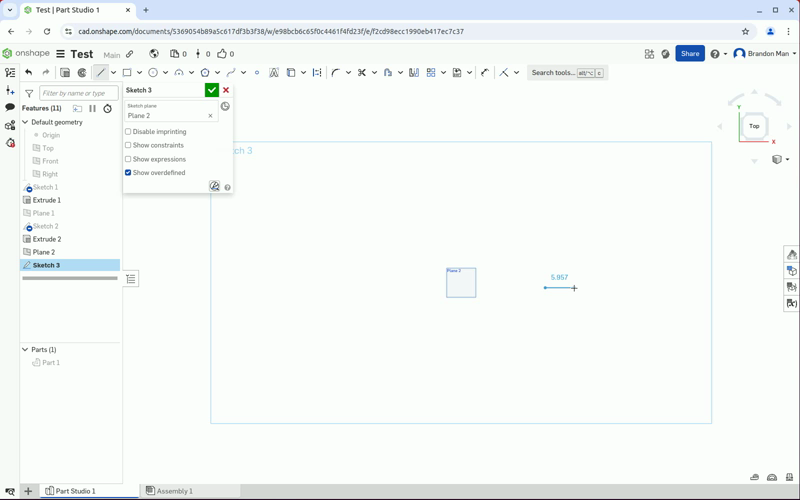
click(574, 287)
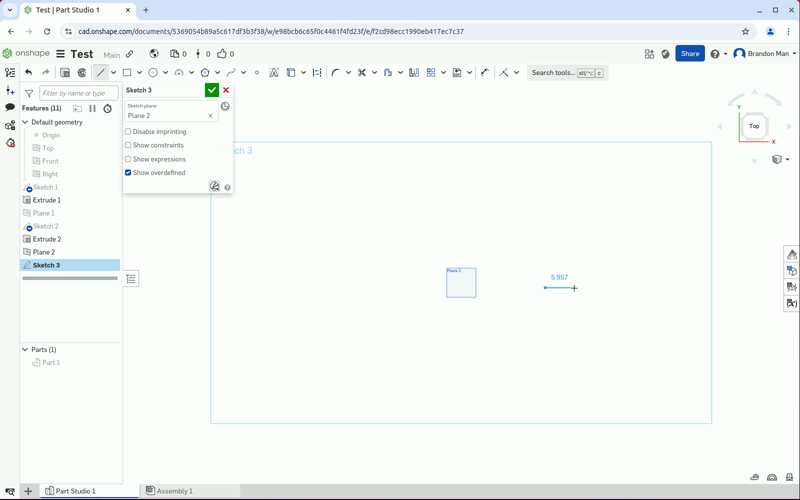
key_up(shift)
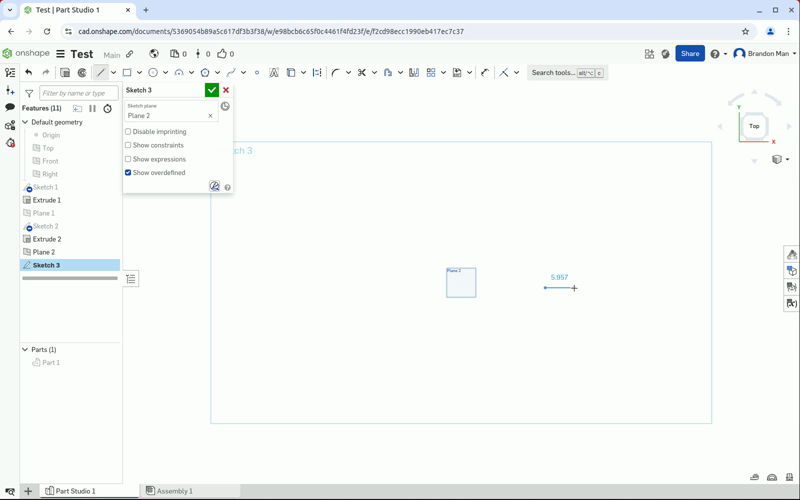
key_down(shift)
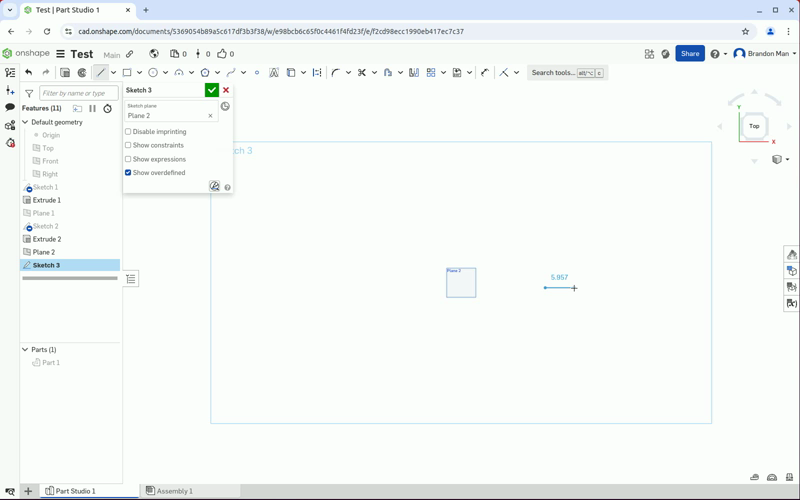
mouse_move(589, 287)
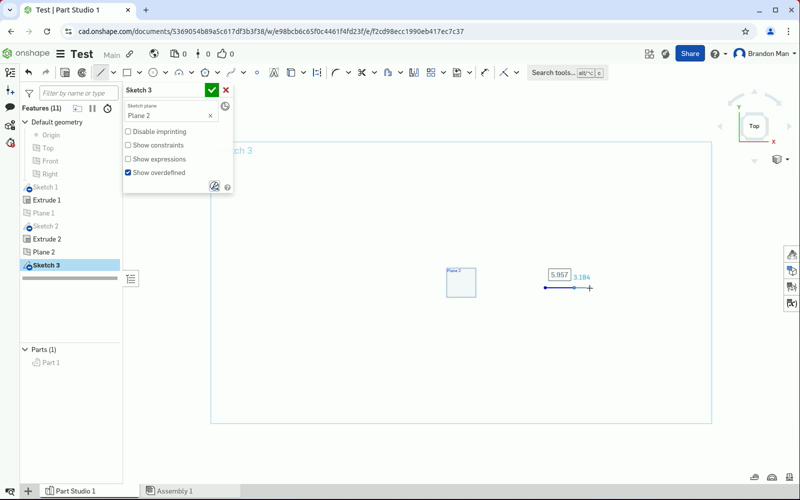
mouse_move(574, 285)
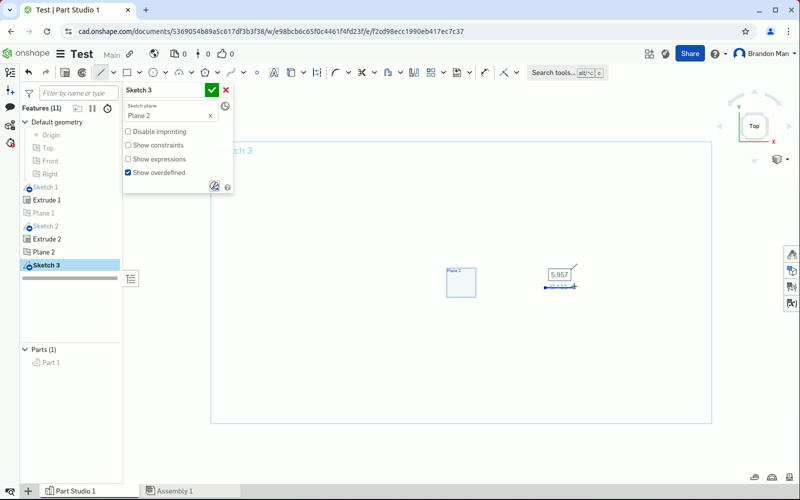
scroll(6)
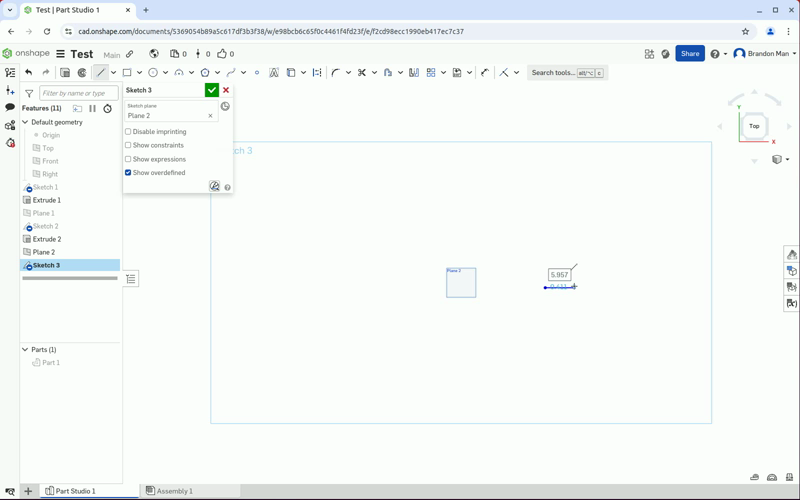
scroll(6)
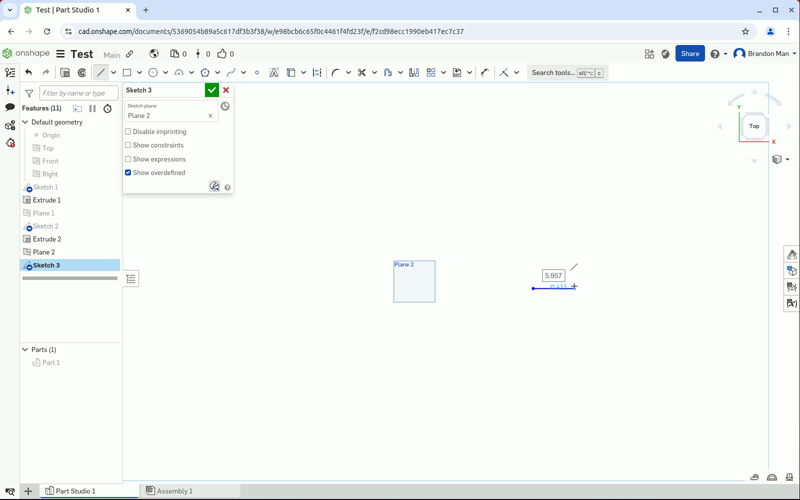
scroll(6)
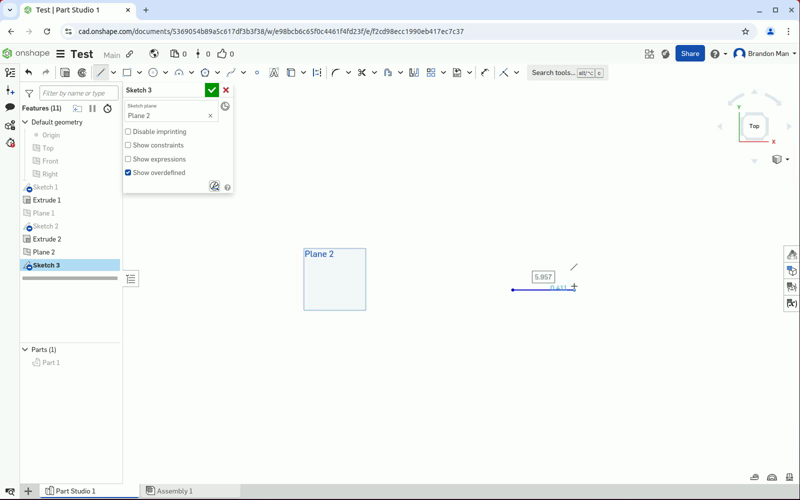
scroll(6)
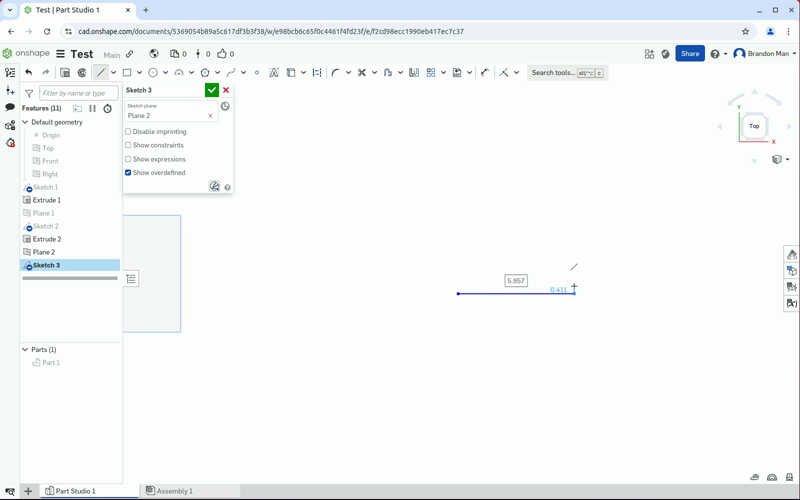
scroll(6)
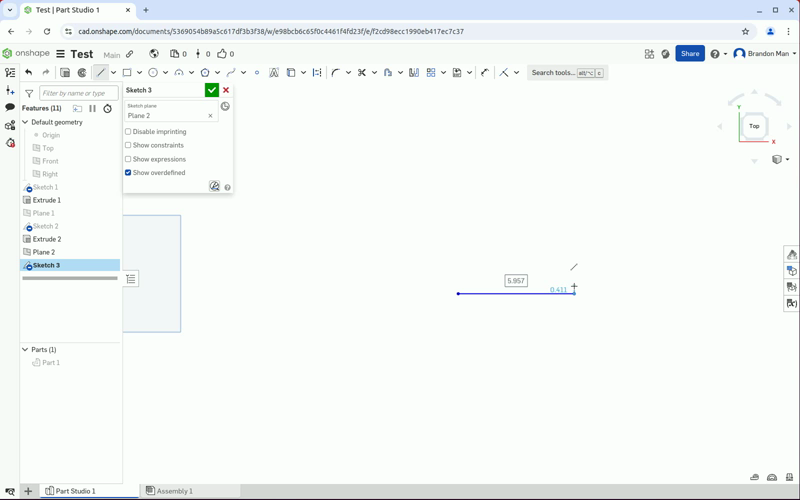
scroll(6)
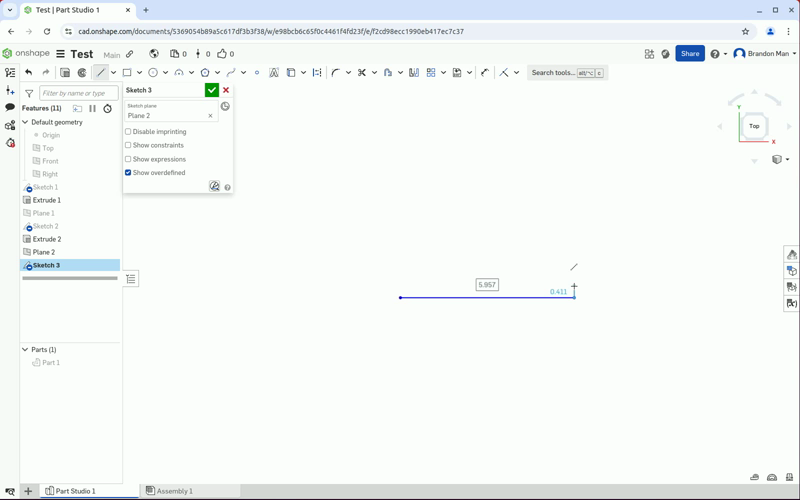
scroll(6)
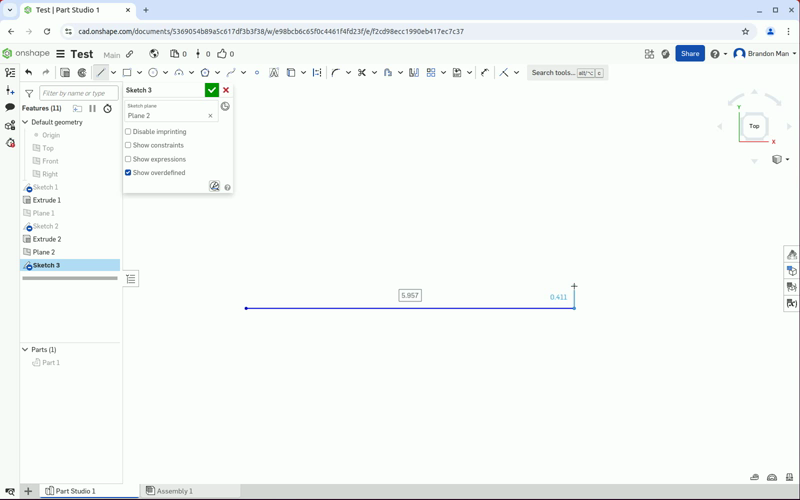
click(574, 285)
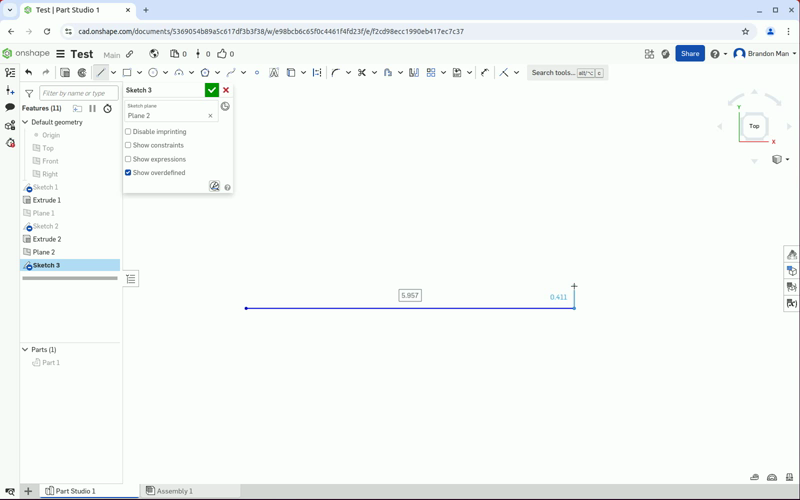
scroll(-6)
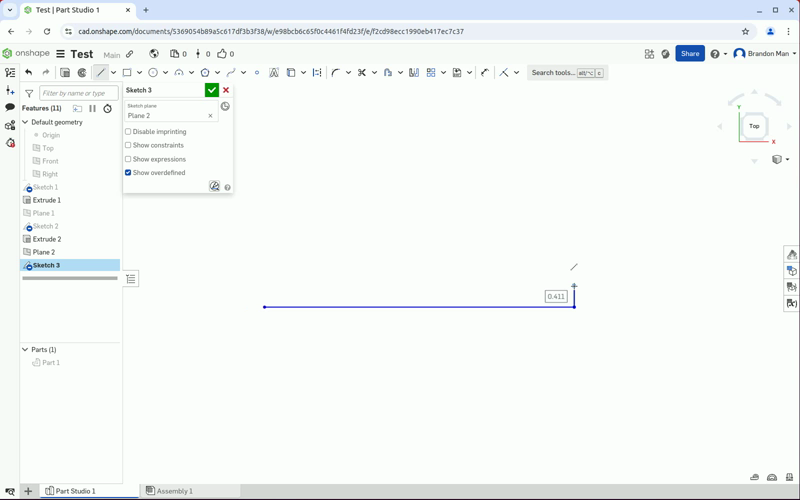
scroll(-6)
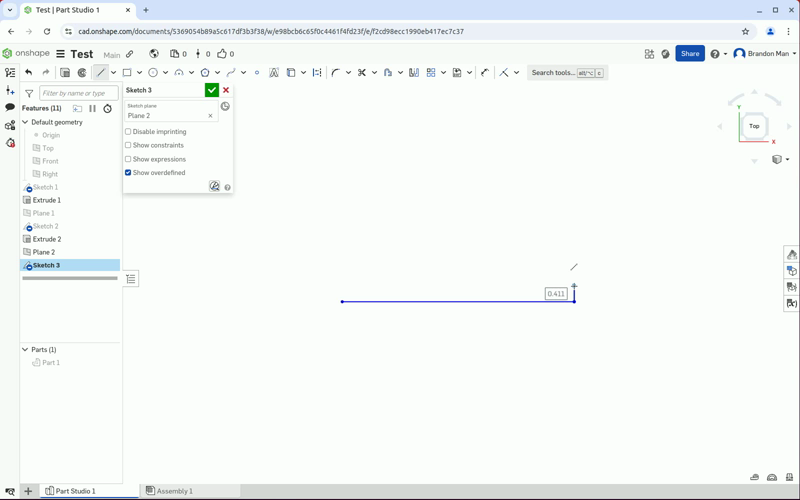
scroll(-6)
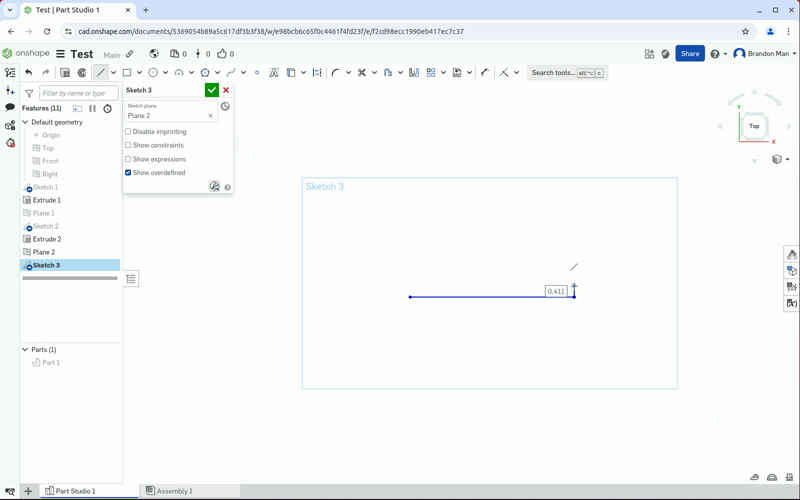
scroll(-6)
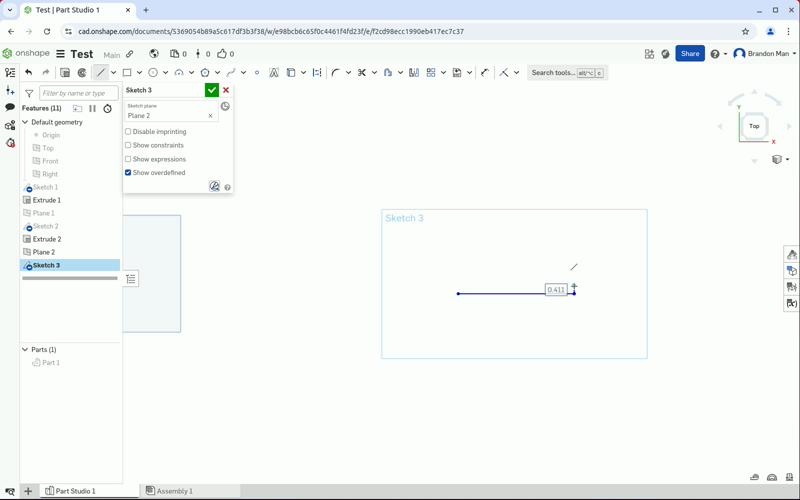
scroll(-6)
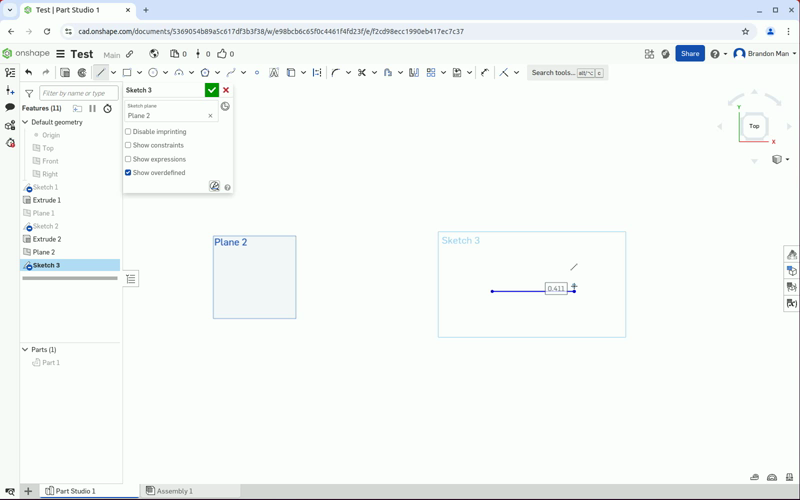
scroll(-6)
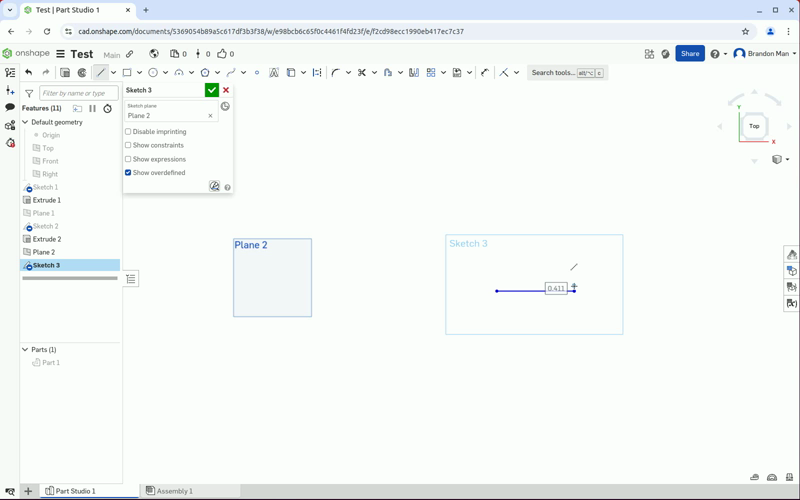
scroll(-6)
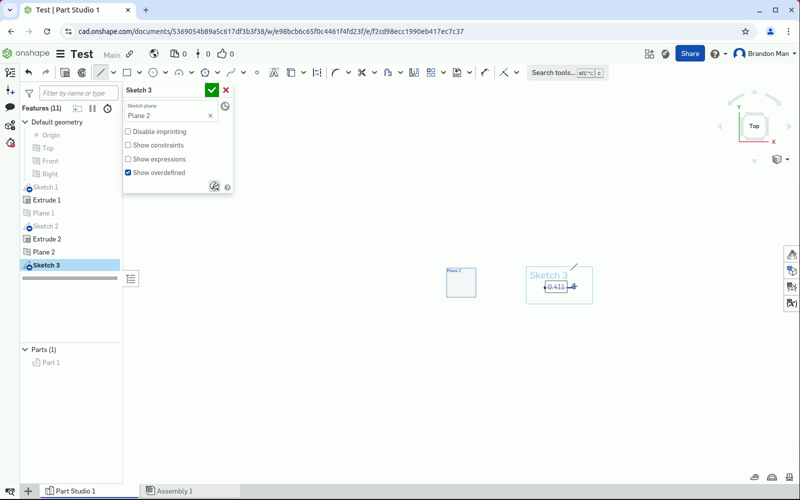
key_up(shift)
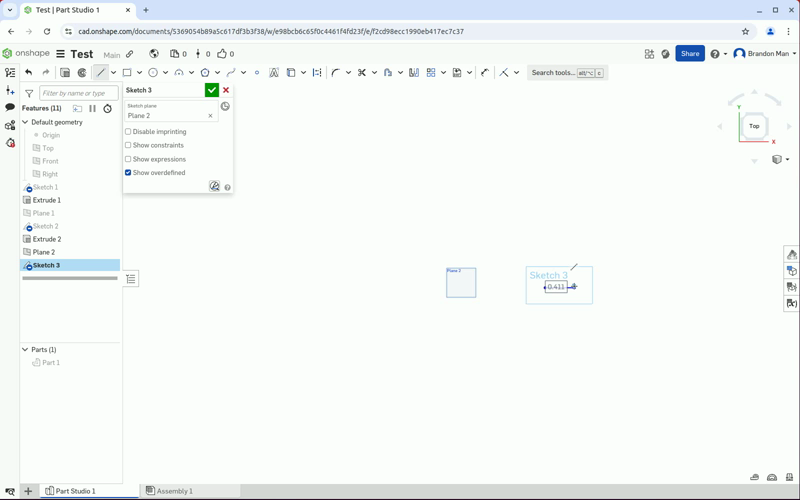
mouse_move(589, 285)
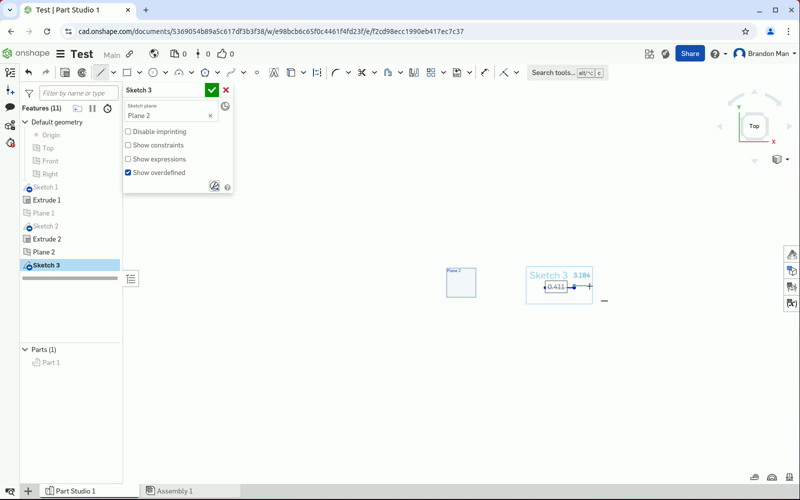
key_down(shift)
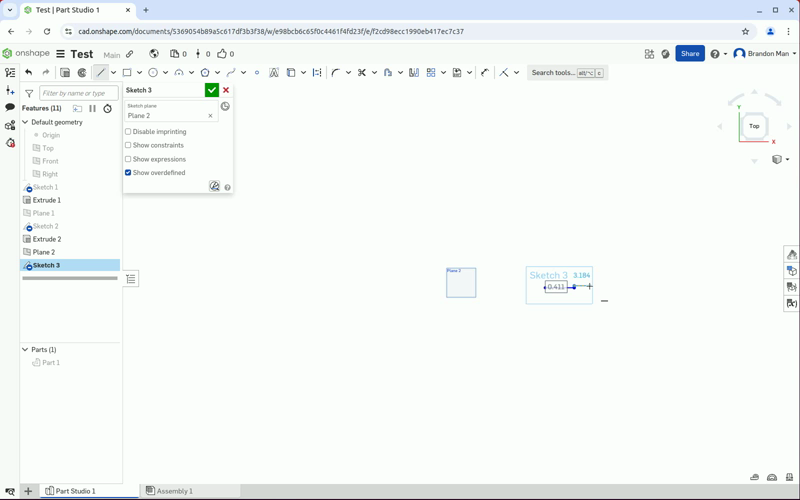
mouse_move(545, 287)
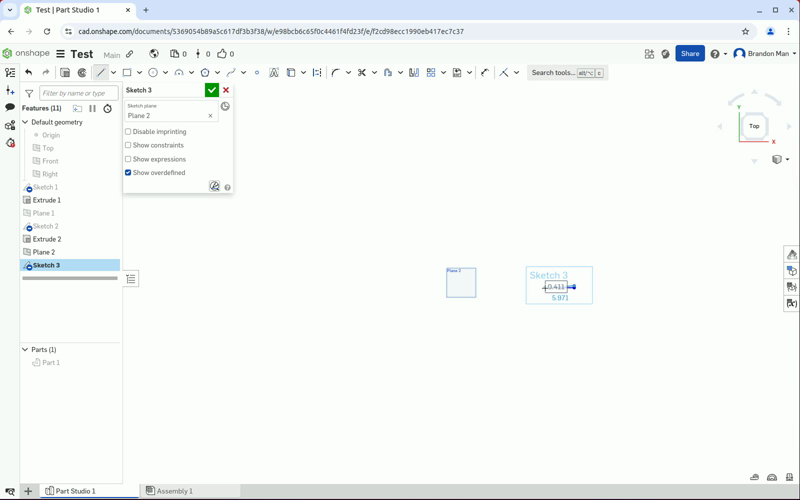
key_up(shift)
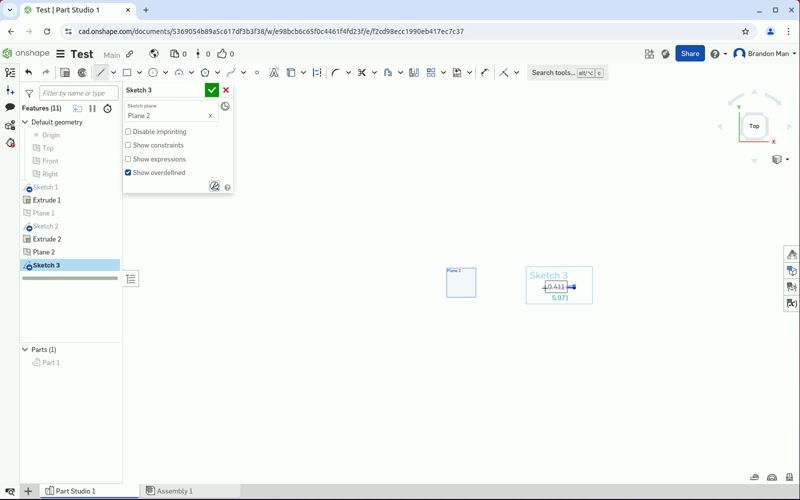
click(545, 287)
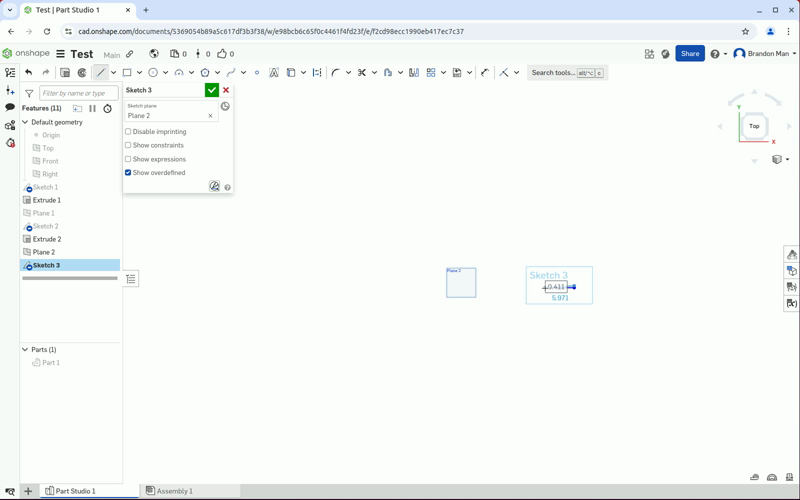
key(esc)
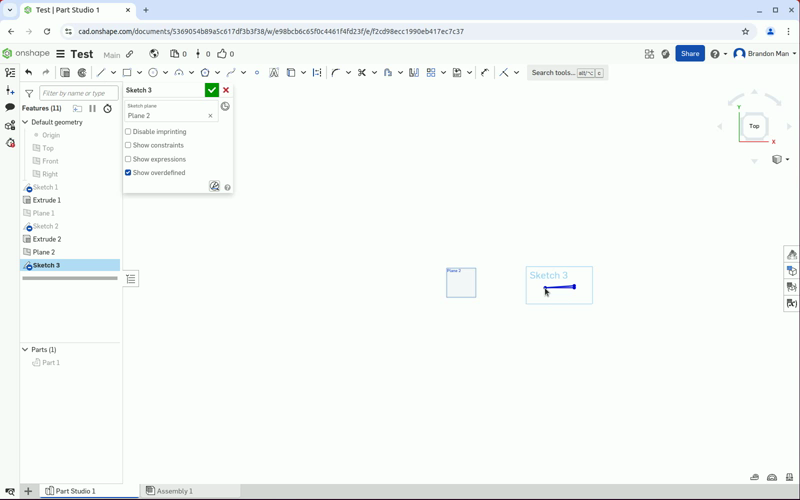
mouse_move(566, 287)
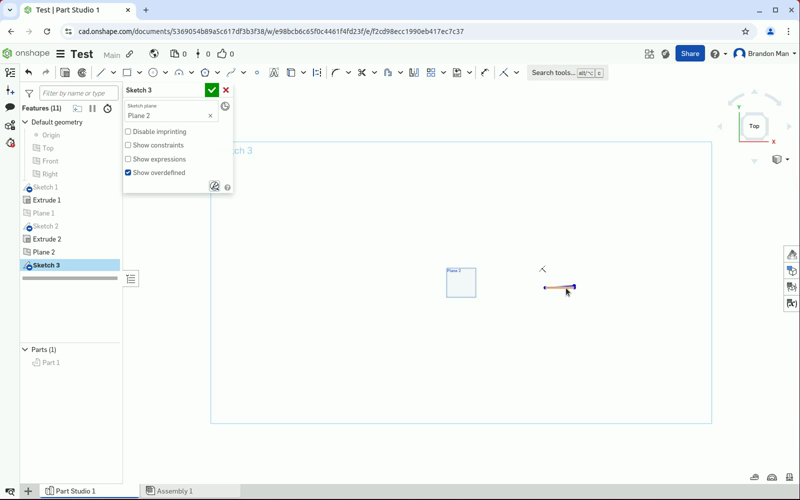
scroll(6)
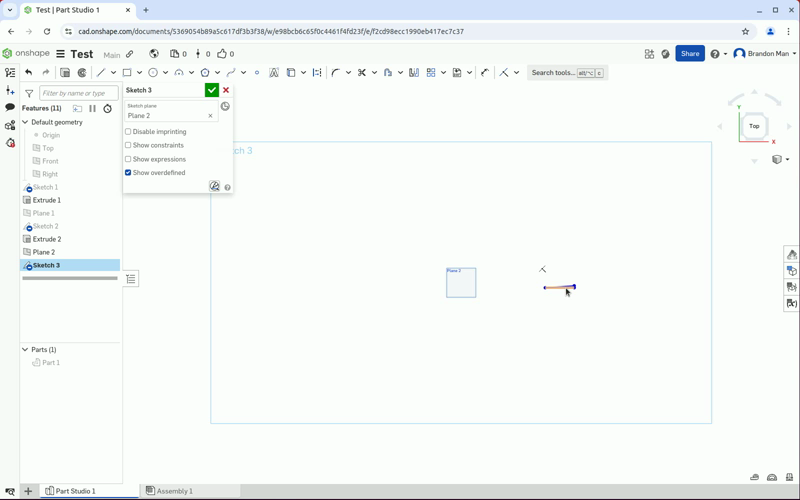
scroll(6)
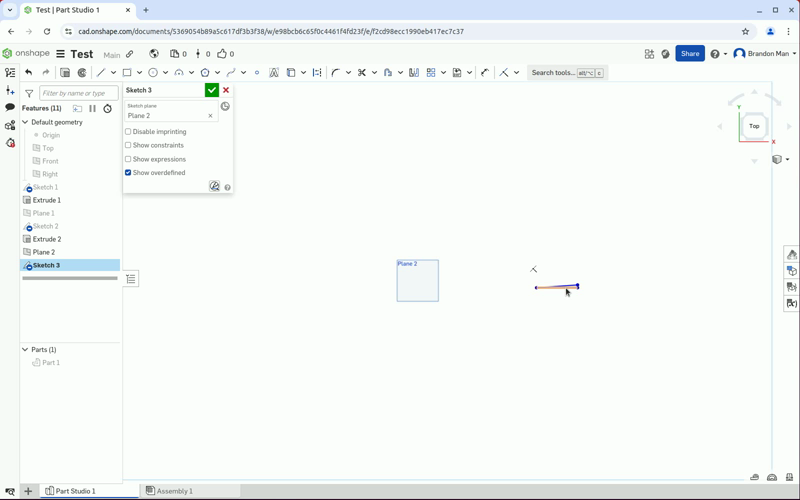
scroll(6)
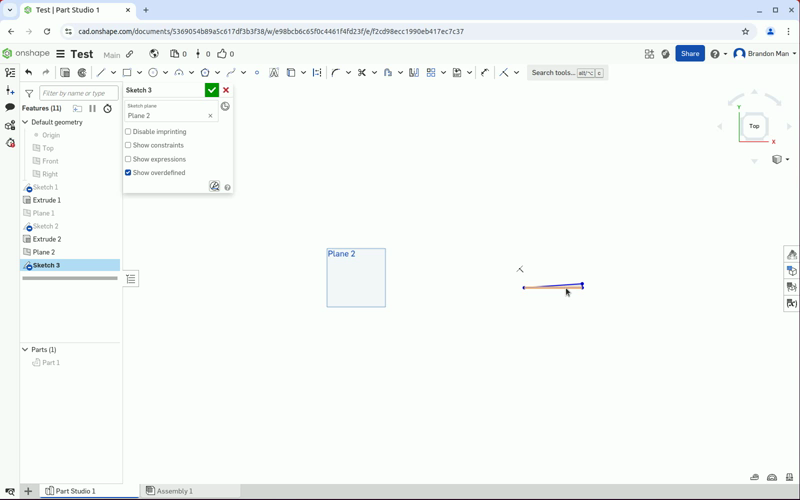
scroll(6)
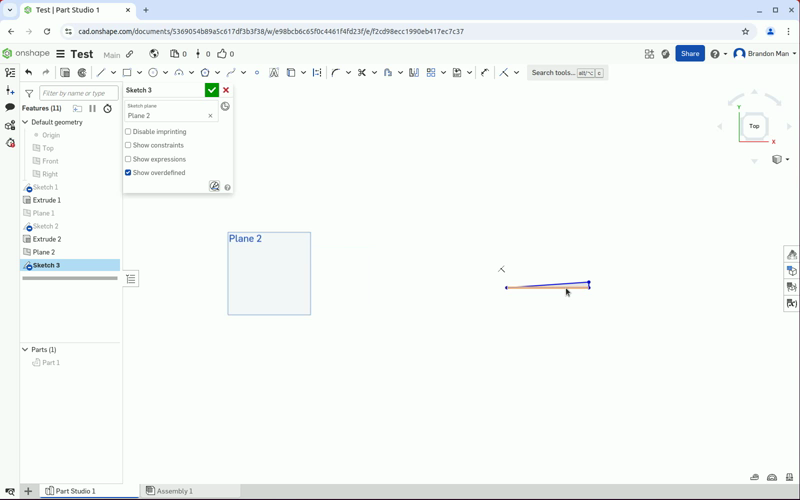
scroll(6)
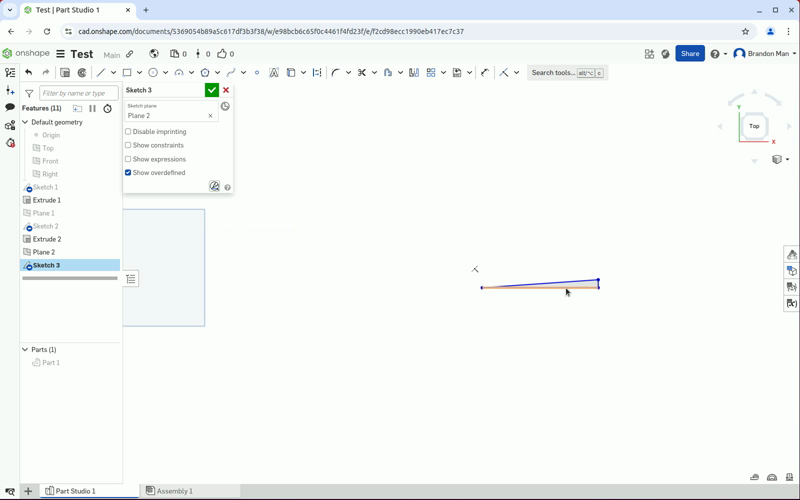
scroll(6)
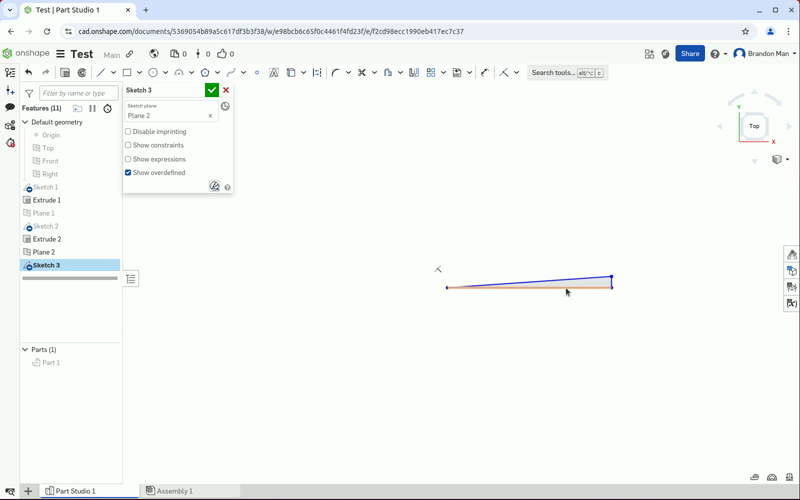
scroll(6)
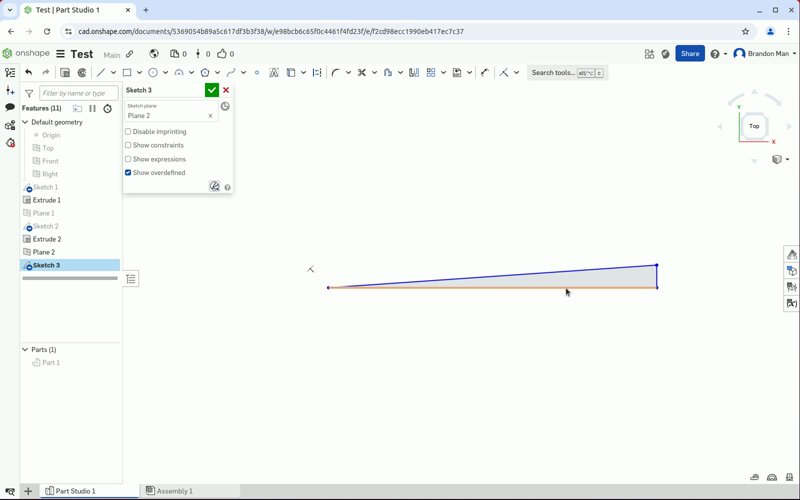
click(566, 287)
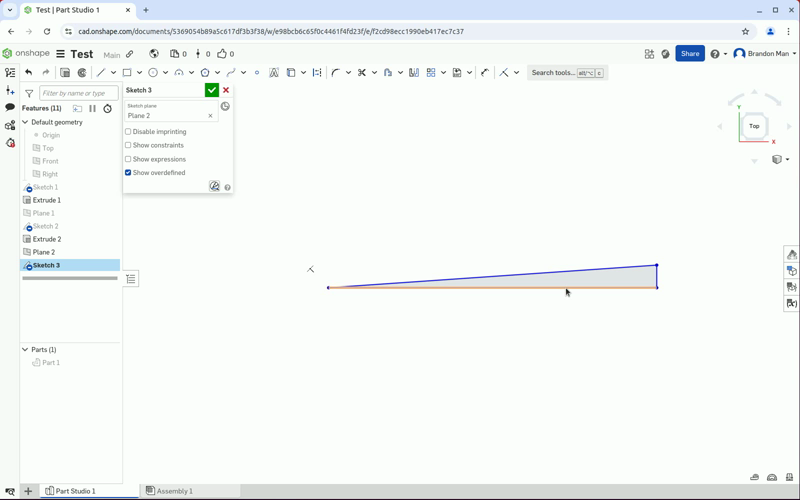
scroll(-6)
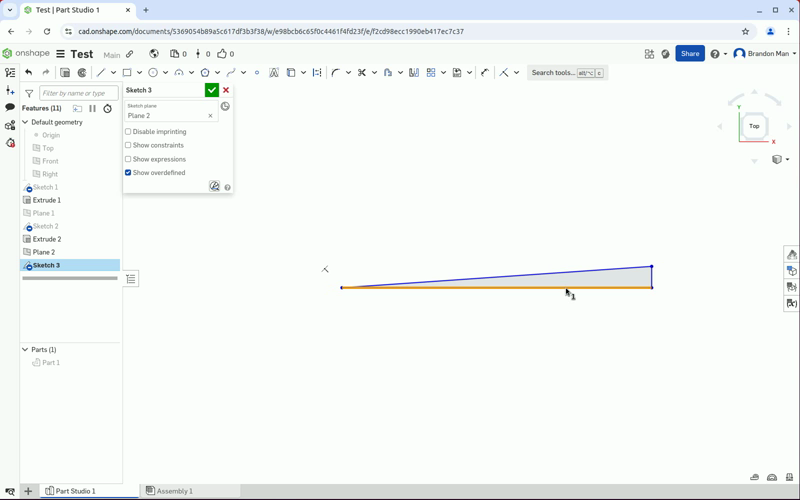
scroll(-6)
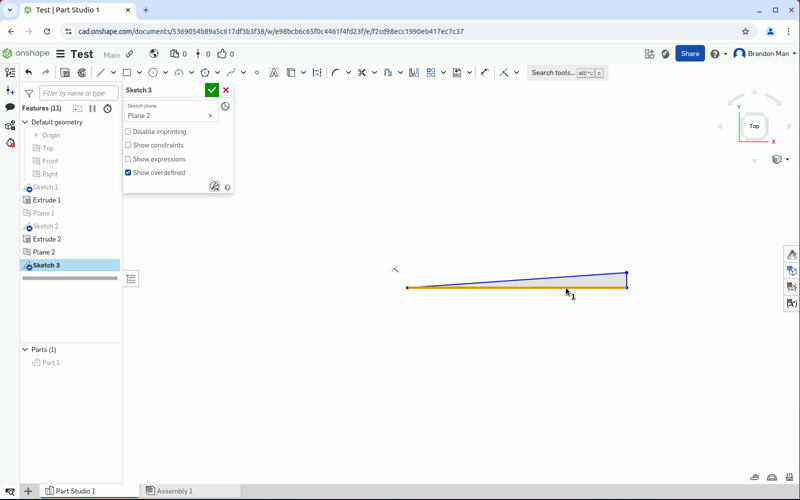
scroll(-6)
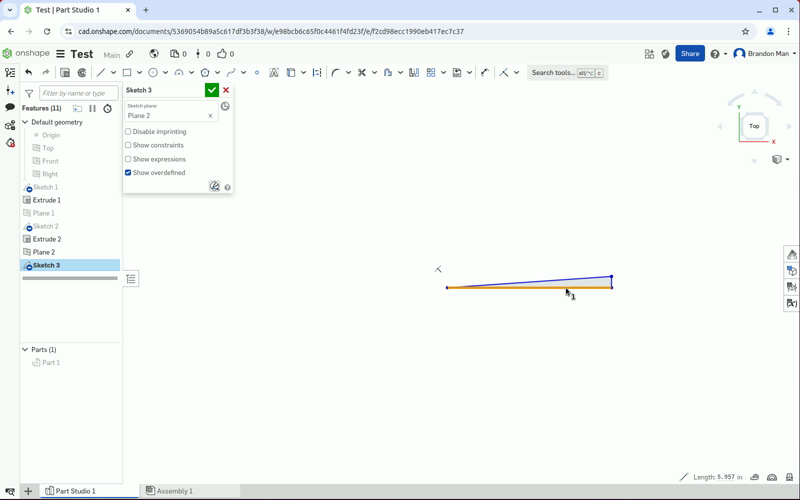
scroll(-6)
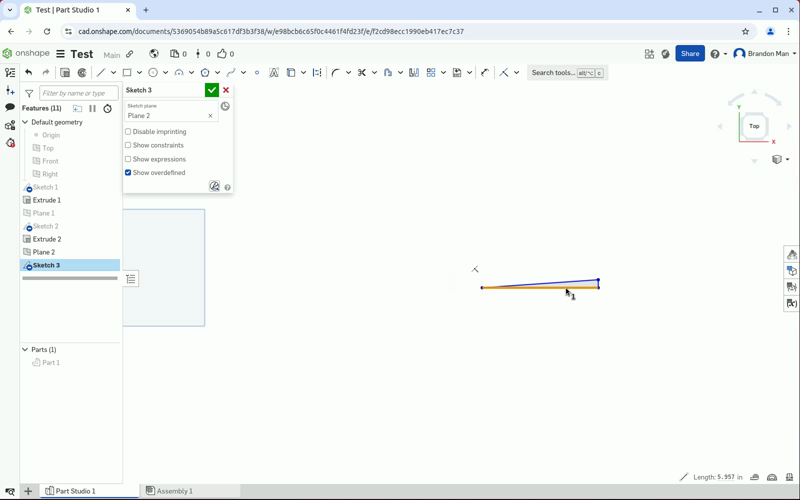
scroll(-6)
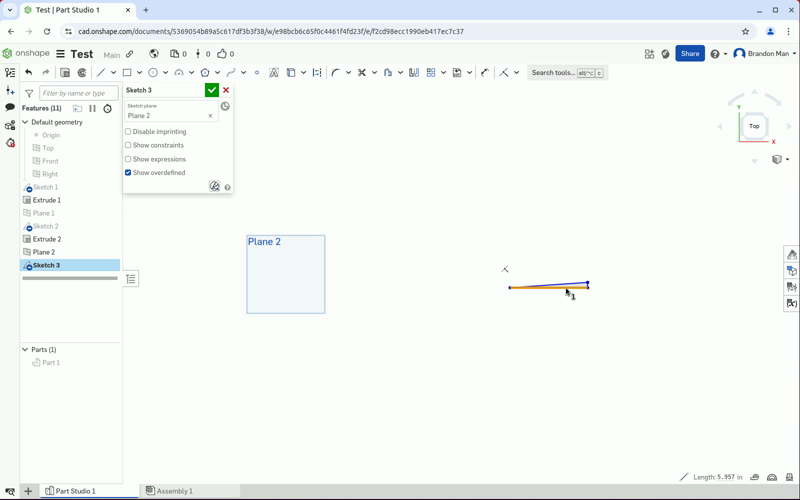
scroll(-6)
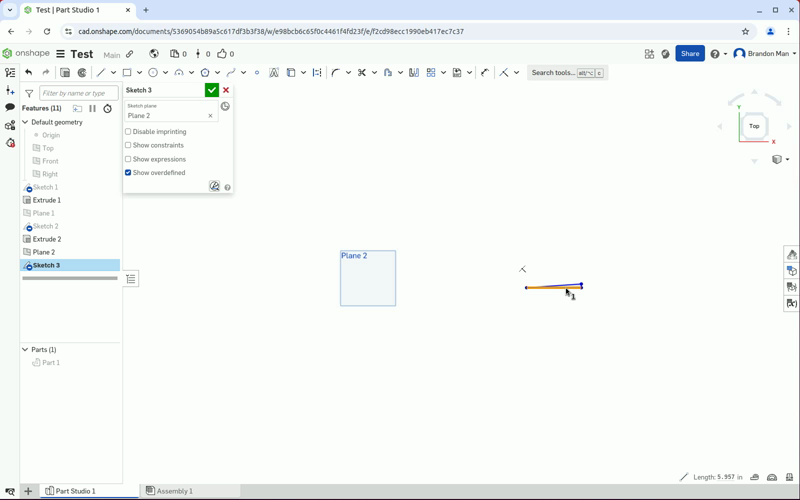
scroll(-6)
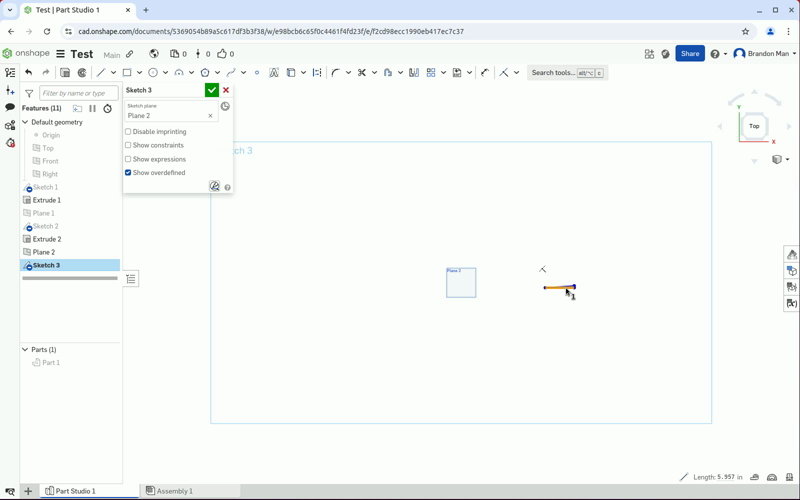
mouse_move(73, 352)
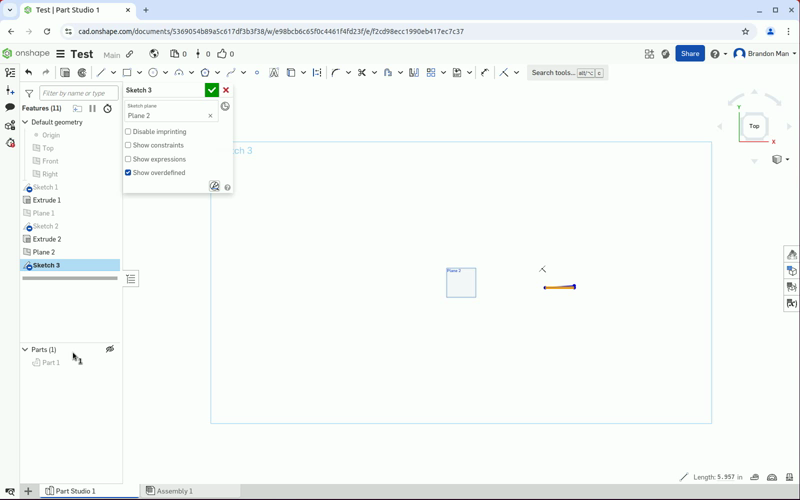
key(shift+y)
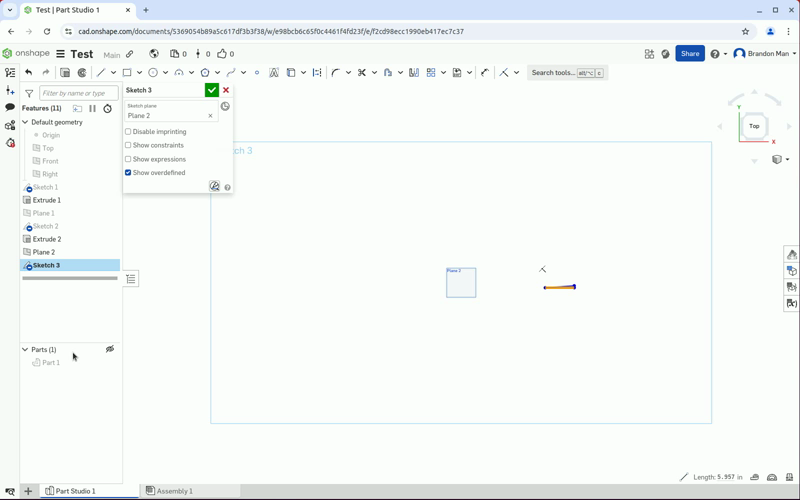
key(shift+e)
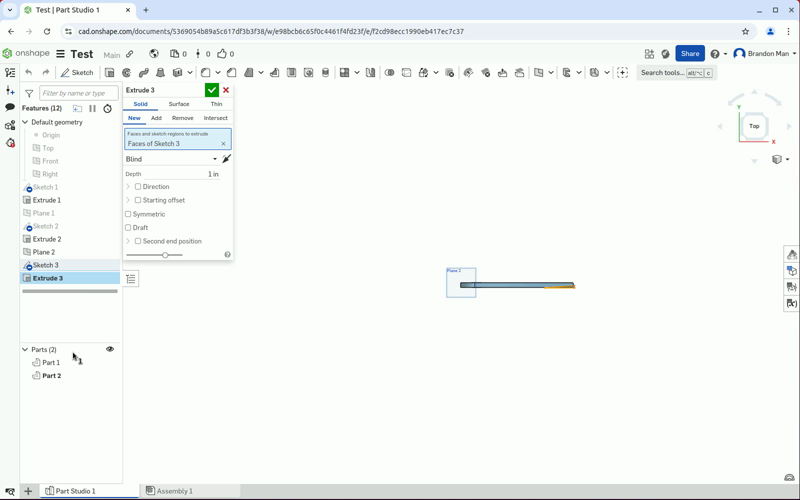
mouse_move(143, 106)
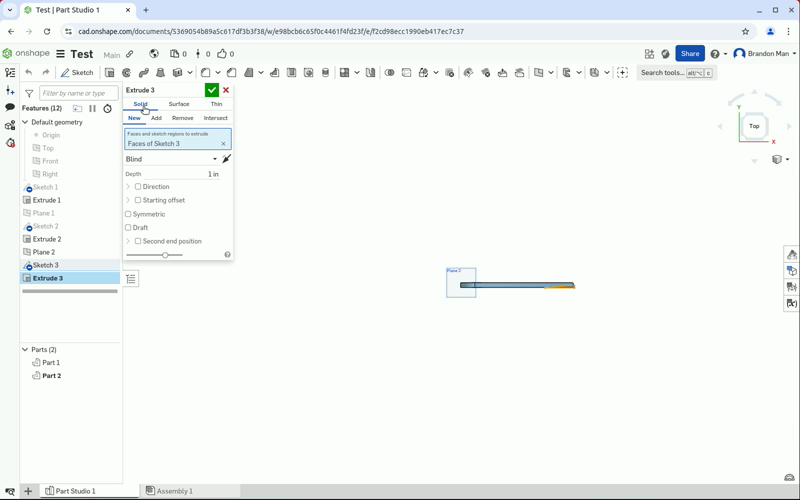
click(143, 106)
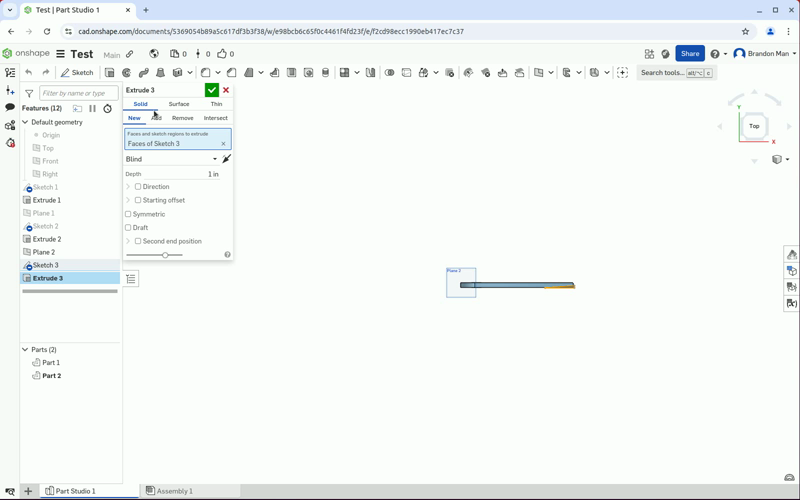
mouse_move(186, 120)
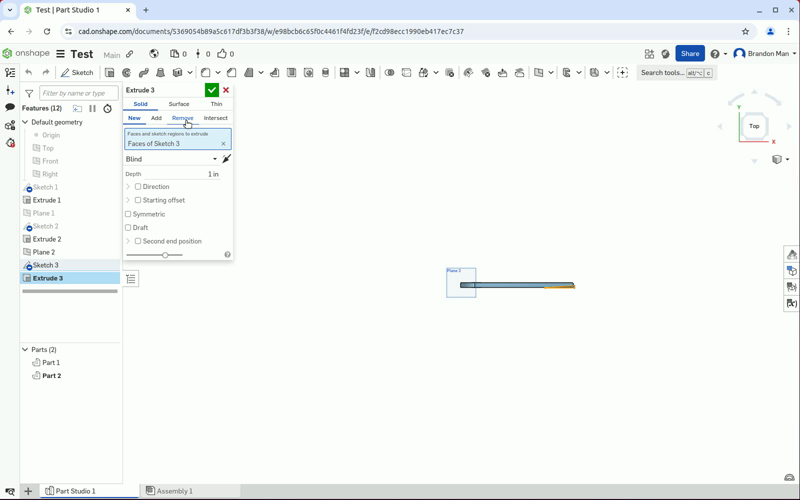
click(186, 120)
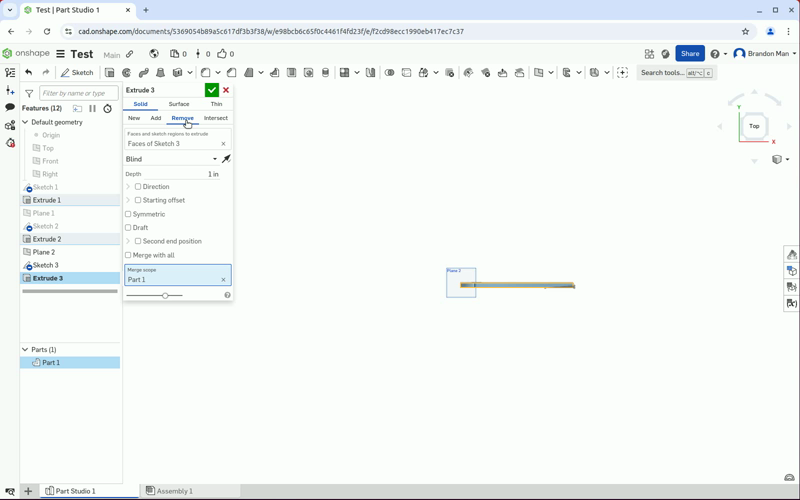
key(tab, 4)
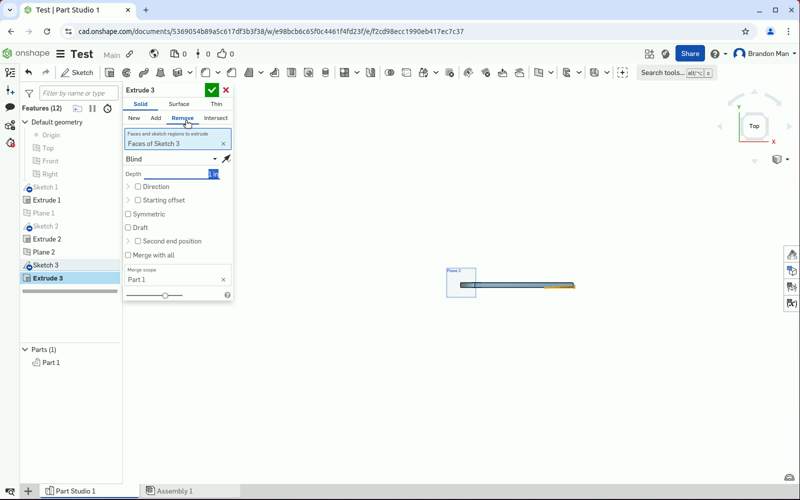
text(9.628)
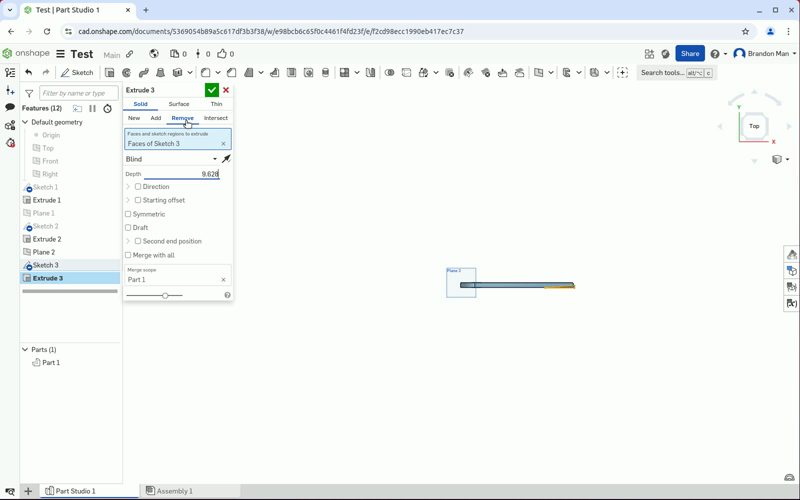
key(tab, 6)
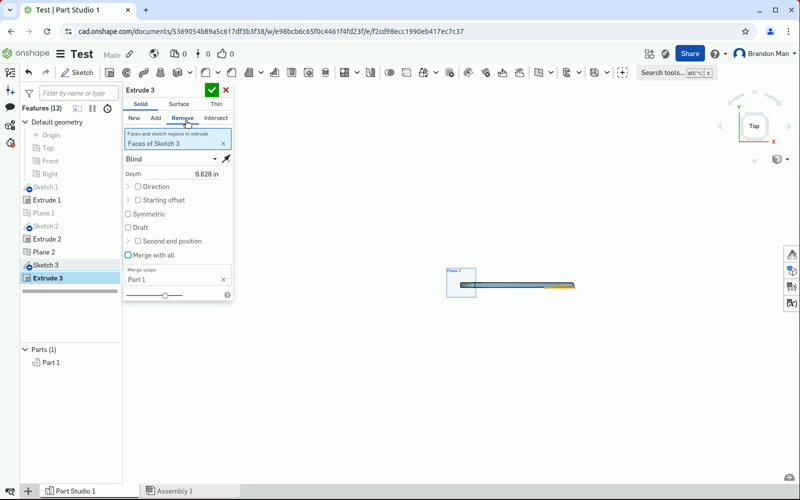
key(space)
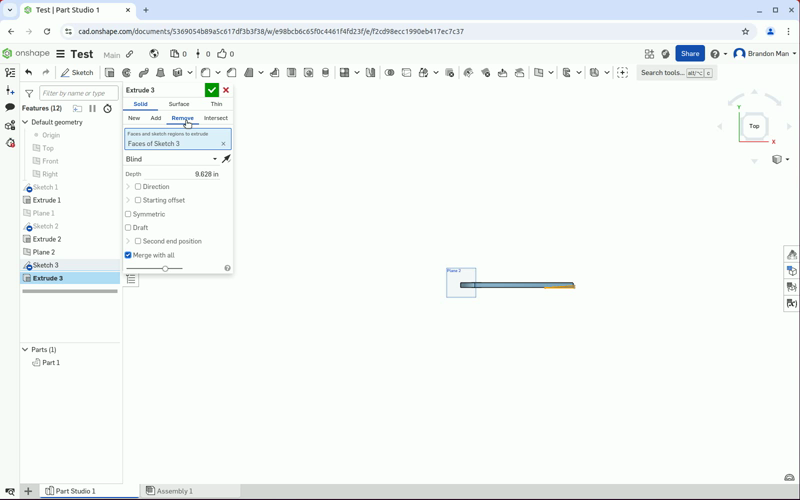
key(enter)
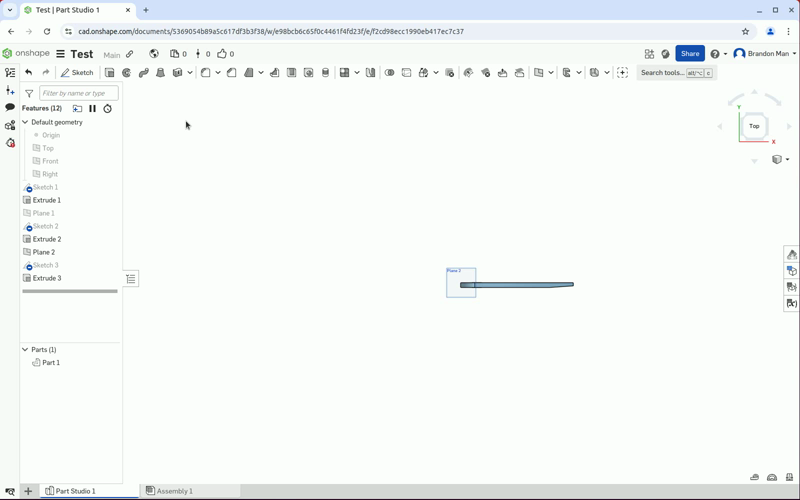
key(shift+h)
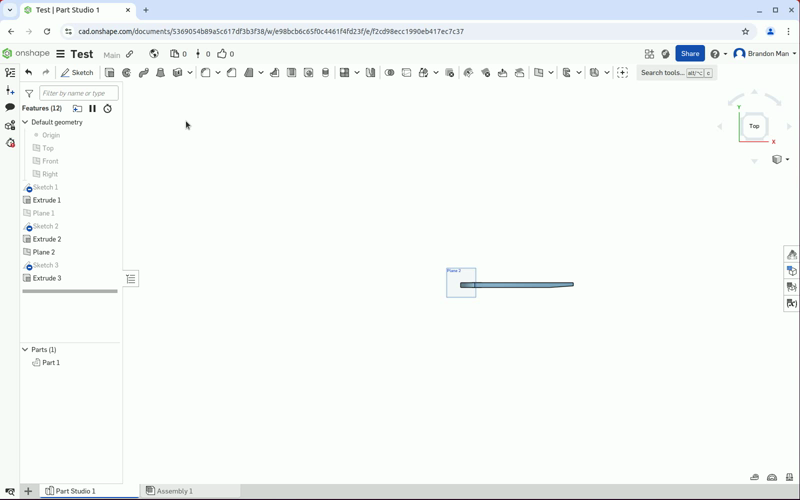
key(shift+h)
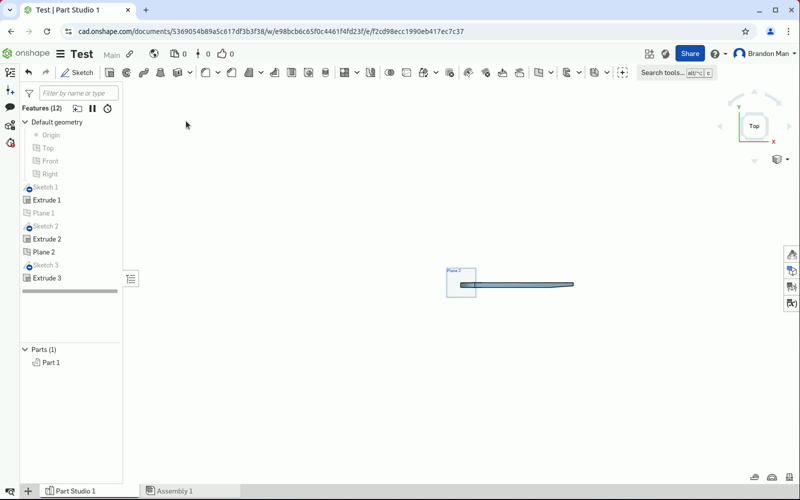
mouse_move(73, 189)
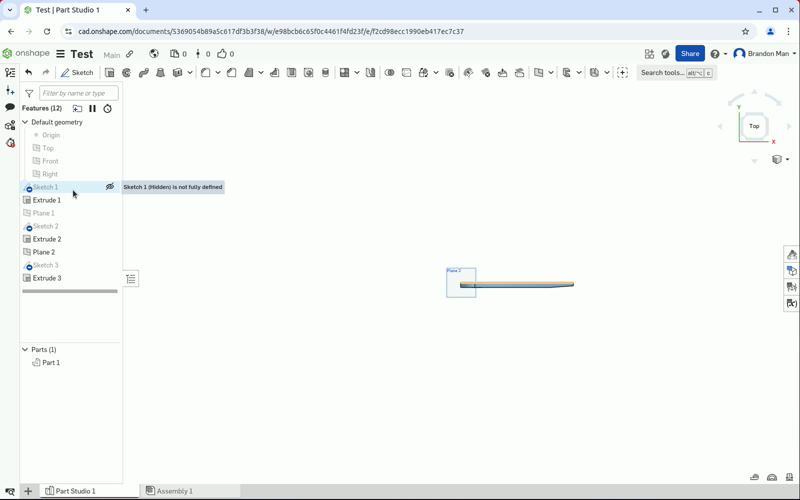
click(73, 189)
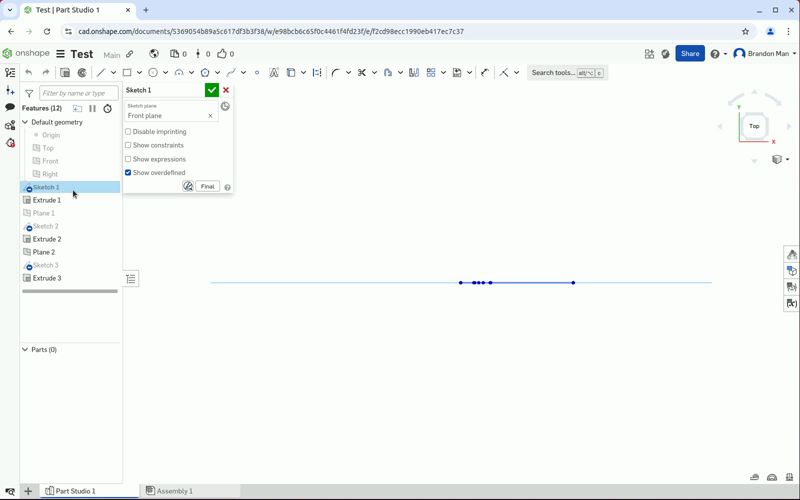
mouse_move(229, 92)
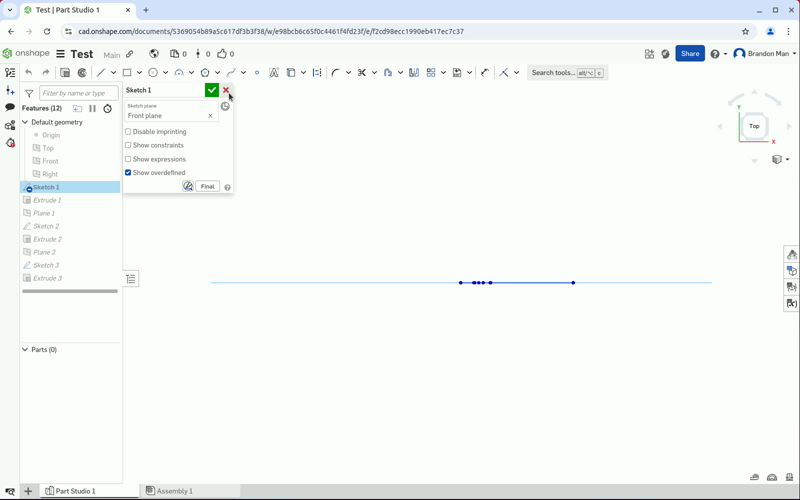
click(229, 92)
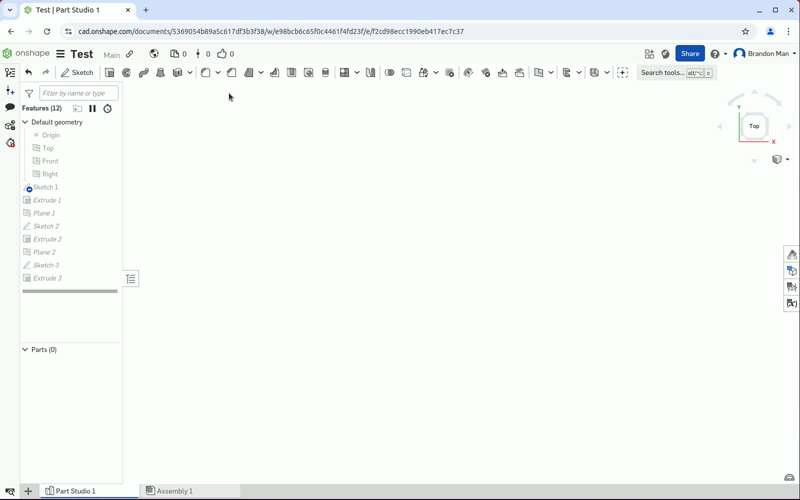
key(shift+s)
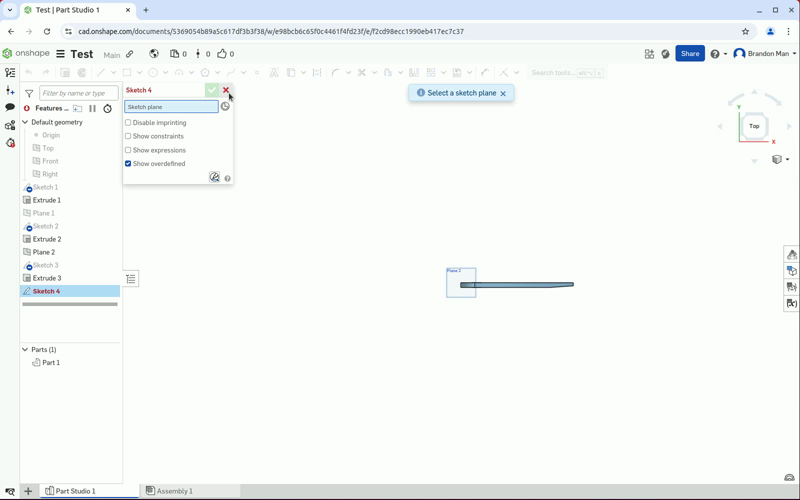
mouse_move(73, 254)
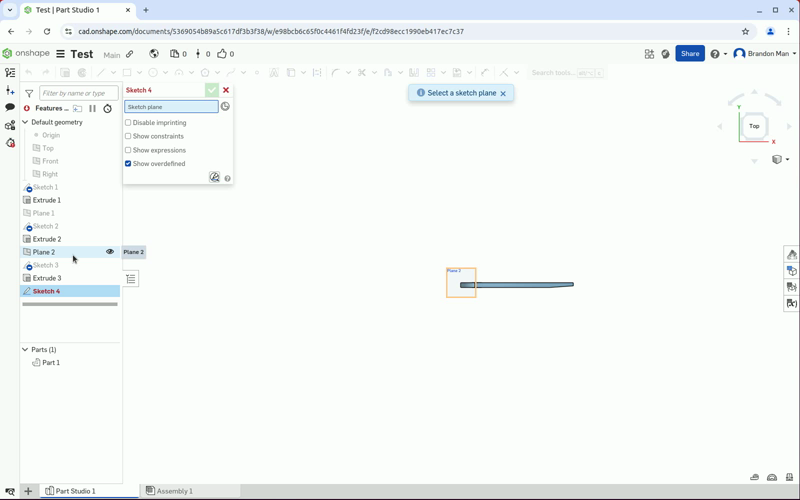
click(73, 254)
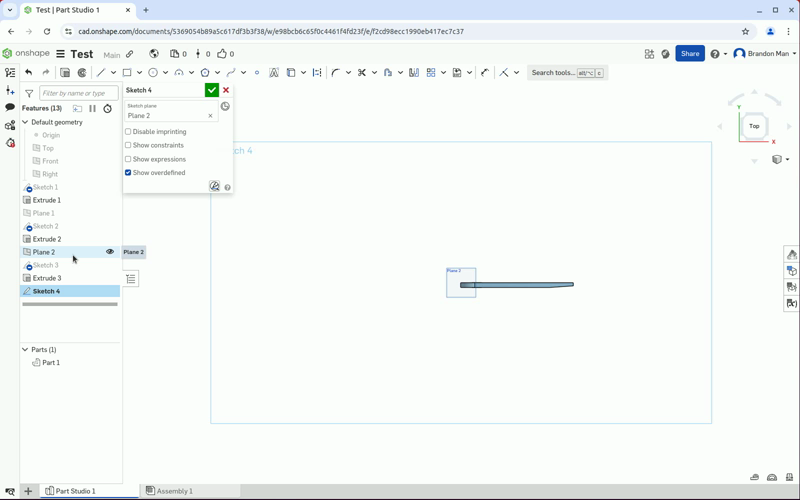
mouse_move(73, 352)
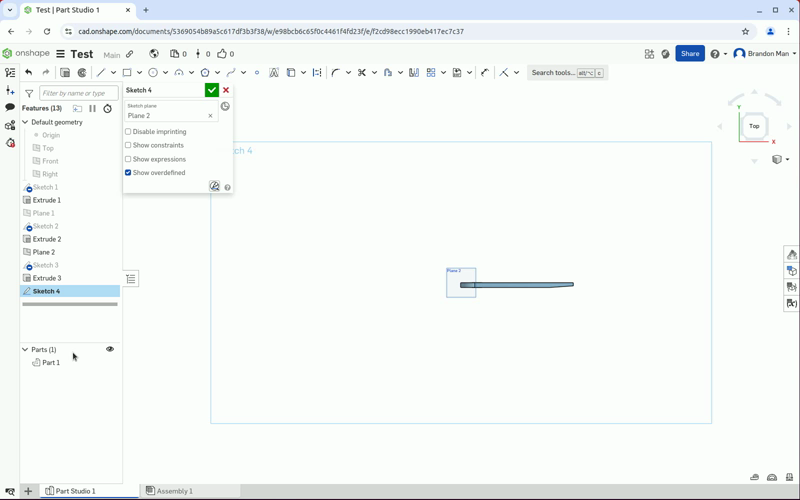
key(y)
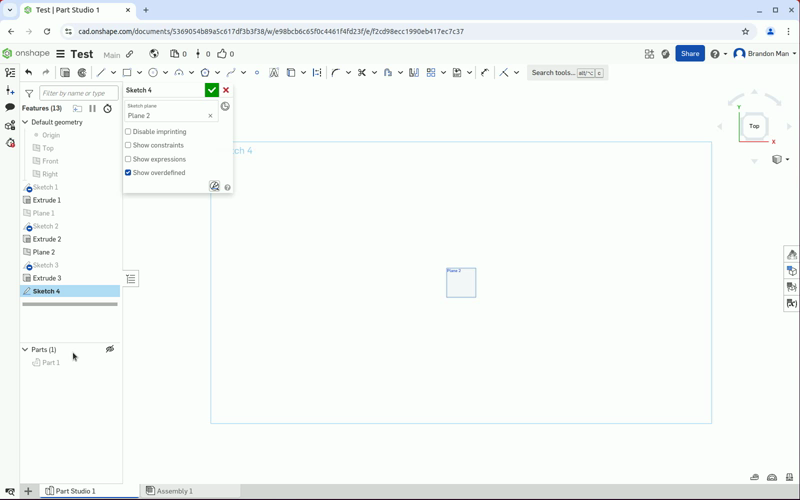
key(l)
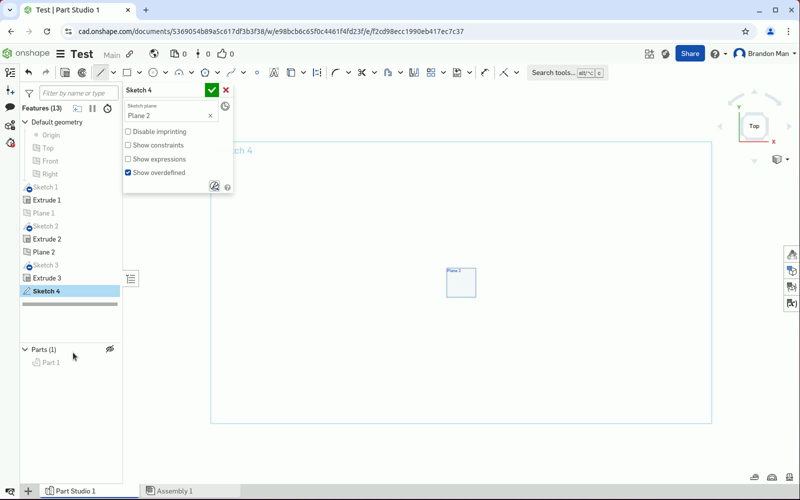
key_down(shift)
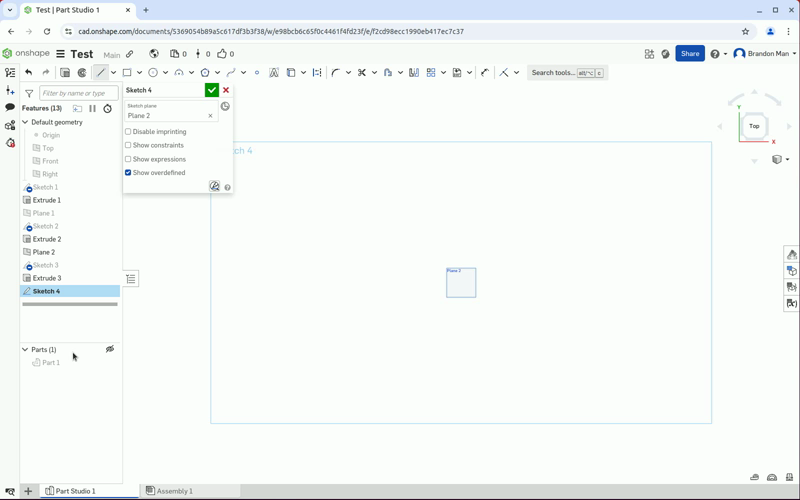
mouse_move(545, 282)
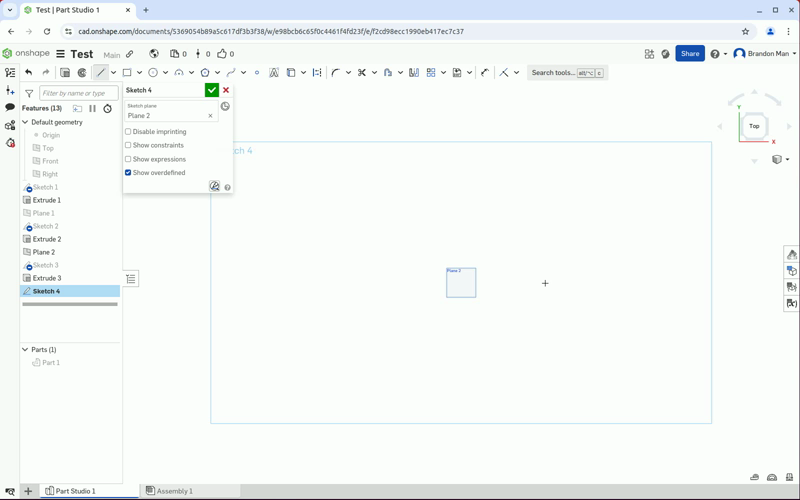
click(545, 282)
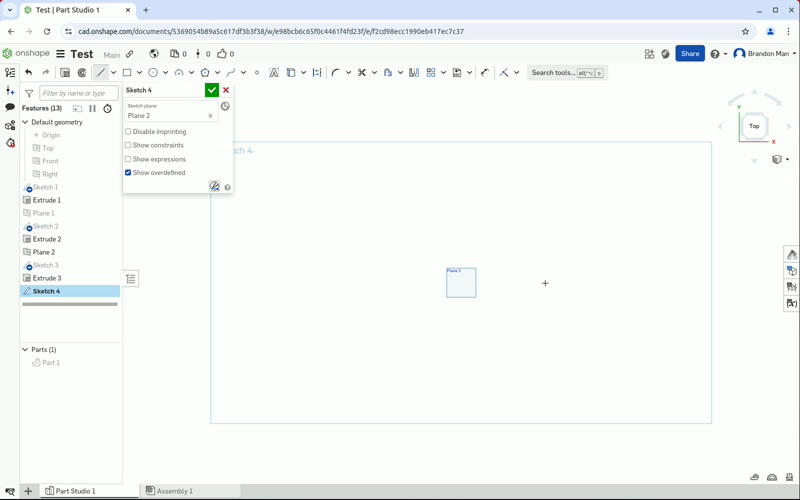
key_up(shift)
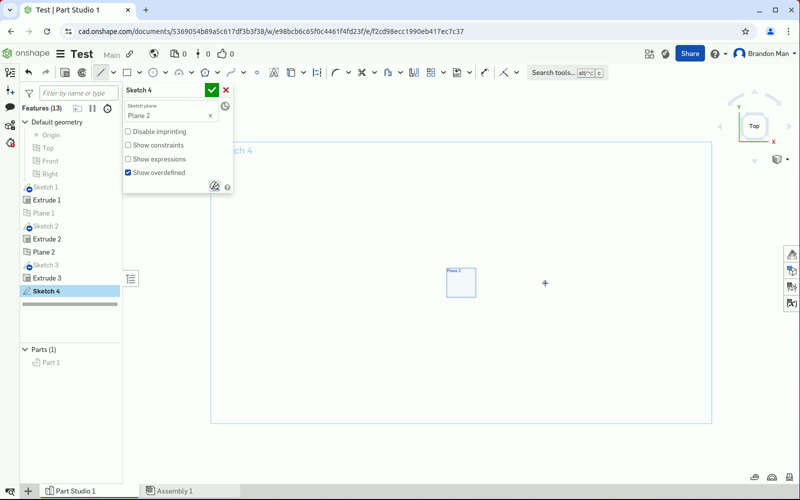
key_down(shift)
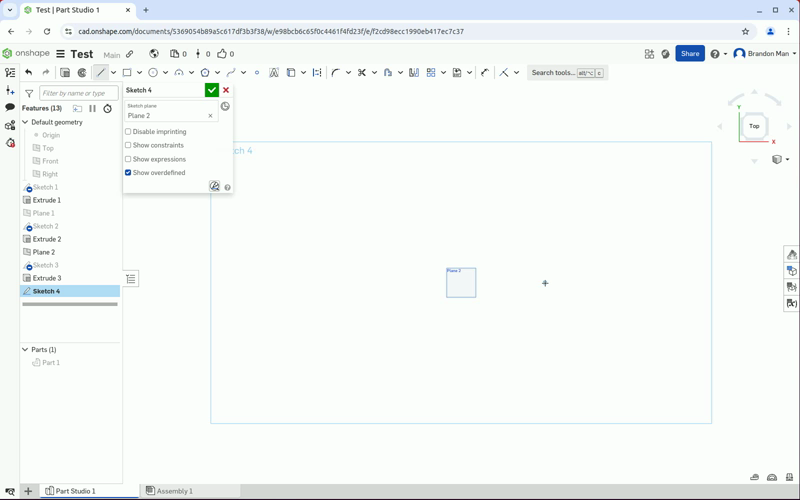
mouse_move(575, 282)
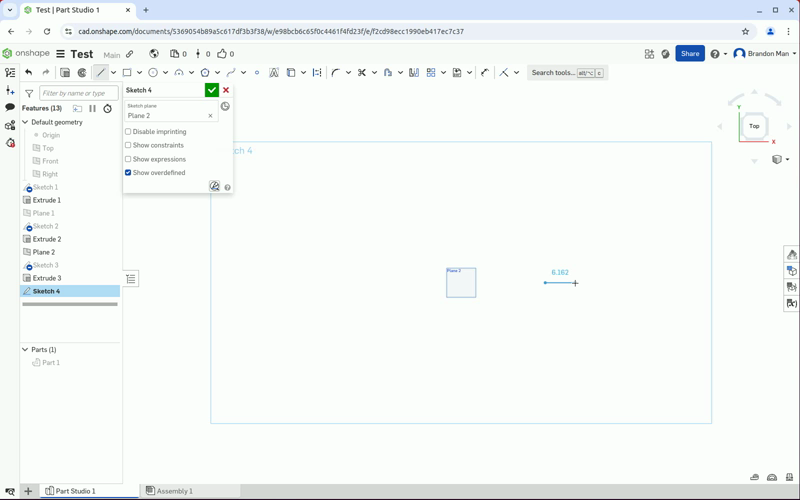
mouse_move(574, 284)
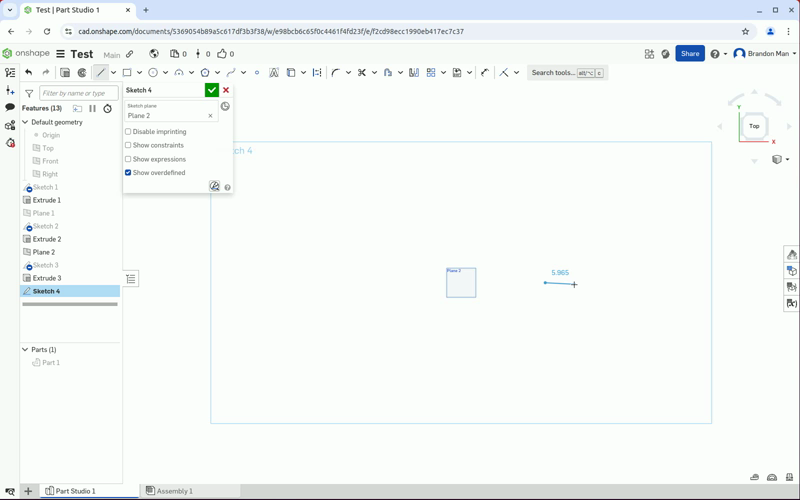
click(574, 284)
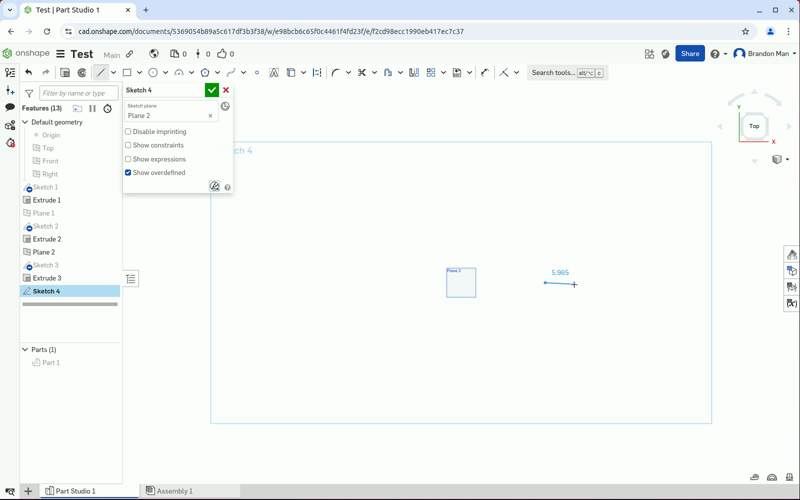
key_up(shift)
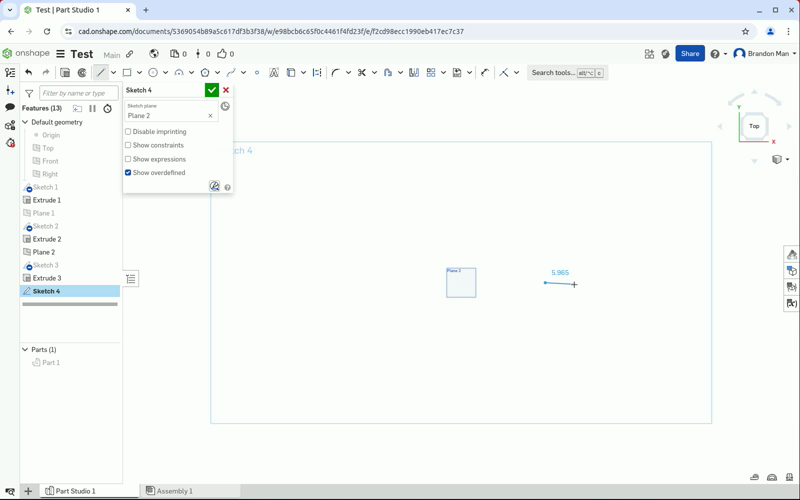
key_down(shift)
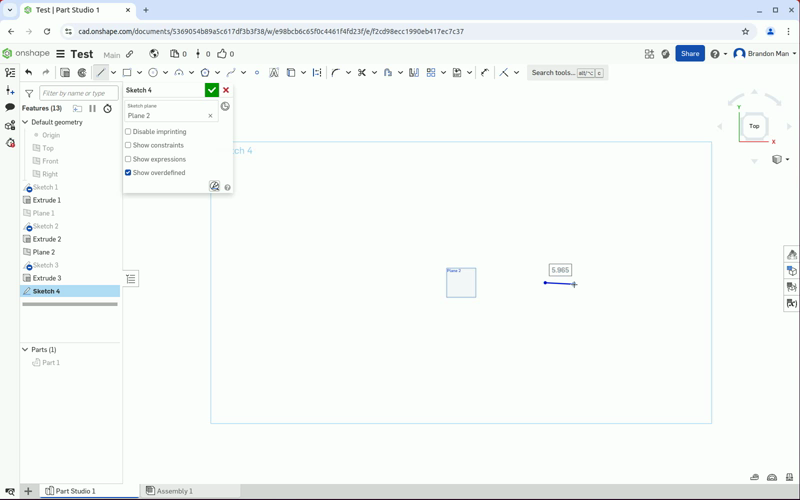
mouse_move(589, 284)
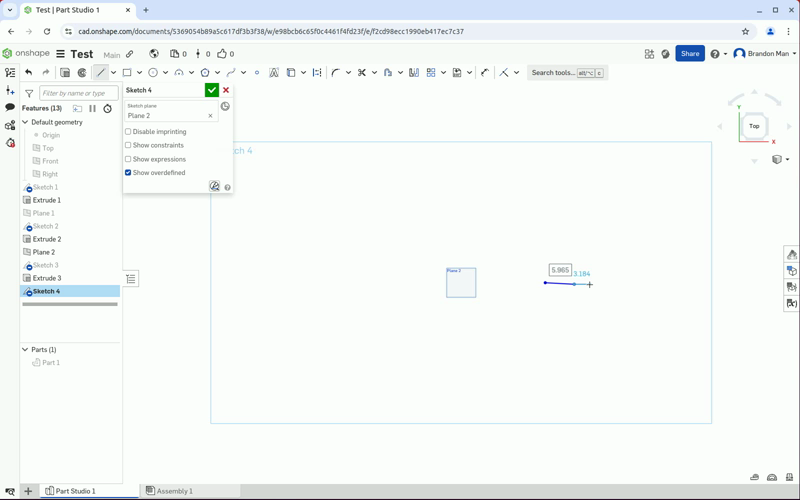
mouse_move(574, 282)
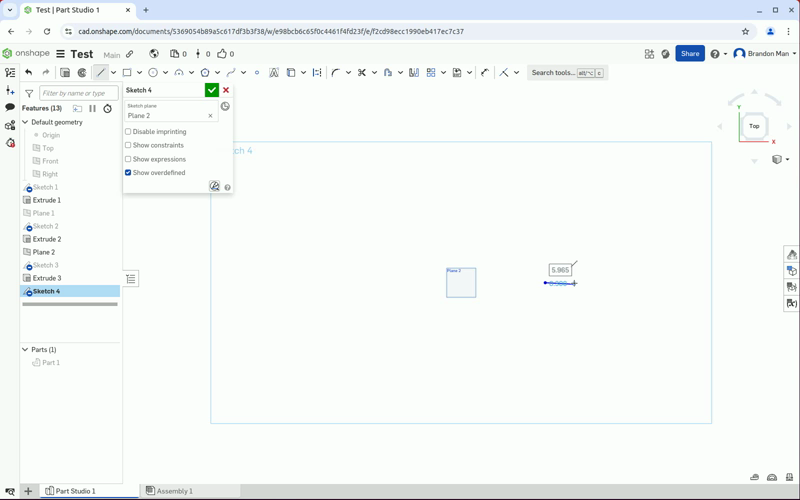
scroll(6)
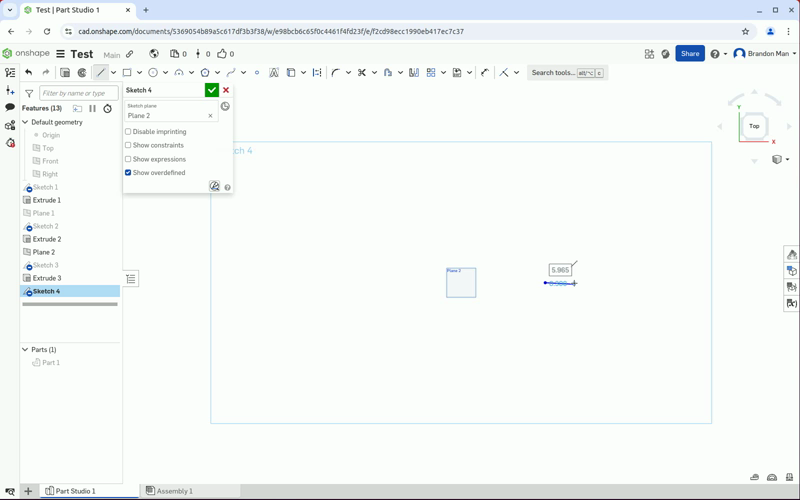
scroll(6)
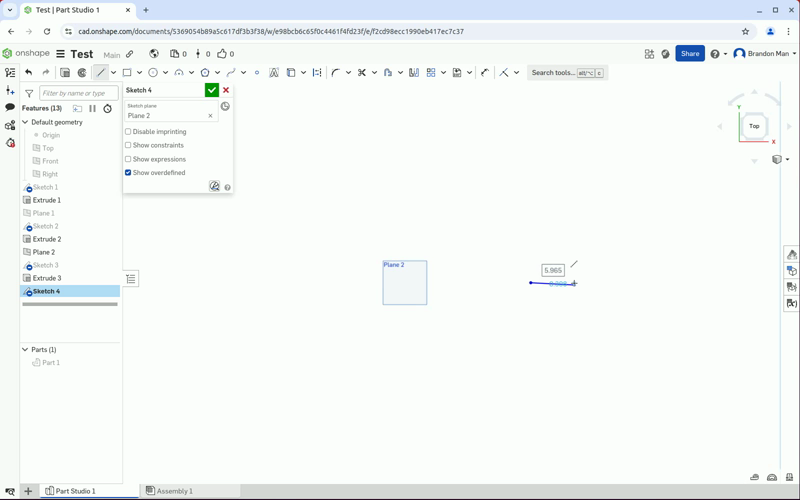
scroll(6)
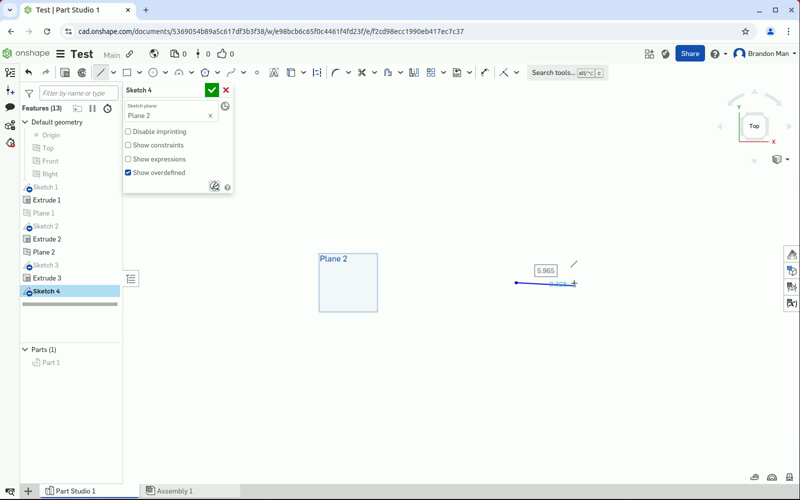
scroll(6)
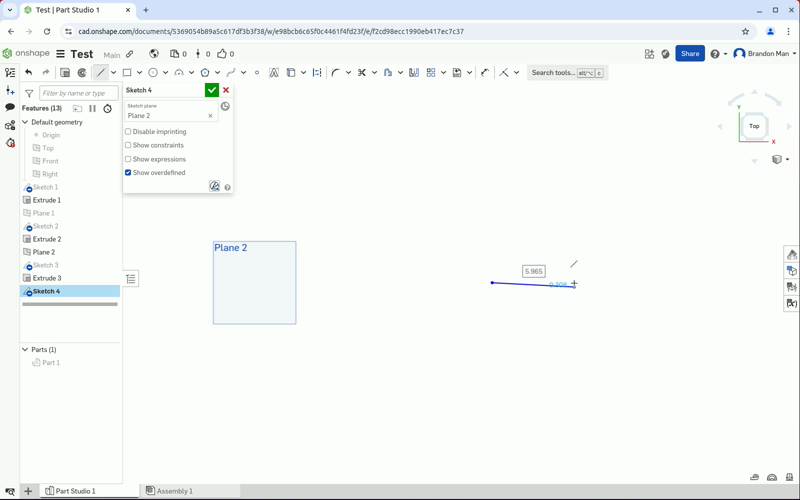
scroll(6)
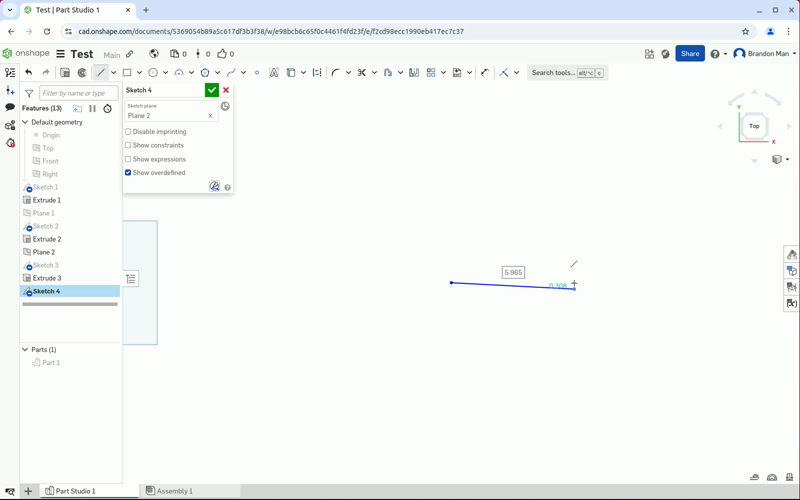
scroll(6)
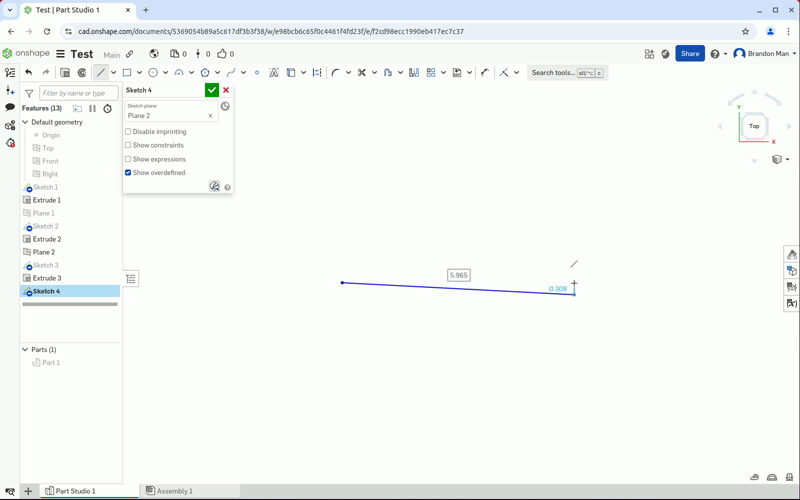
scroll(6)
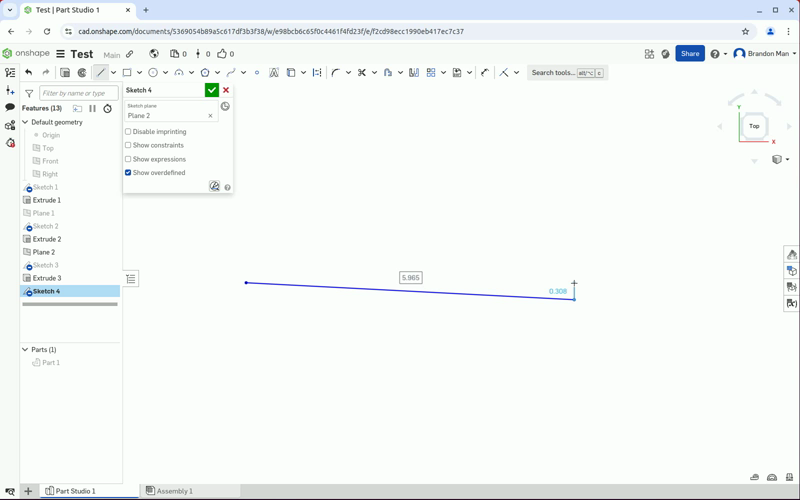
click(574, 282)
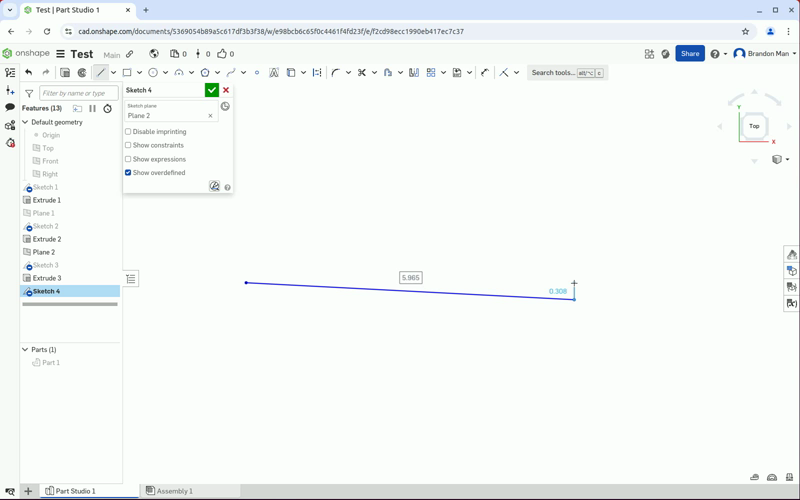
scroll(-6)
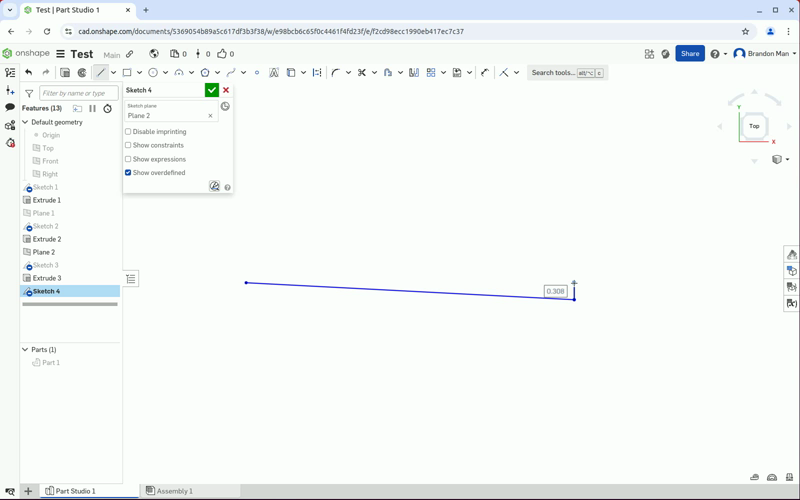
scroll(-6)
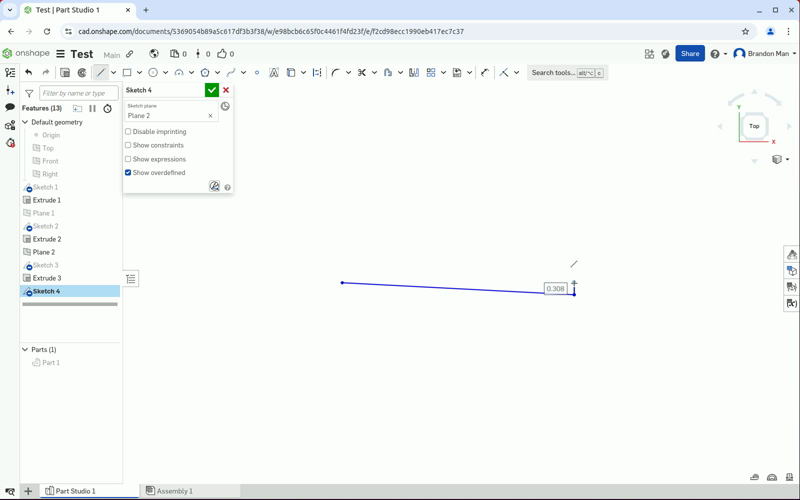
scroll(-6)
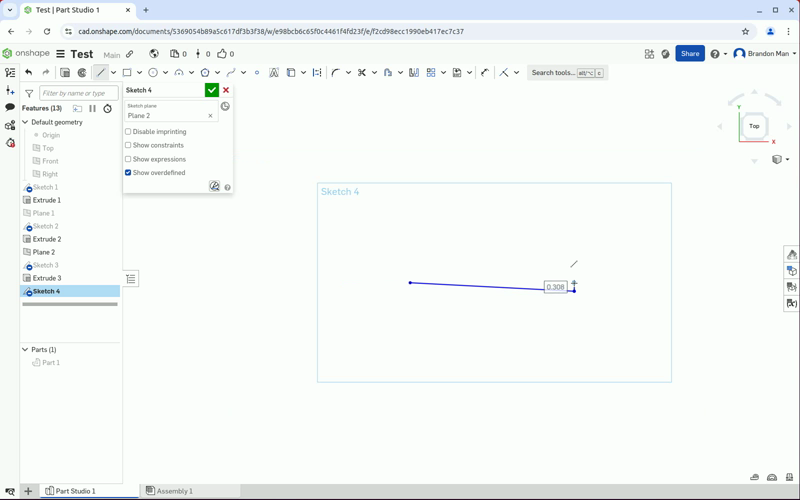
scroll(-6)
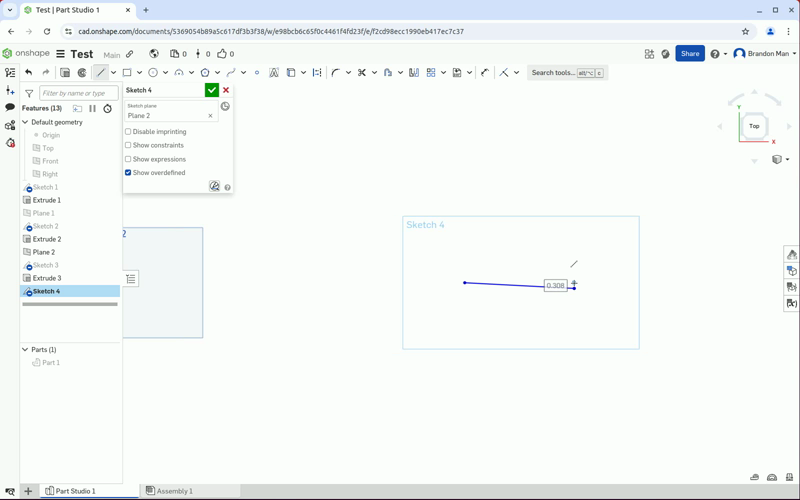
scroll(-6)
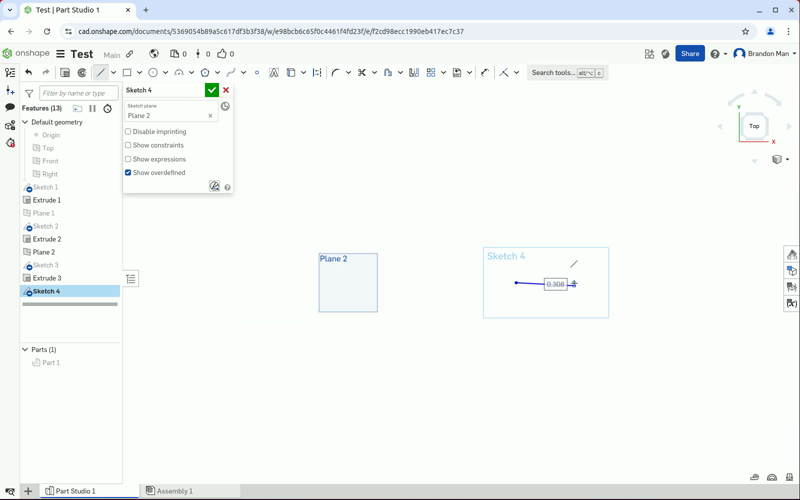
scroll(-6)
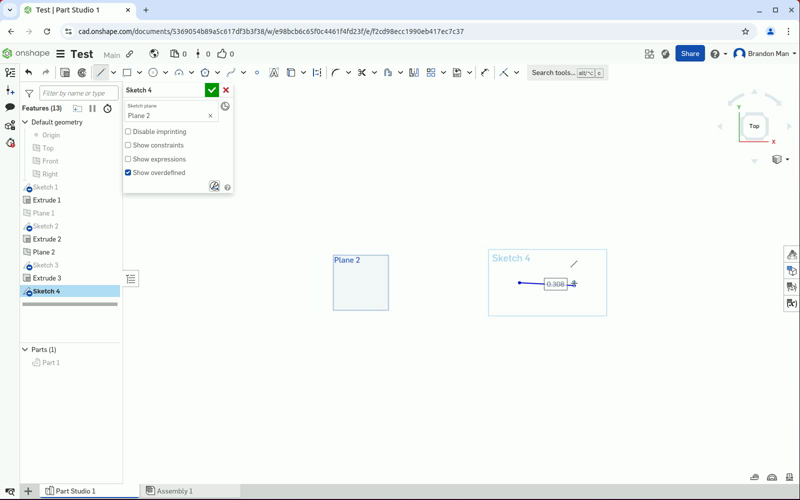
scroll(-6)
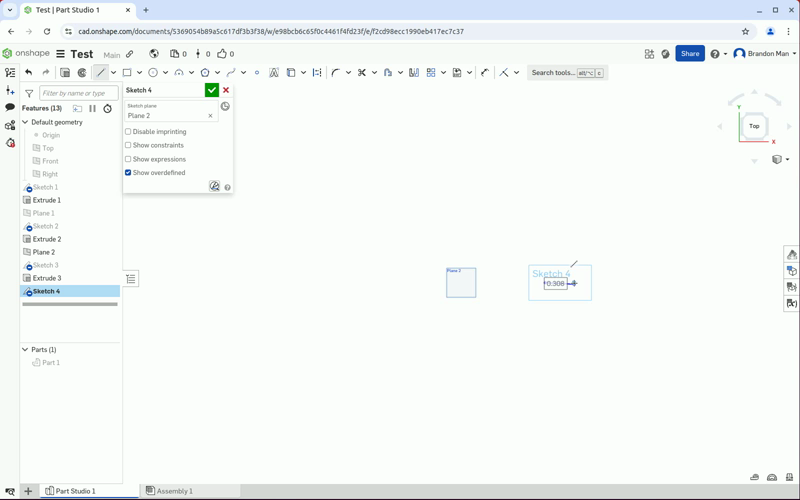
key_up(shift)
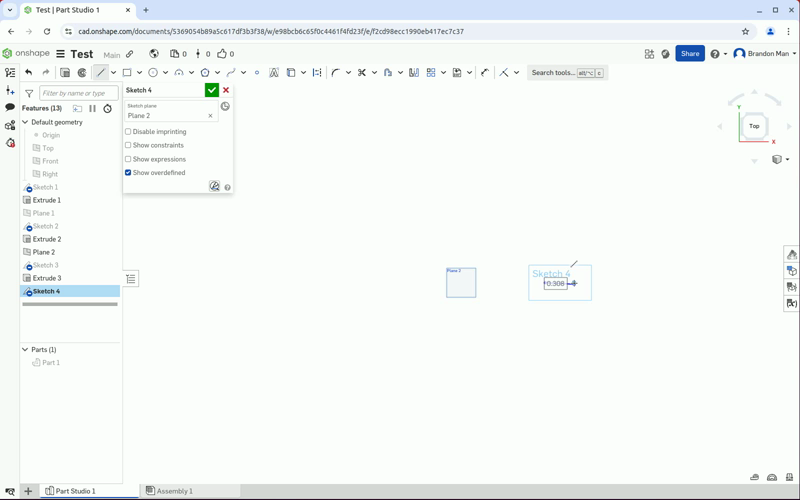
mouse_move(589, 282)
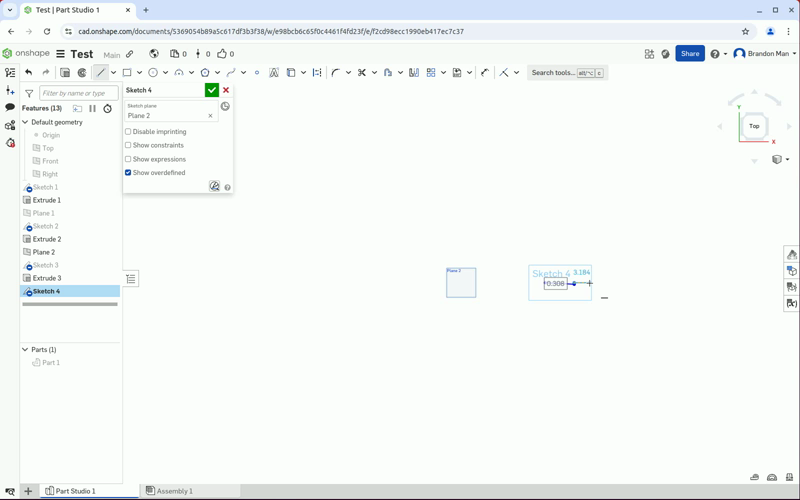
key_down(shift)
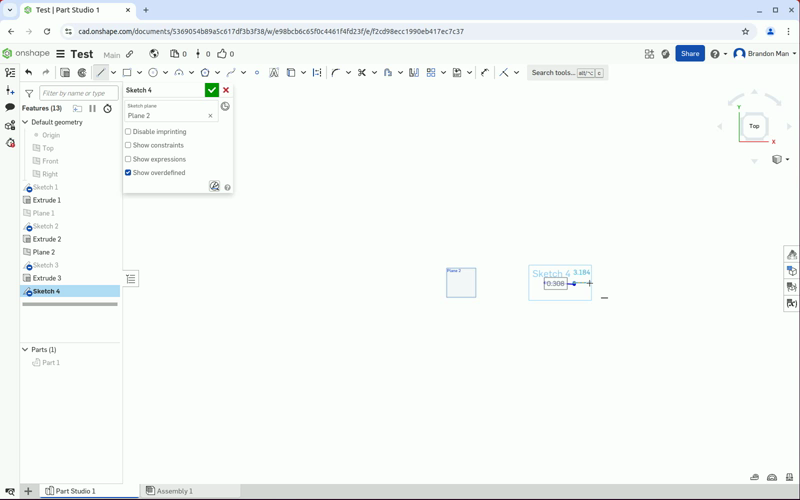
mouse_move(545, 282)
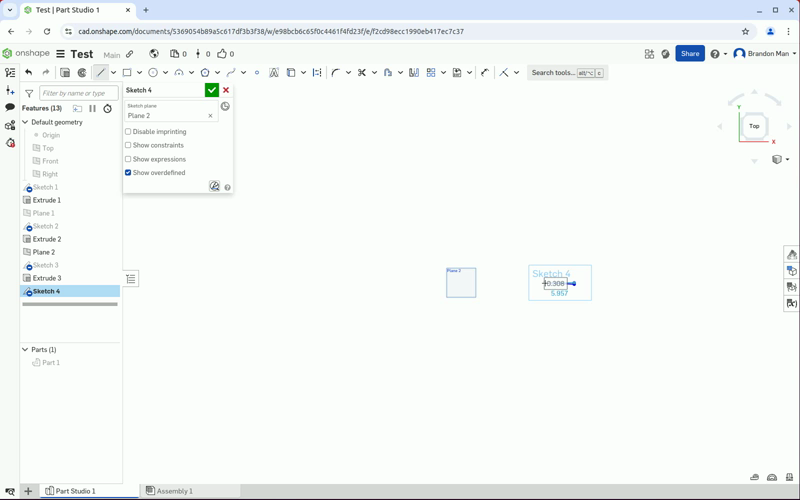
key_up(shift)
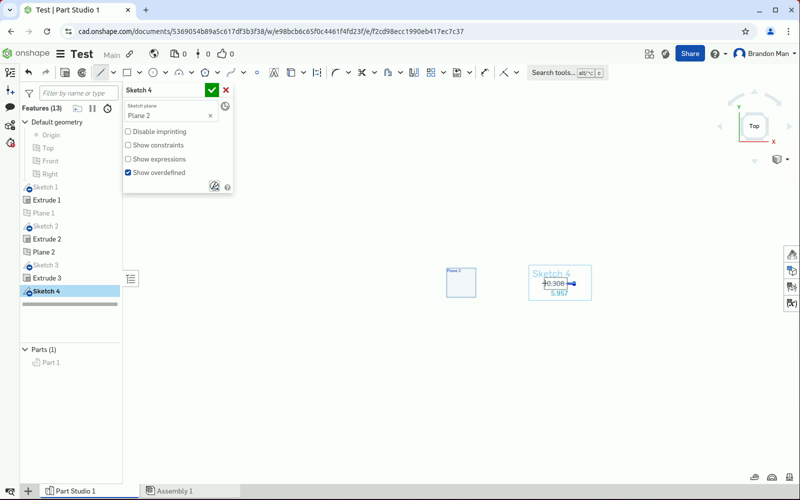
click(545, 282)
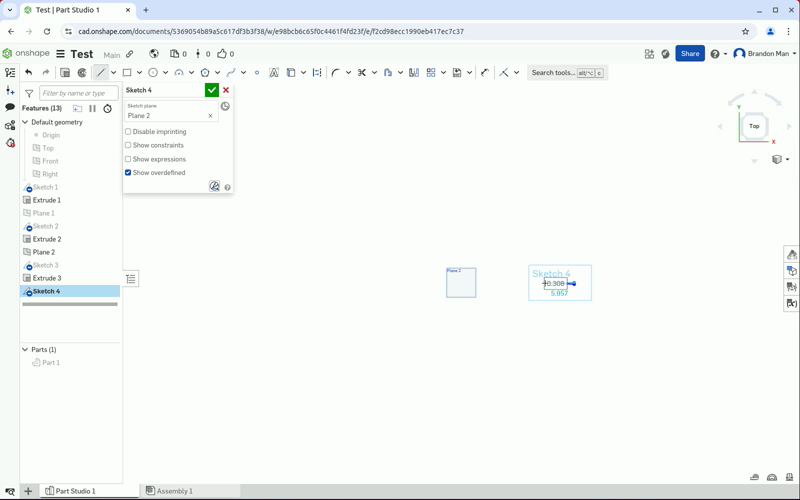
key(esc)
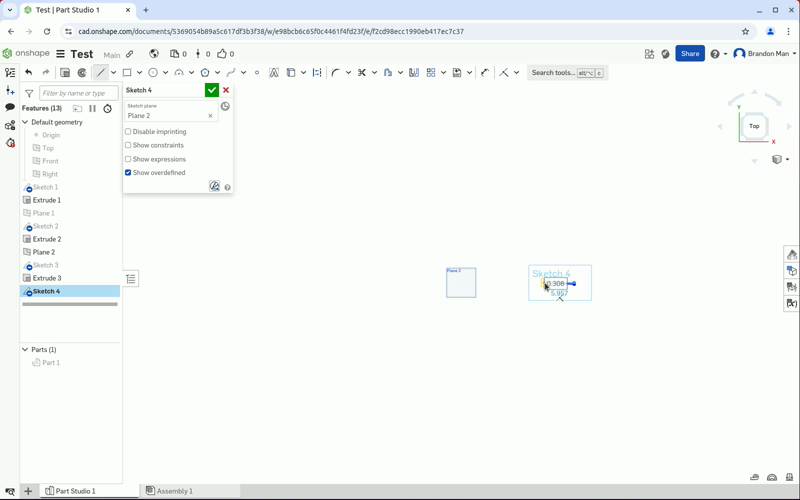
mouse_move(571, 283)
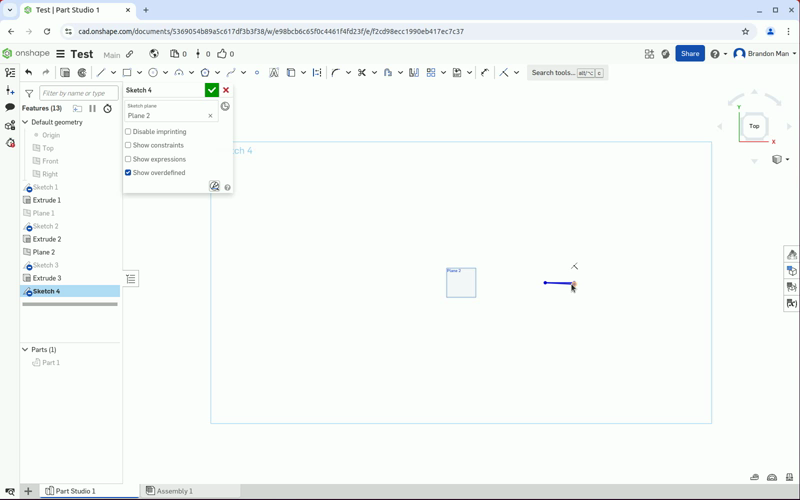
scroll(6)
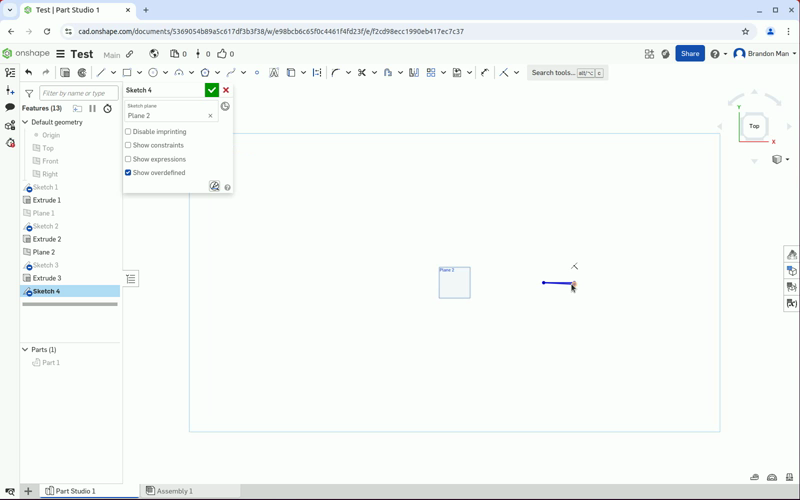
scroll(6)
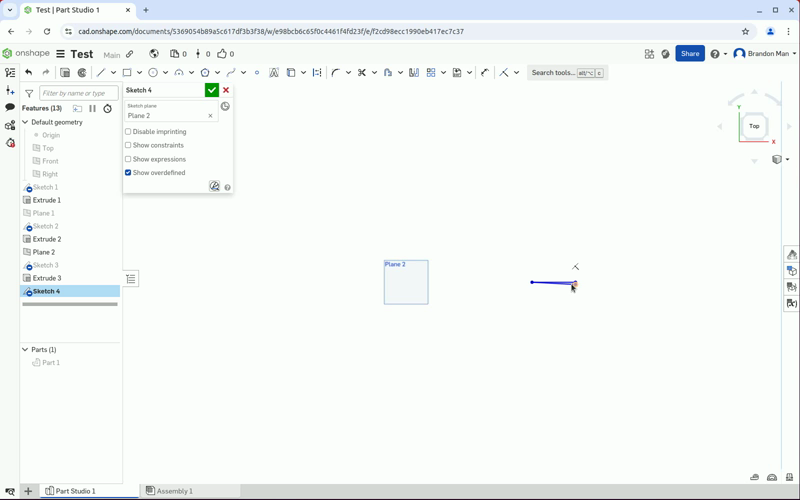
scroll(6)
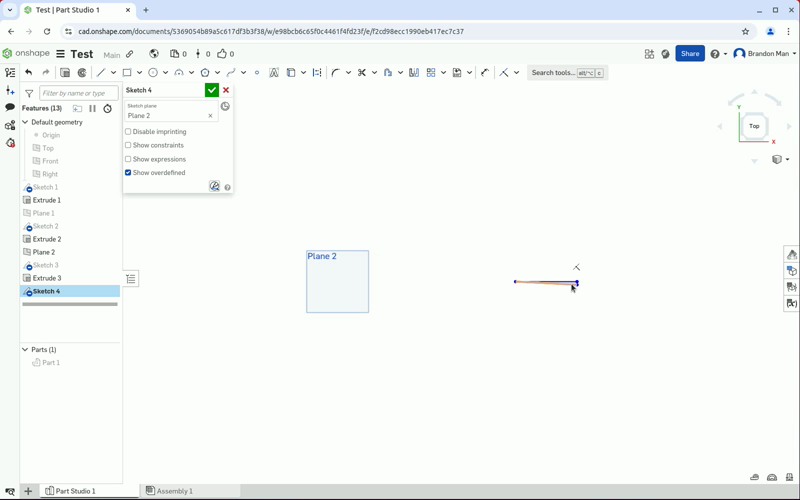
scroll(6)
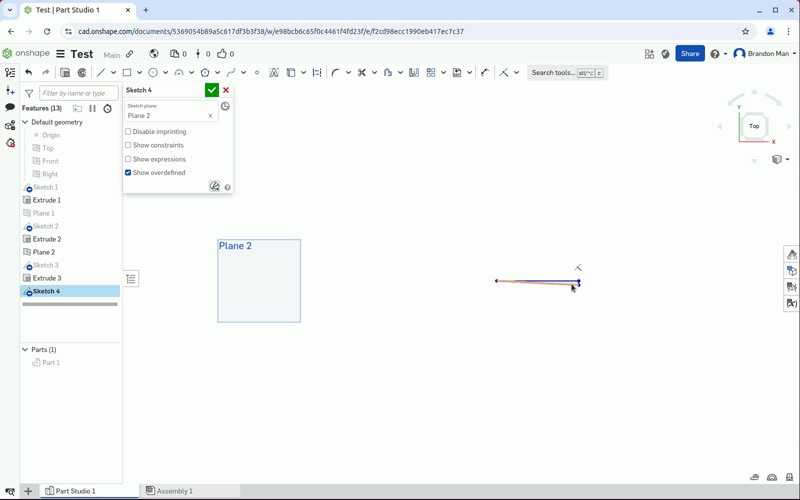
scroll(6)
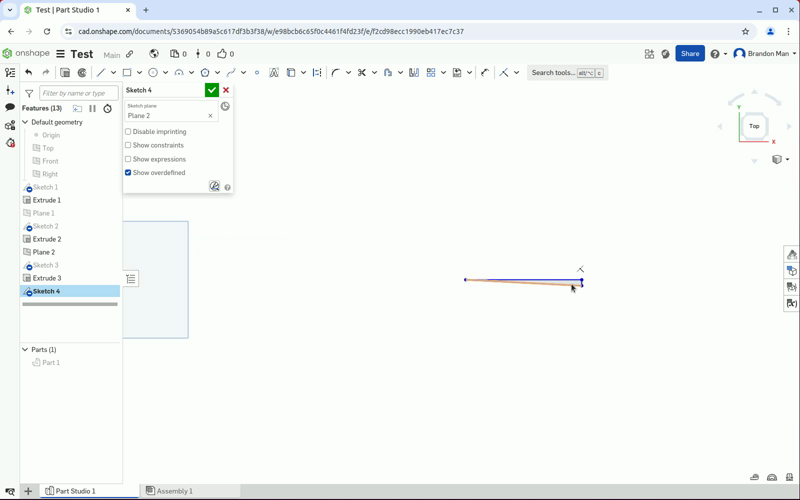
scroll(6)
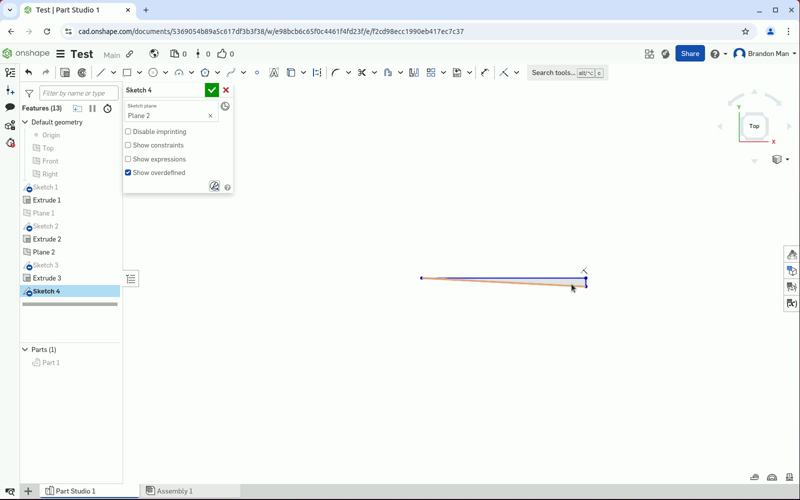
scroll(6)
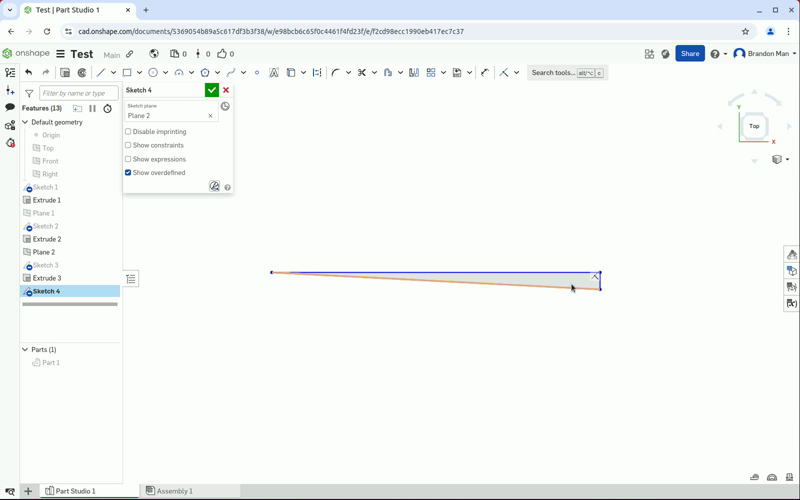
click(571, 283)
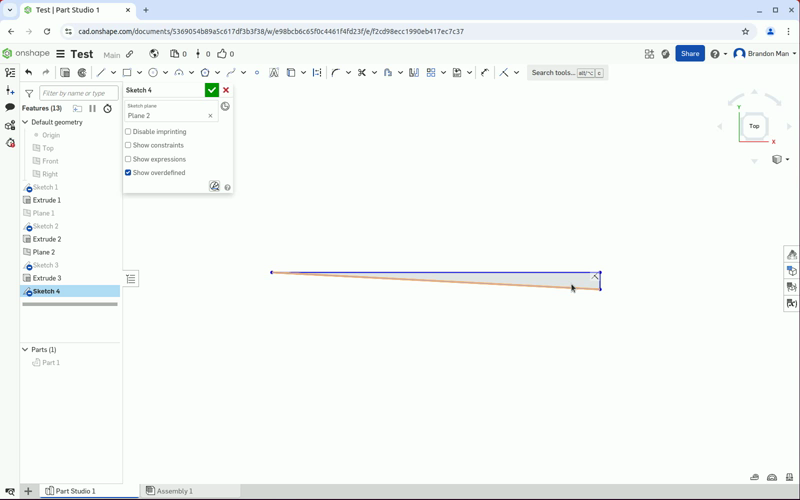
scroll(-6)
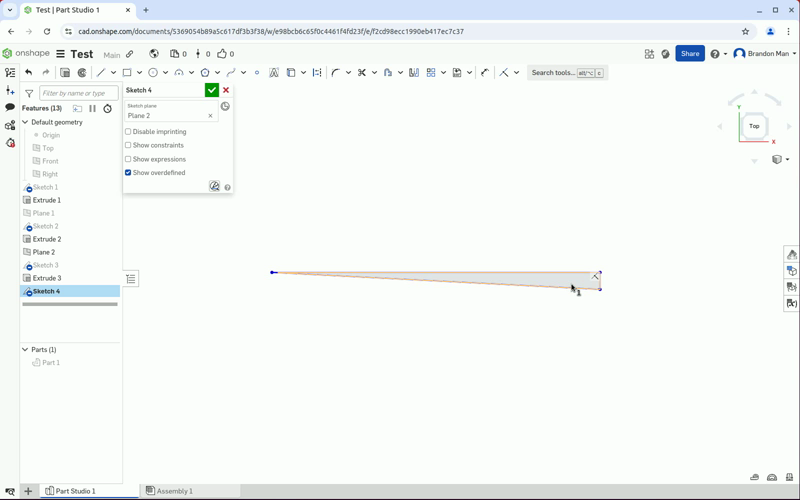
scroll(-6)
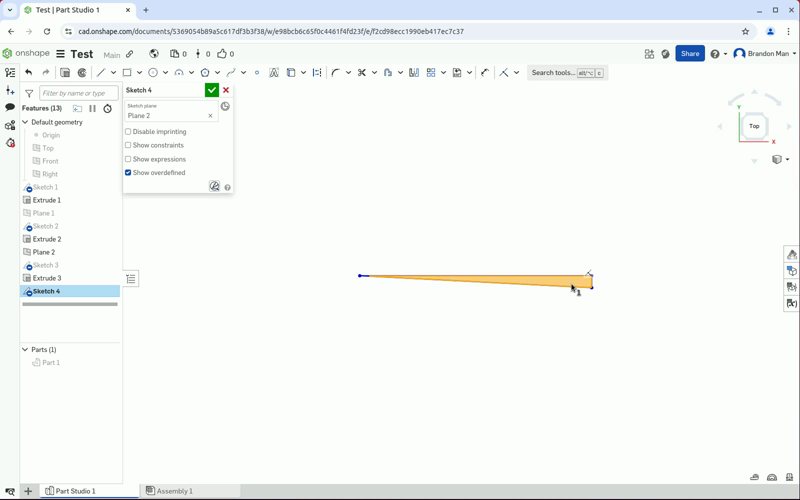
scroll(-6)
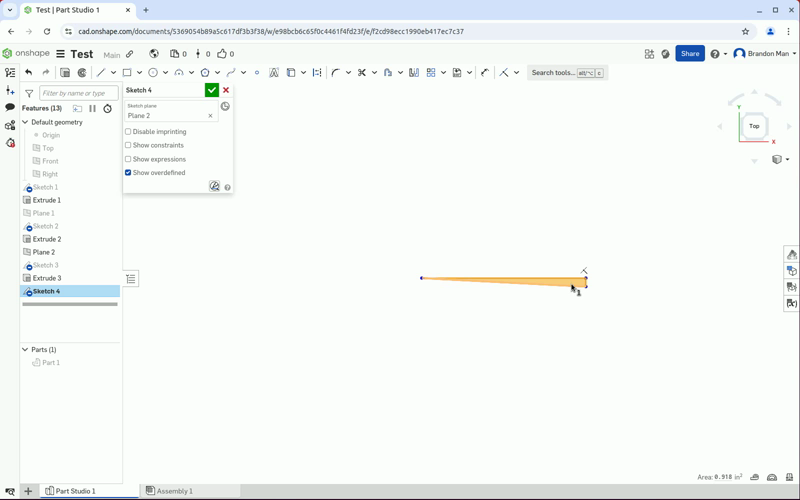
scroll(-6)
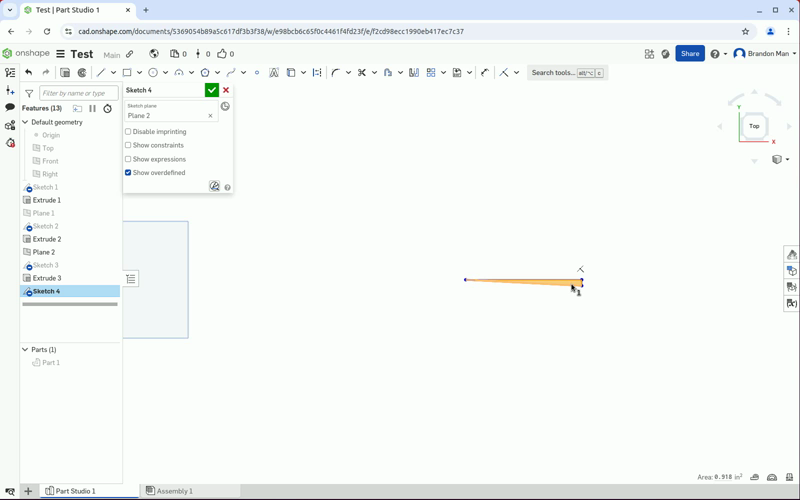
scroll(-6)
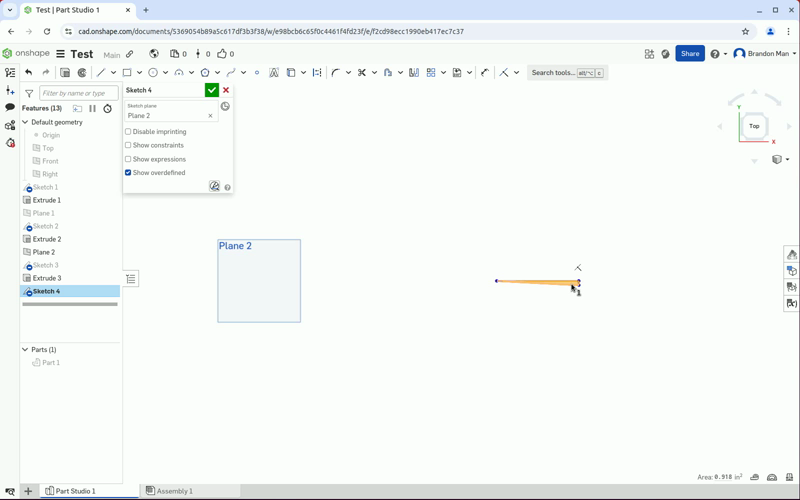
scroll(-6)
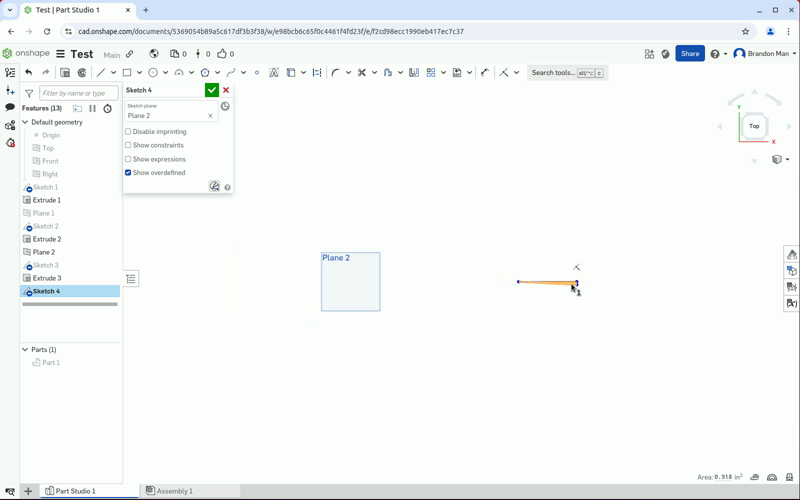
scroll(-6)
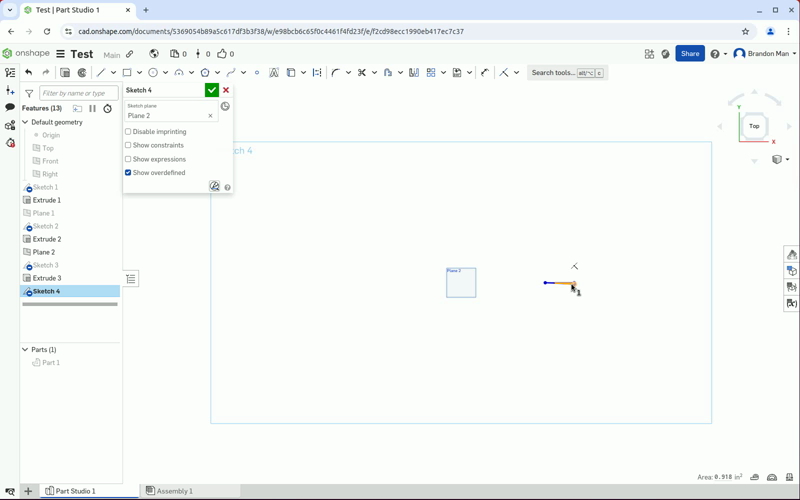
mouse_move(73, 352)
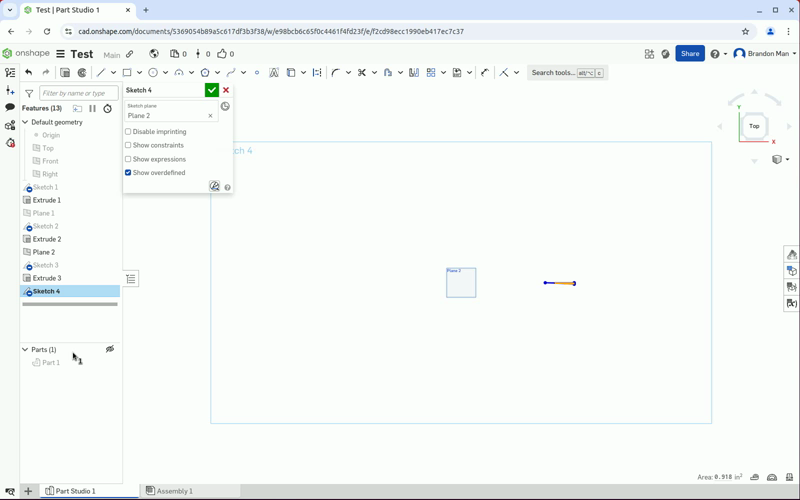
key(shift+y)
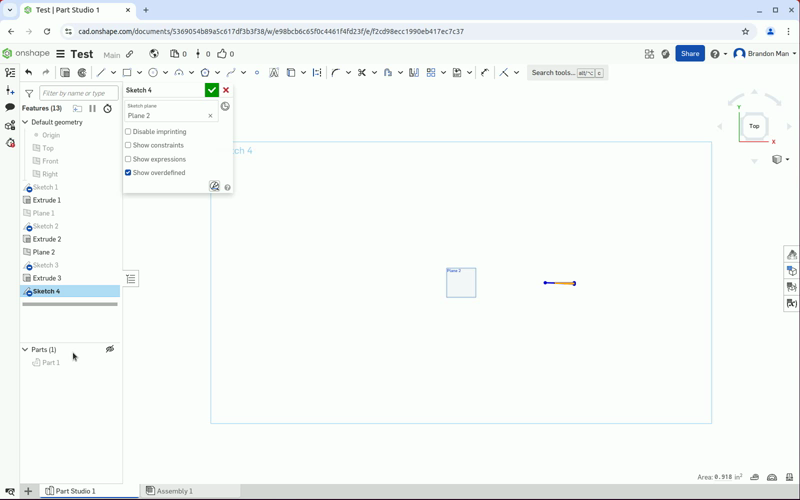
key(shift+e)
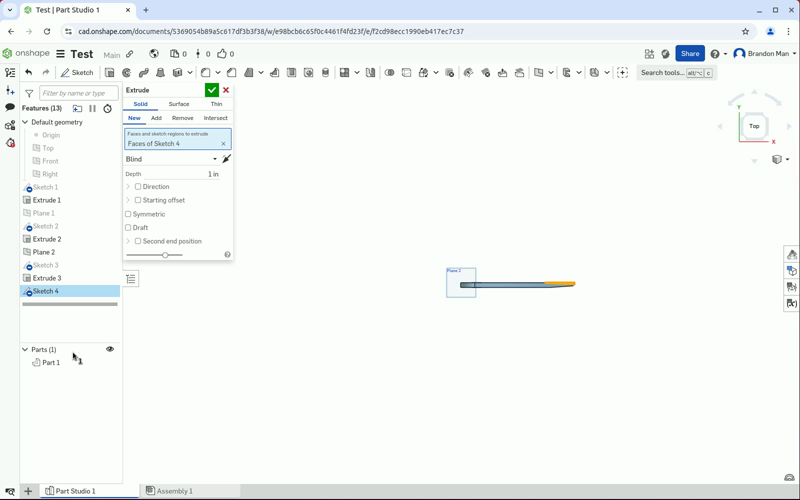
mouse_move(143, 106)
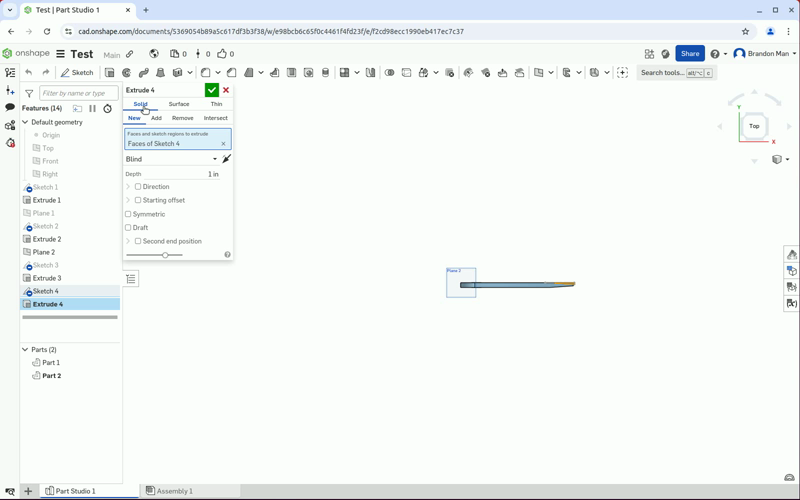
click(143, 106)
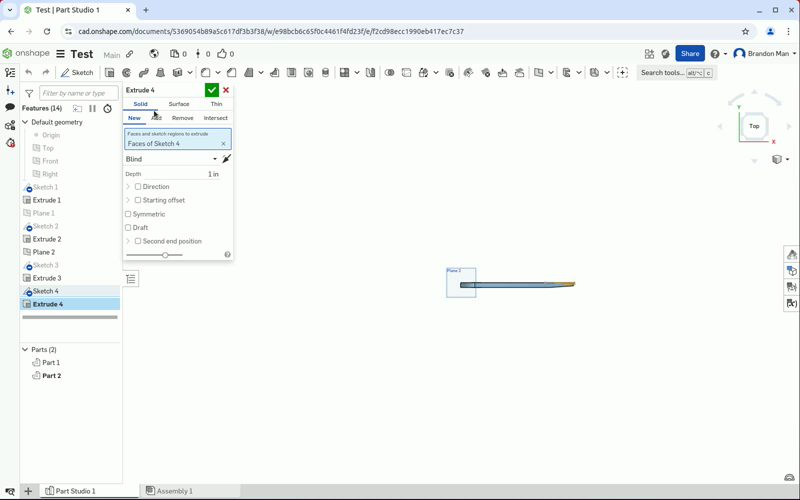
mouse_move(186, 120)
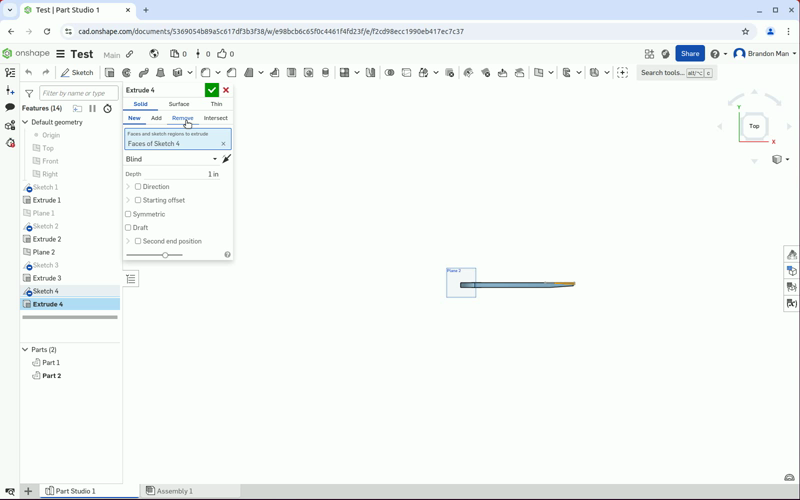
click(186, 120)
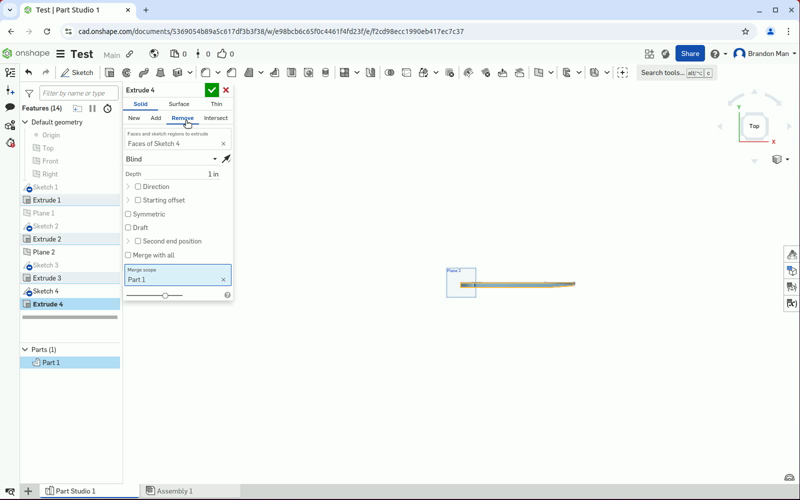
key(tab, 4)
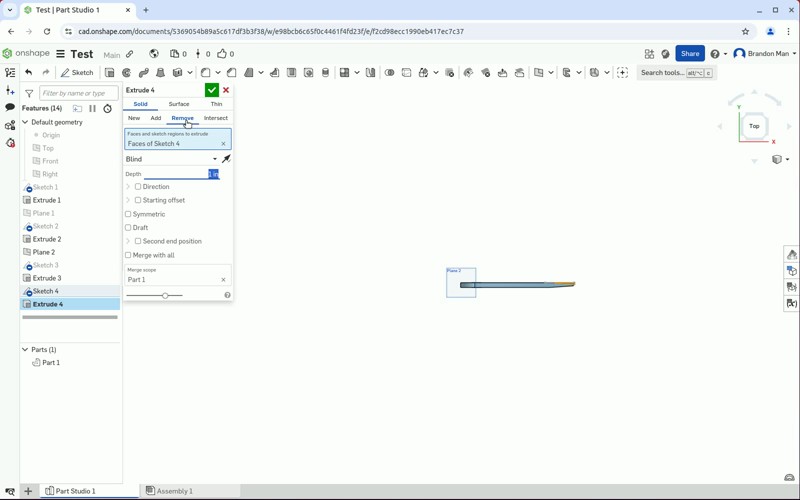
text(9.628)
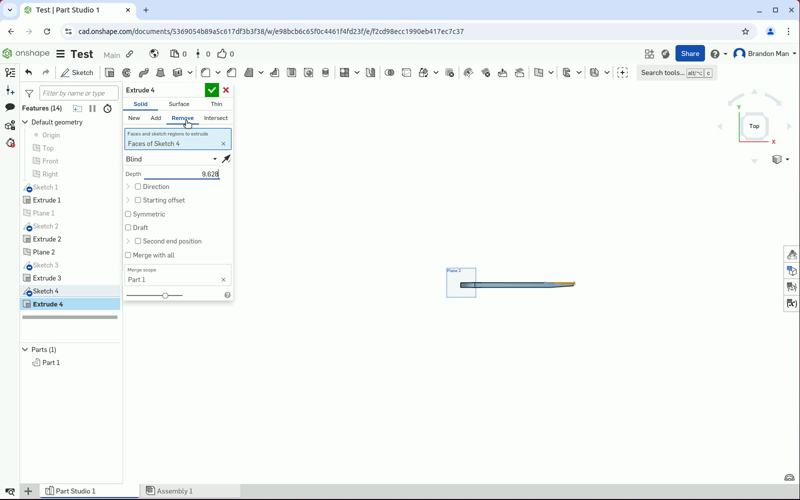
key(tab, 6)
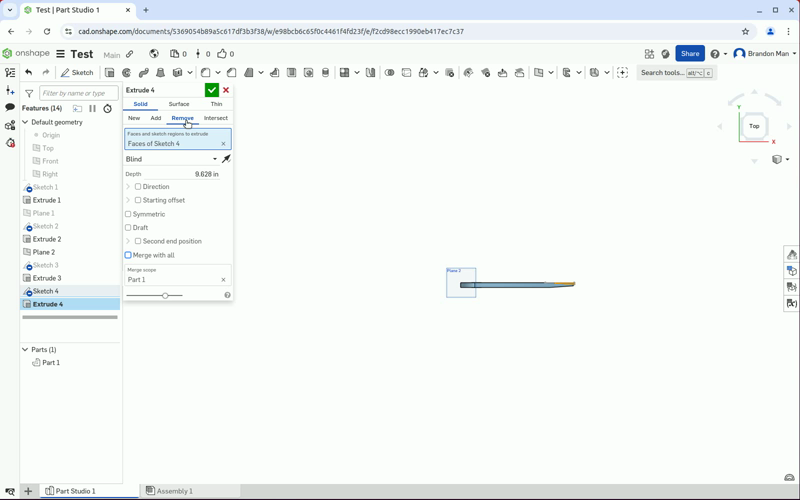
key(space)
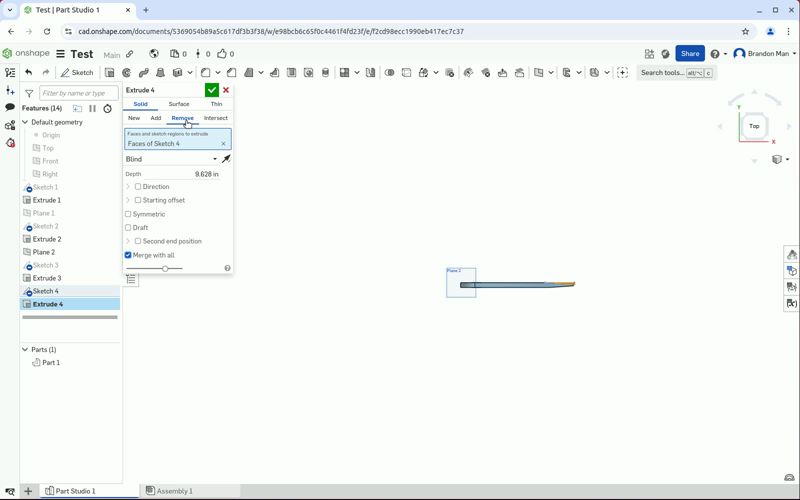
key(enter)
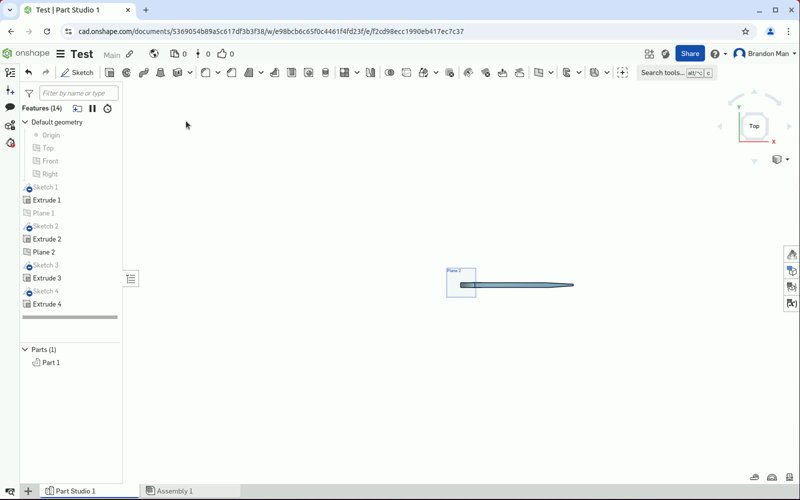
key(shift+h)
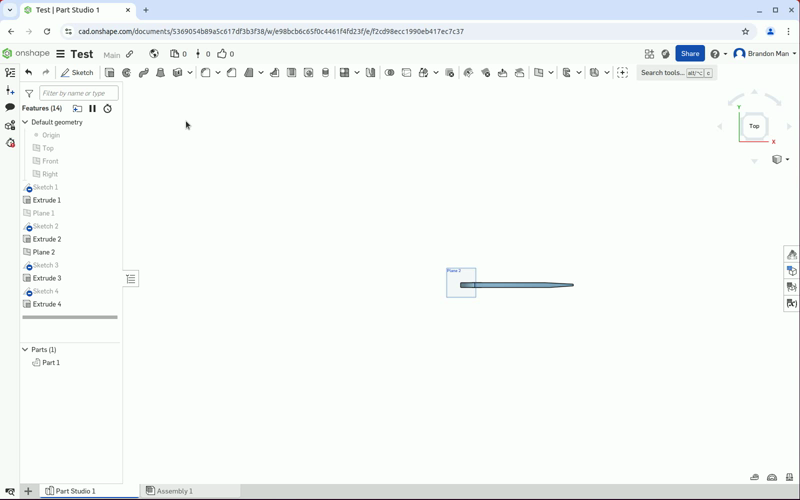
key(shift+h)
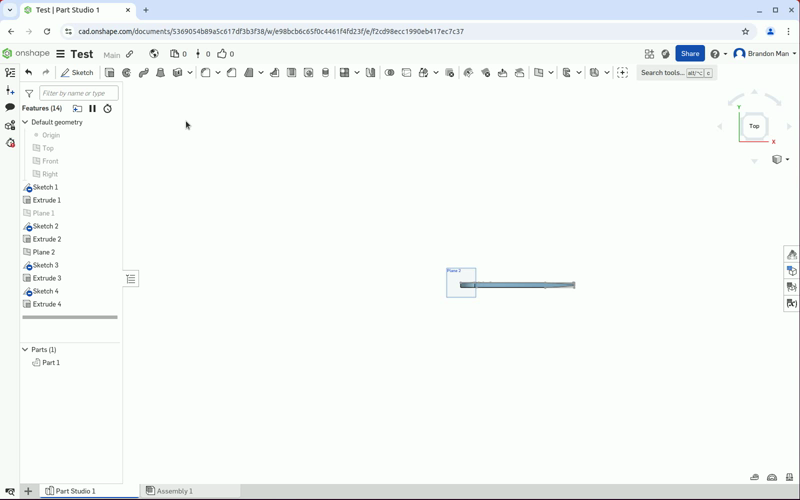
key(shift+7)
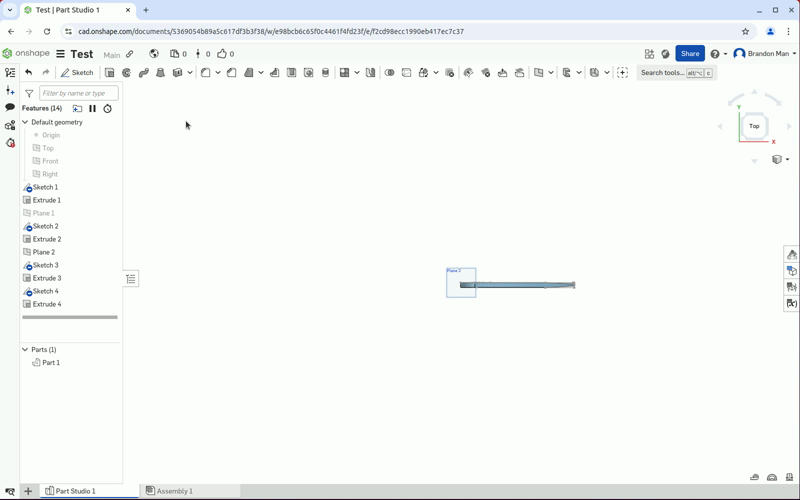
key(up, 3)
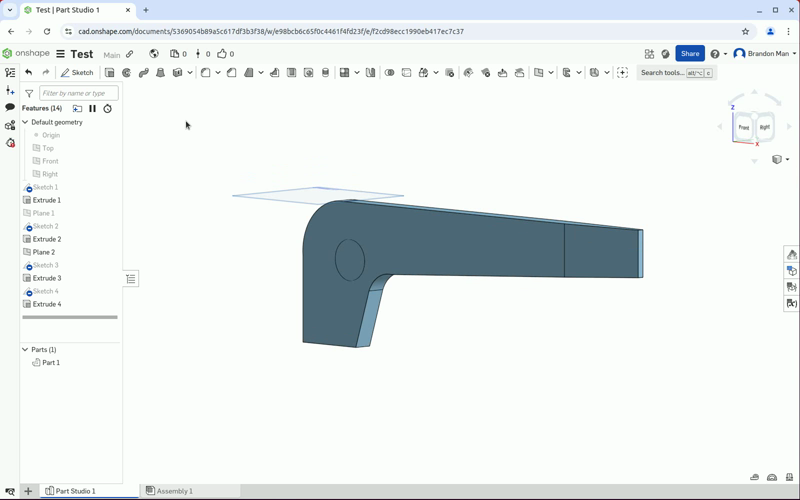
key(left, 3)
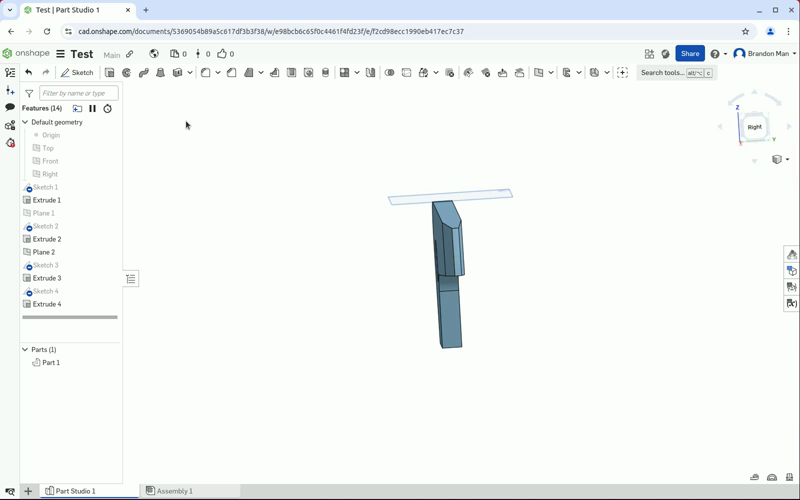
key(right, 3)
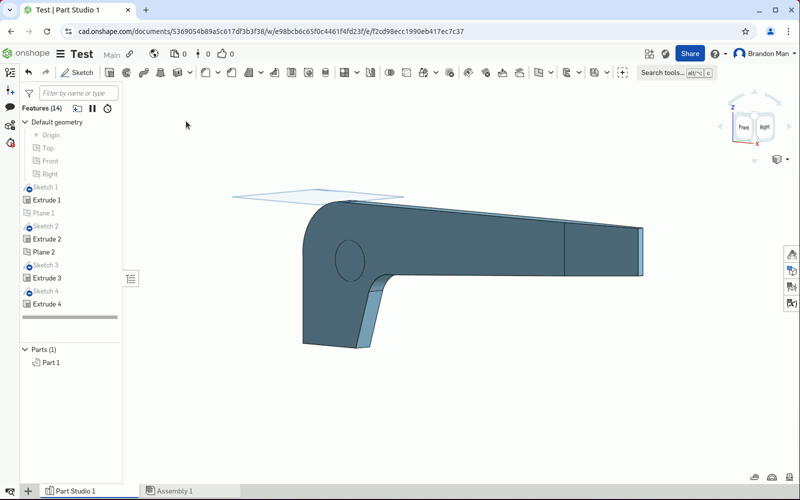
key(down, 3)
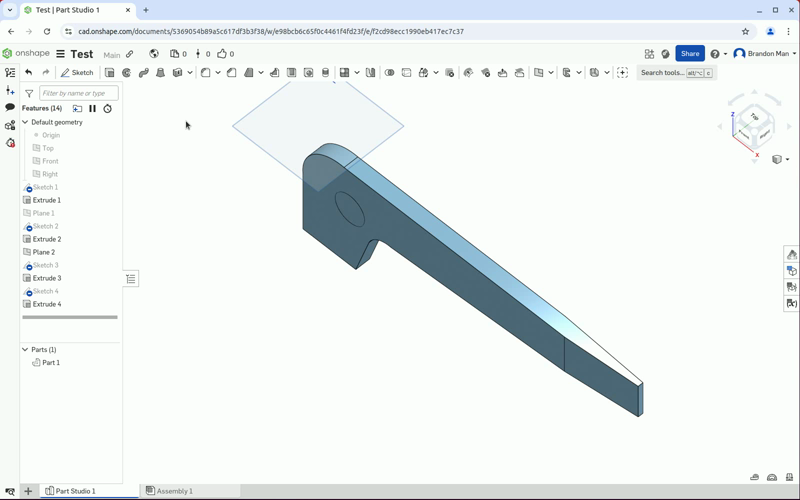
mouse_move(73, 189)
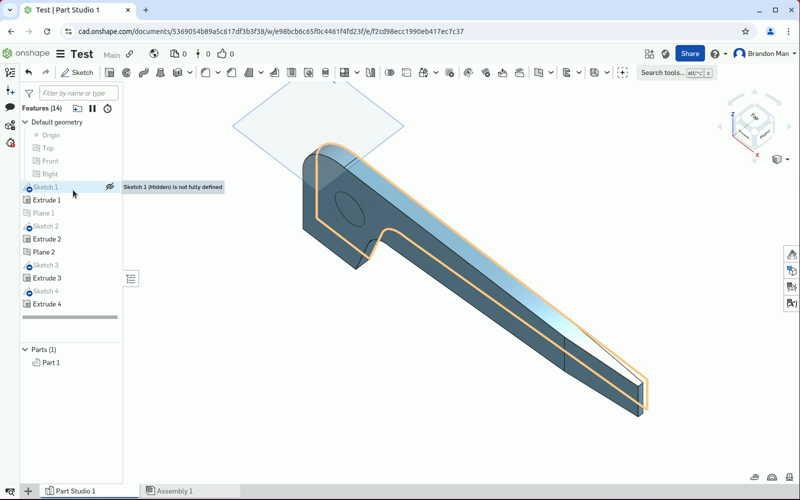
click(73, 189)